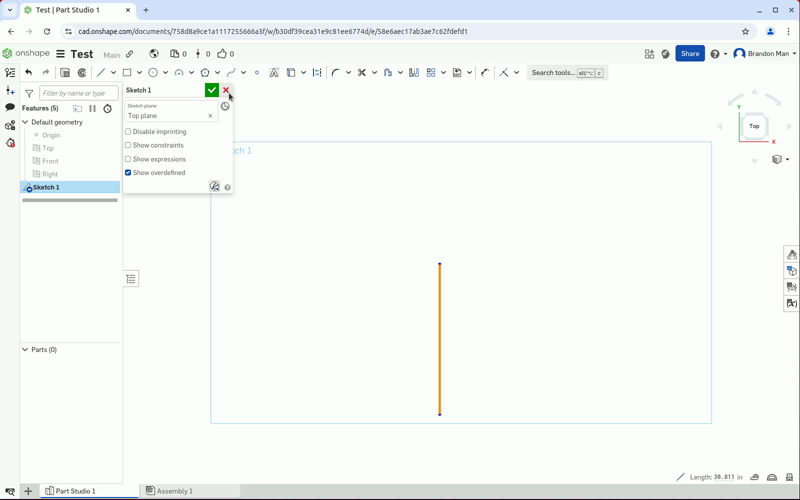
key(shift+h)
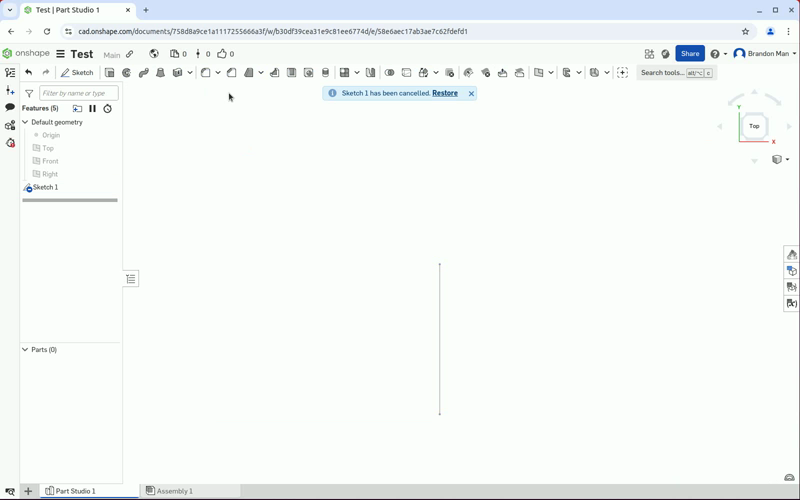
key(shift+s)
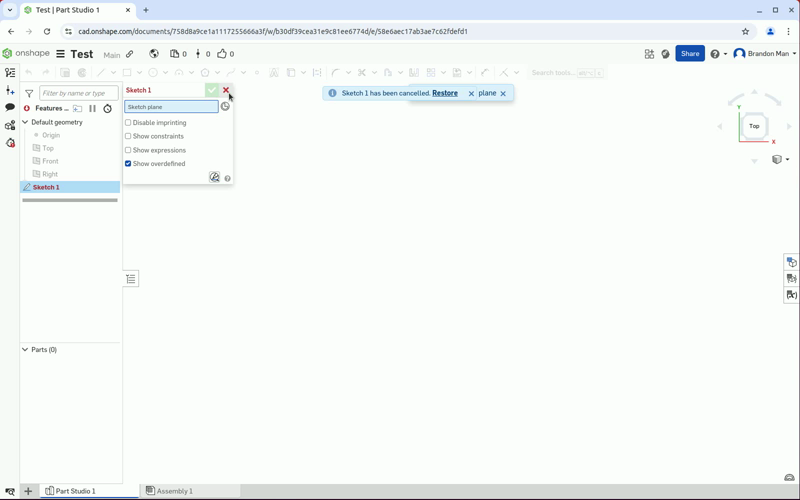
mouse_move(73, 150)
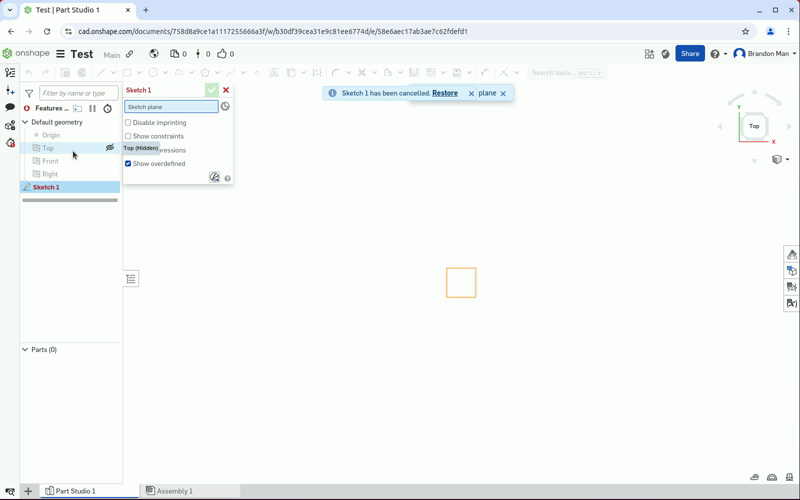
click(73, 150)
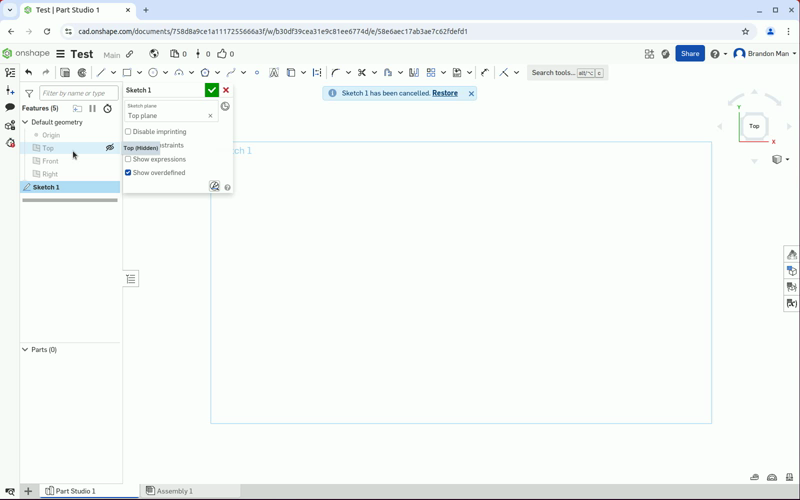
mouse_move(73, 352)
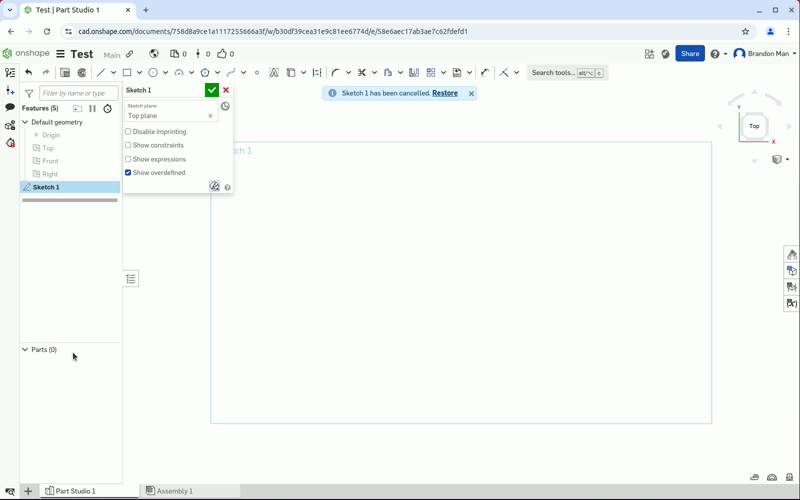
key(y)
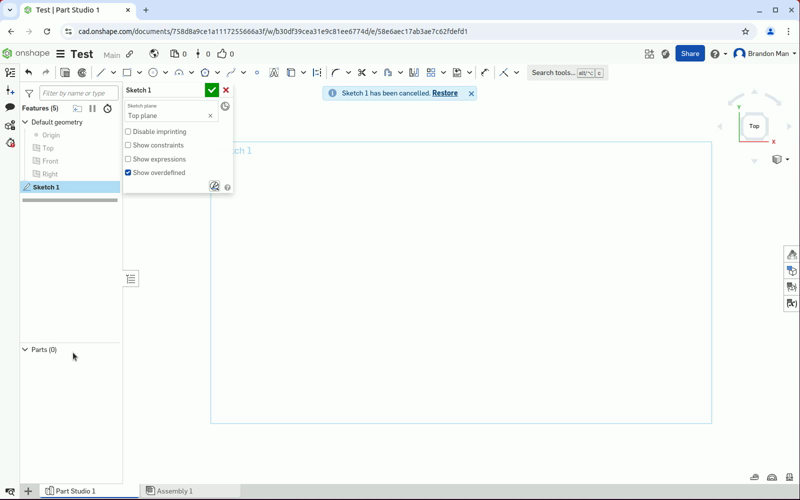
key(c)
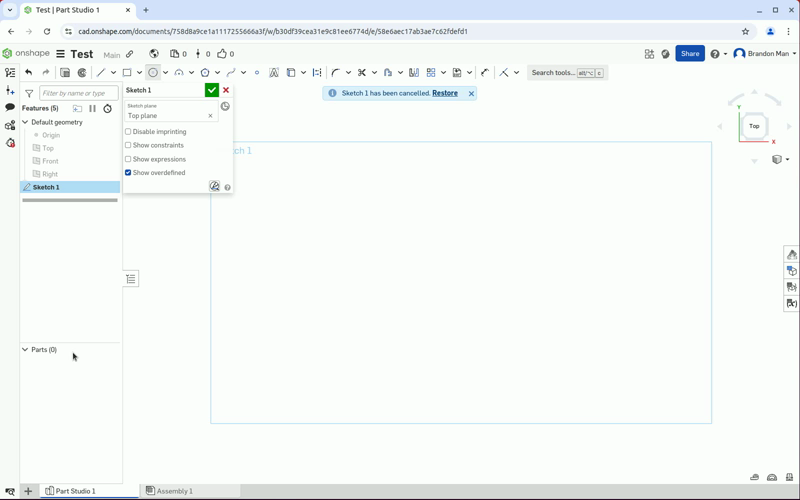
key_down(shift)
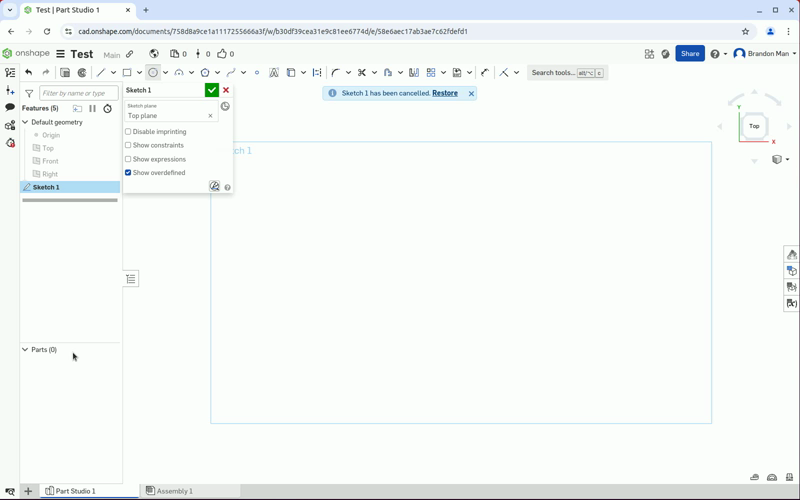
mouse_move(461, 282)
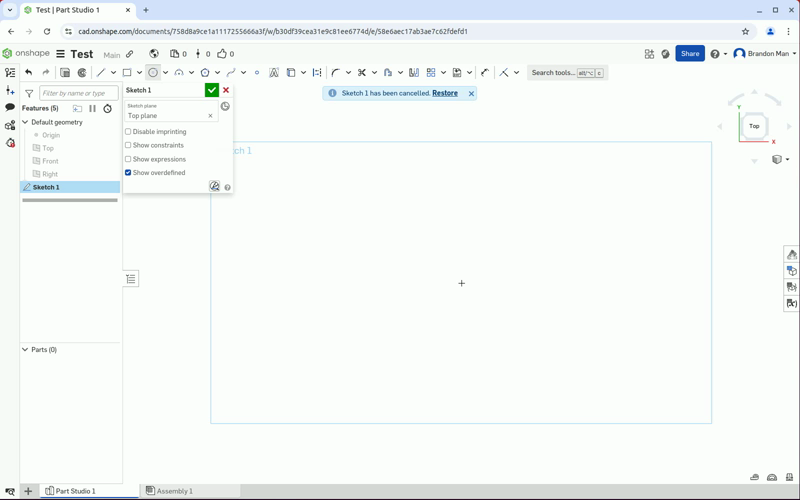
click(461, 282)
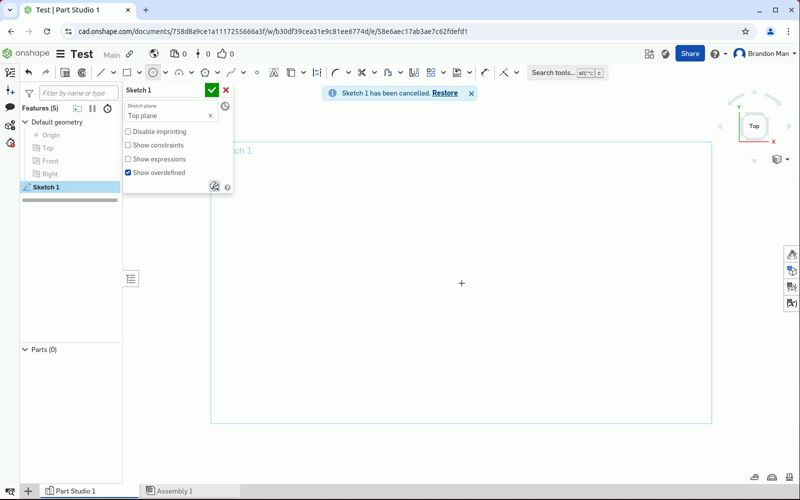
key_up(shift)
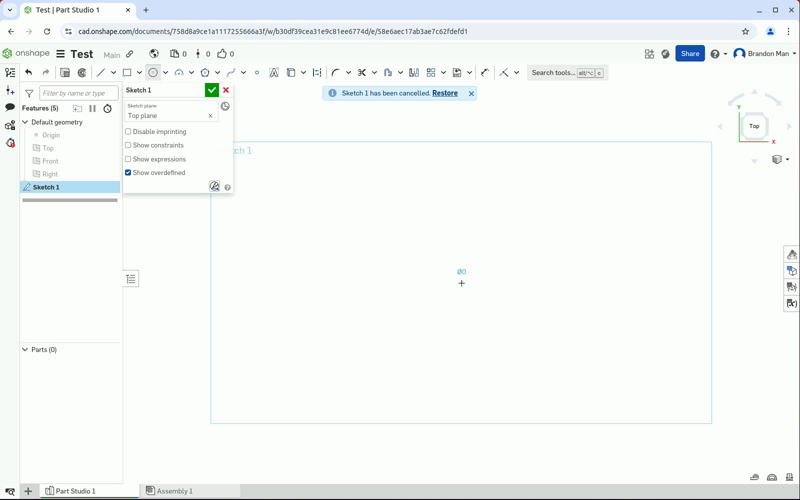
mouse_move(494, 282)
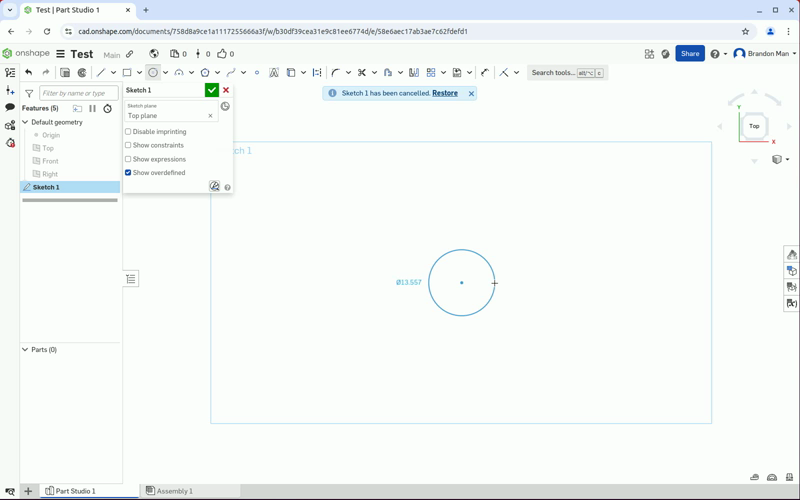
click(494, 282)
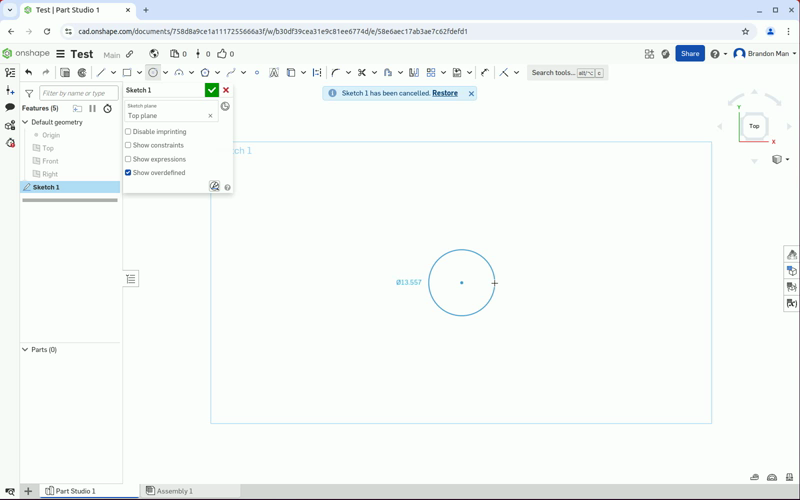
key(esc)
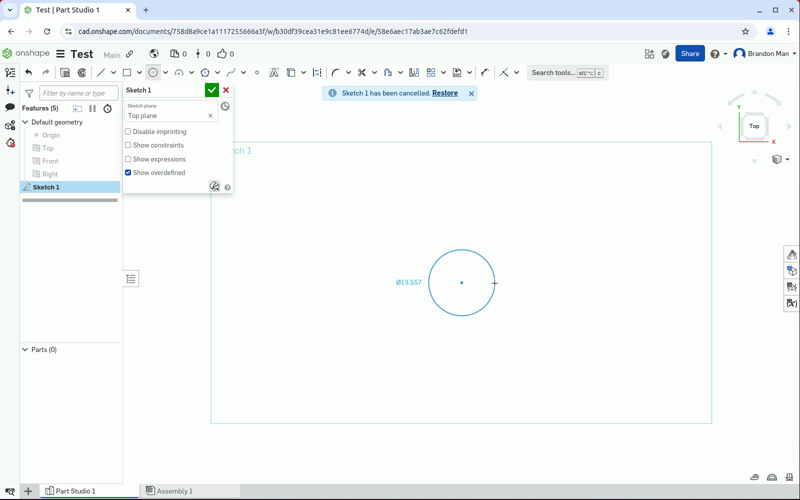
key(l)
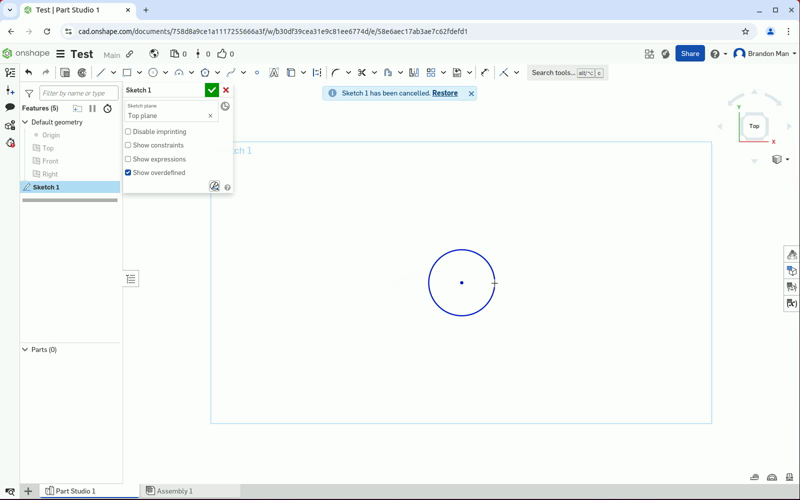
key_down(shift)
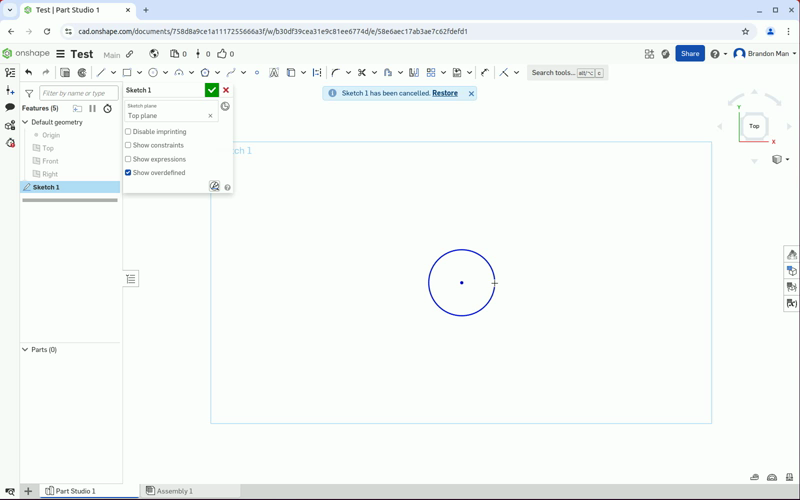
mouse_move(440, 295)
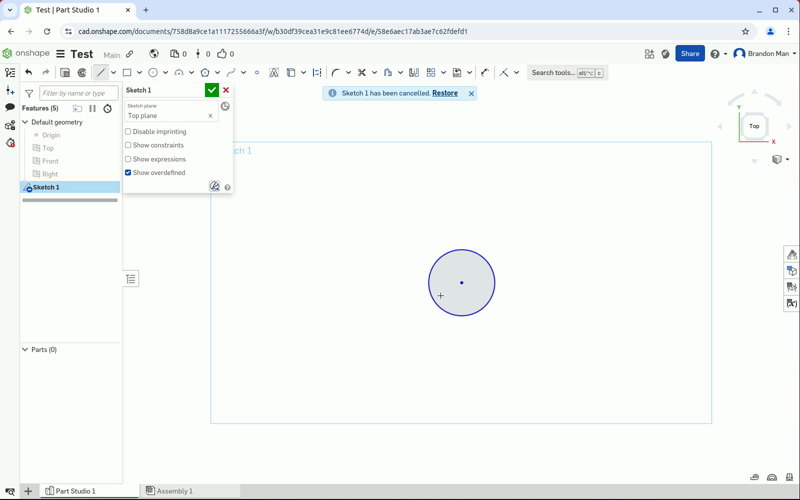
click(440, 295)
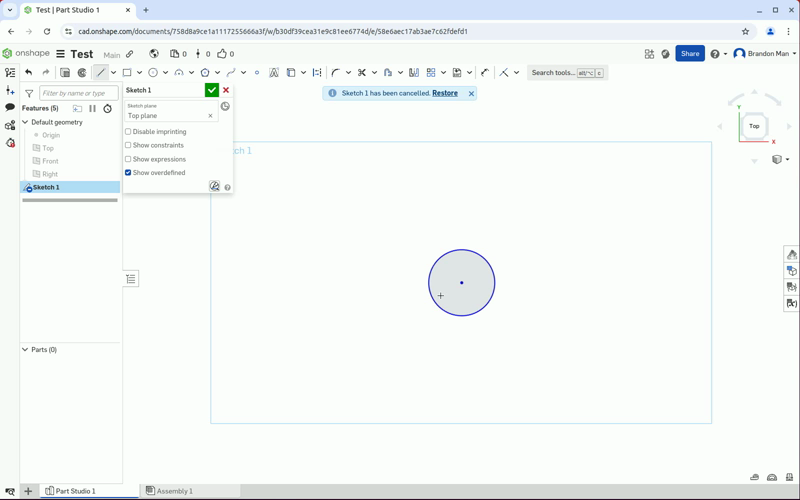
key_up(shift)
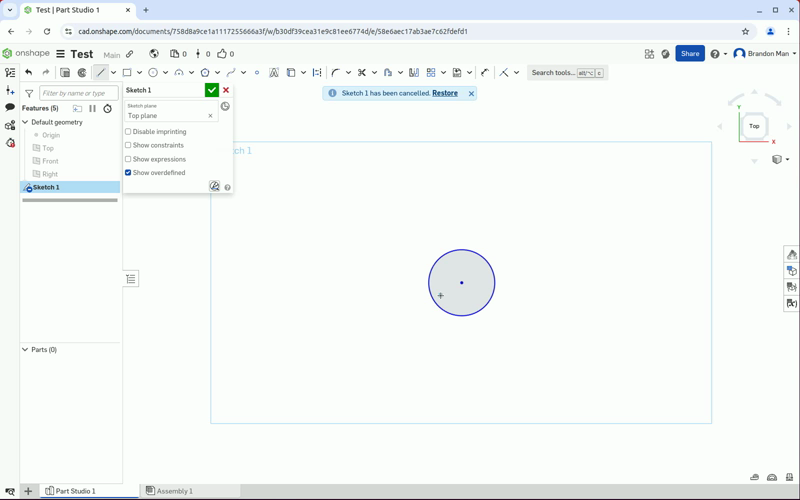
key_down(shift)
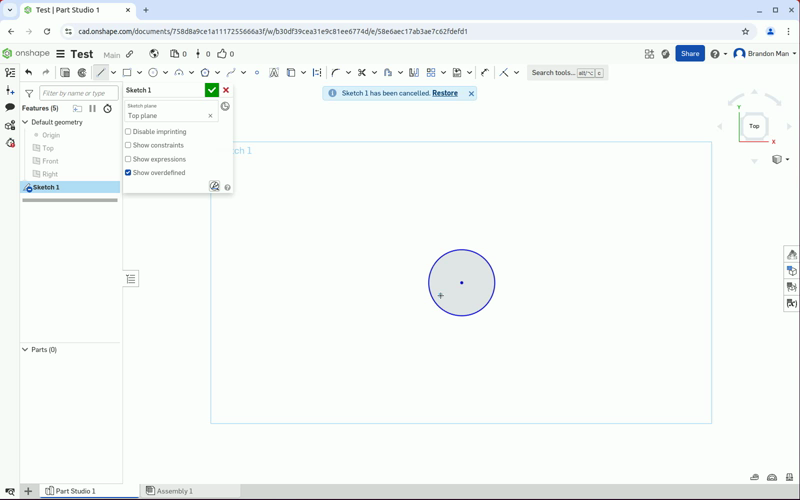
mouse_move(470, 295)
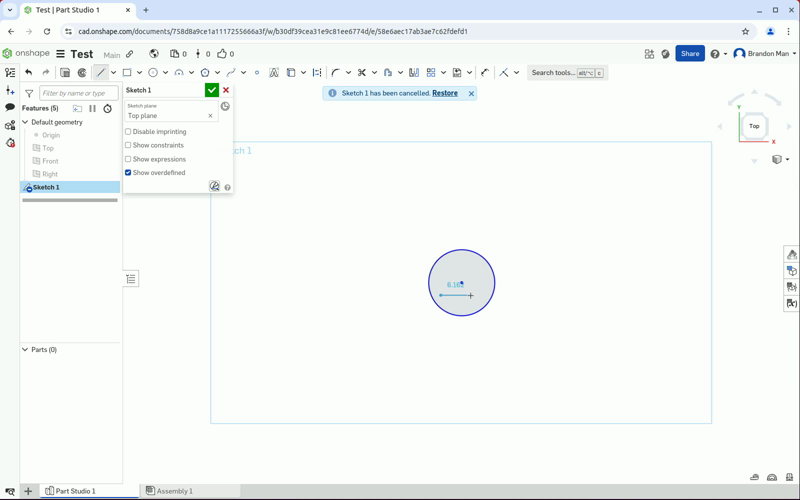
mouse_move(461, 307)
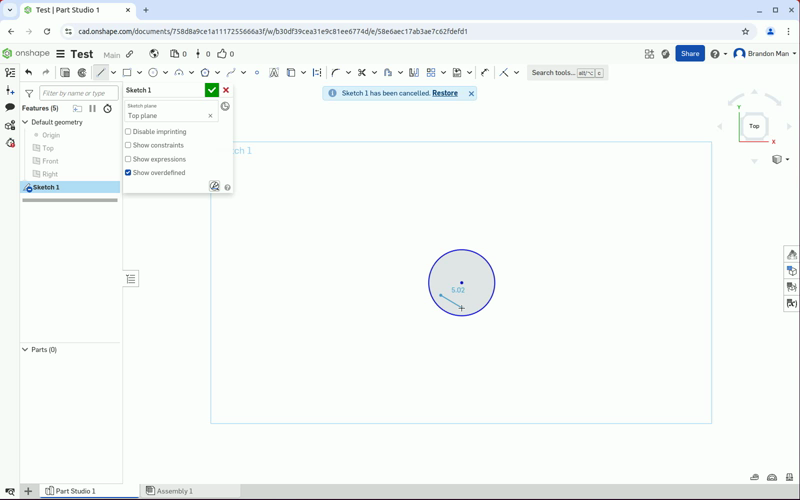
click(461, 307)
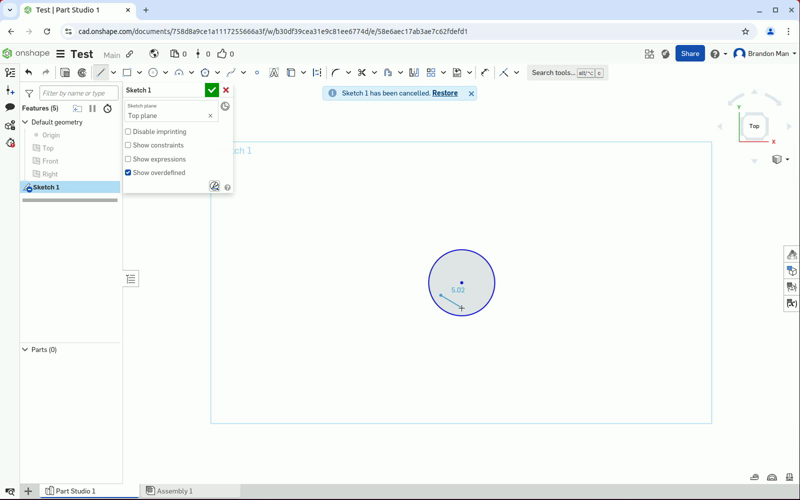
key_up(shift)
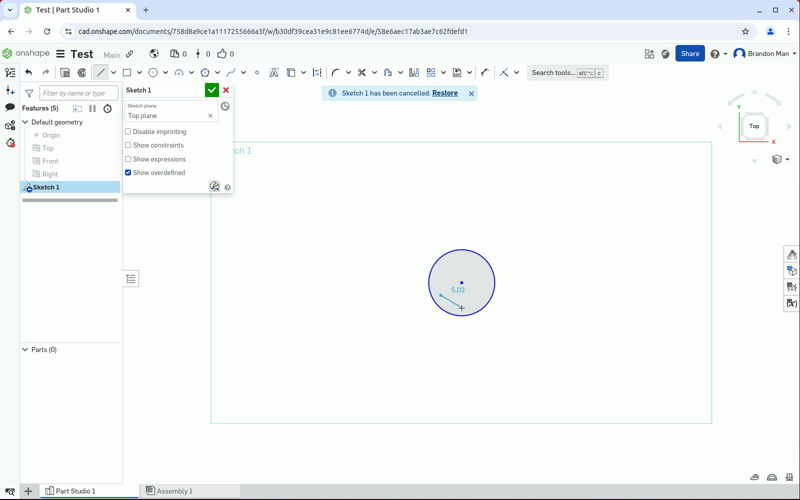
key_down(shift)
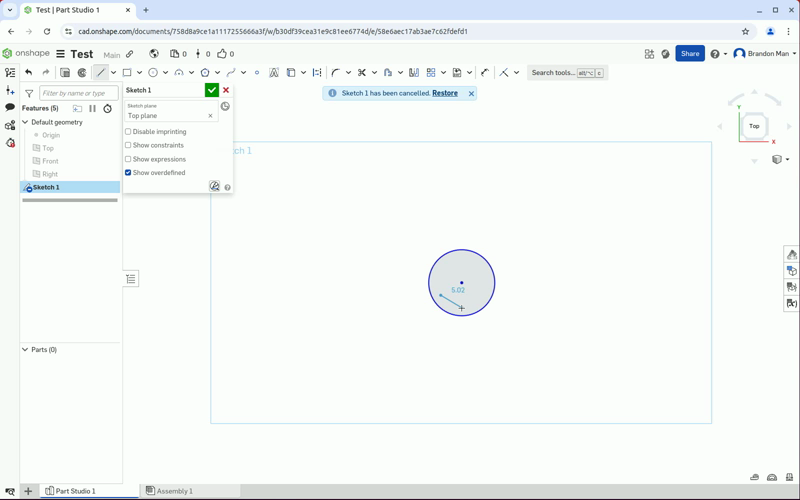
mouse_move(492, 307)
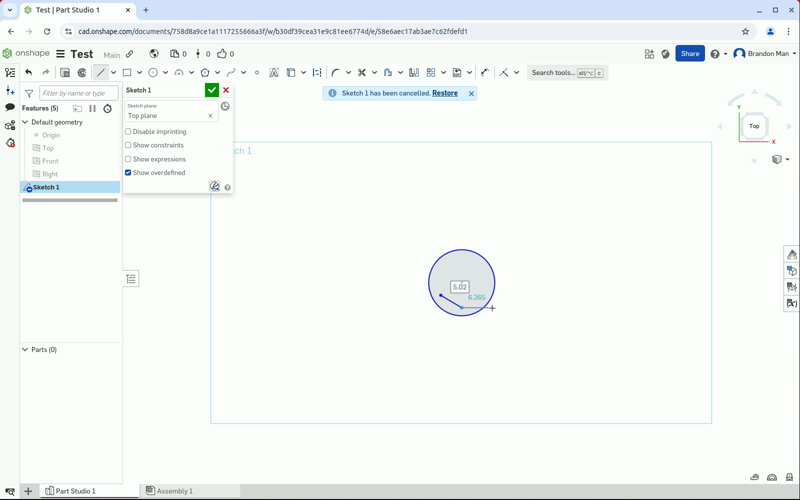
mouse_move(482, 295)
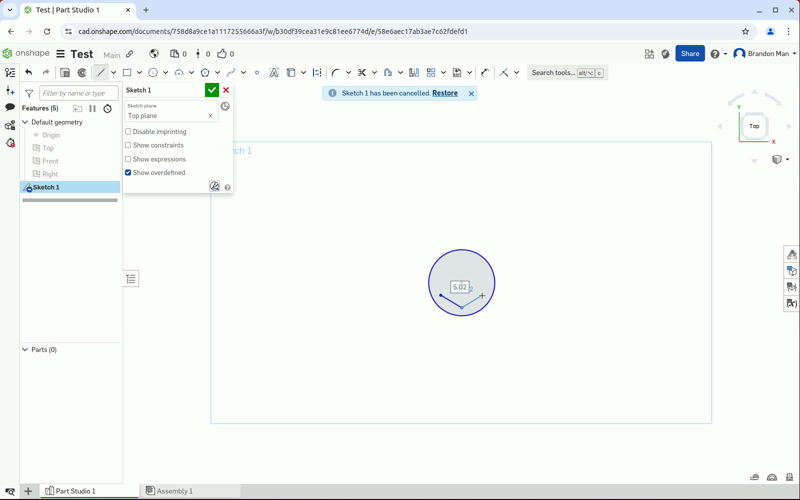
click(482, 295)
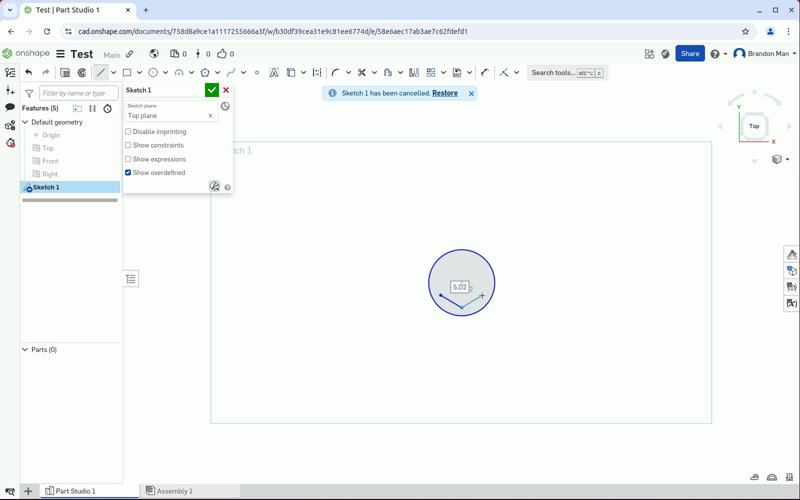
key_up(shift)
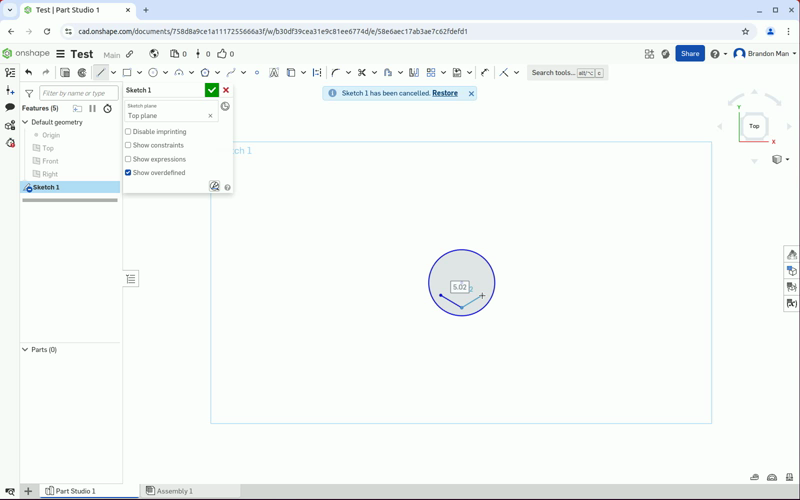
key_down(shift)
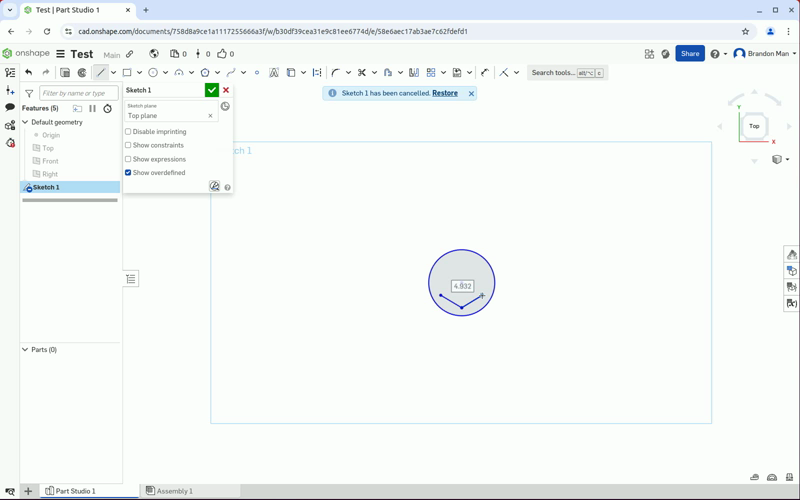
mouse_move(512, 295)
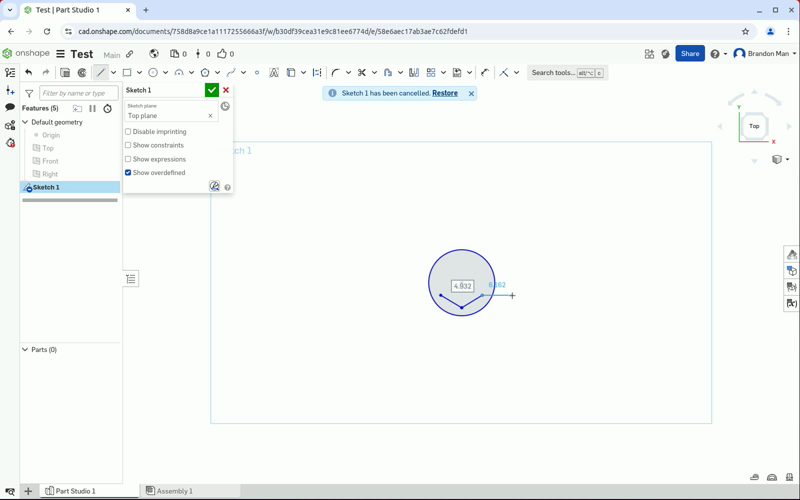
mouse_move(482, 270)
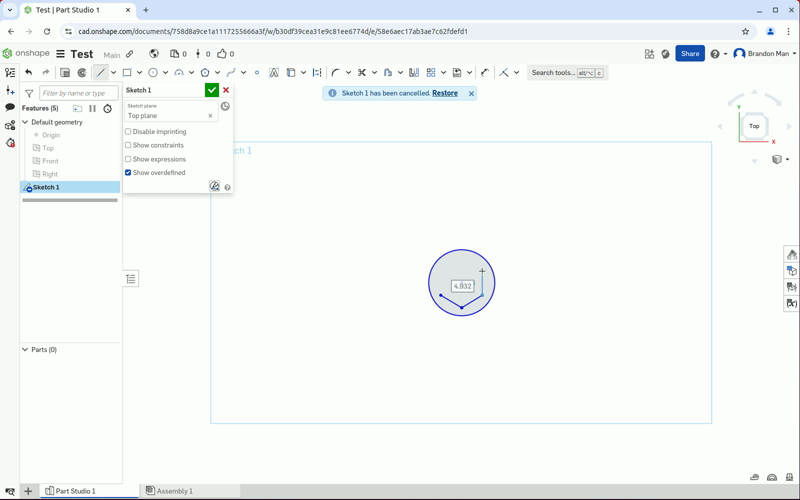
click(482, 270)
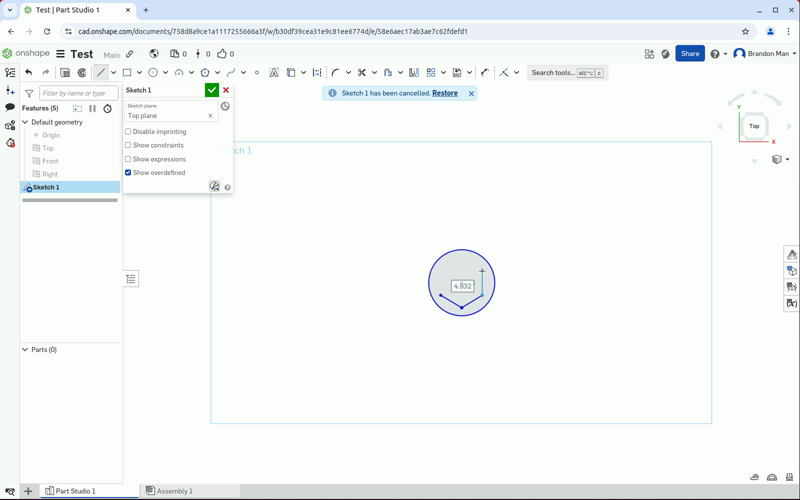
key_up(shift)
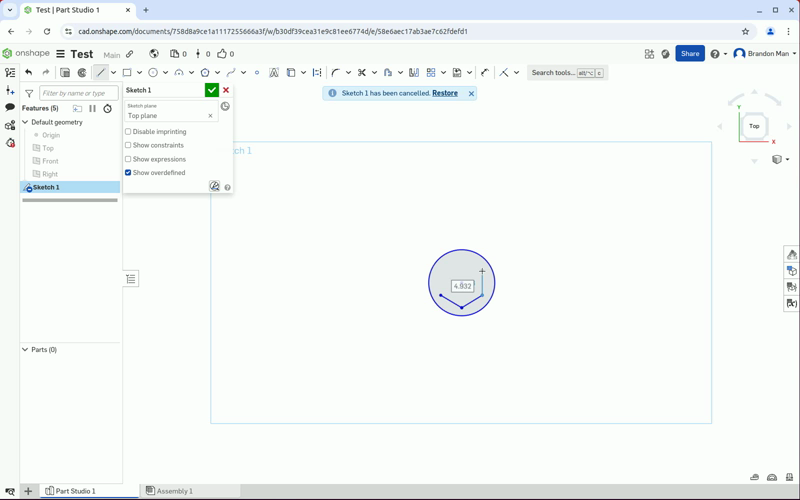
key_down(shift)
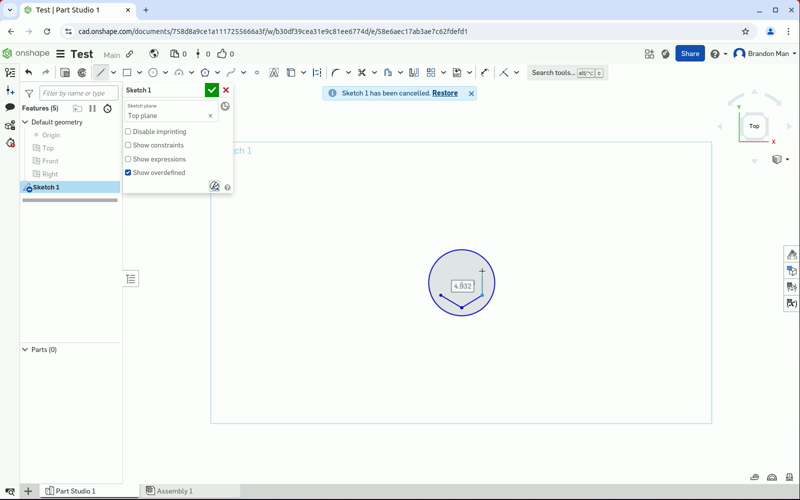
mouse_move(512, 270)
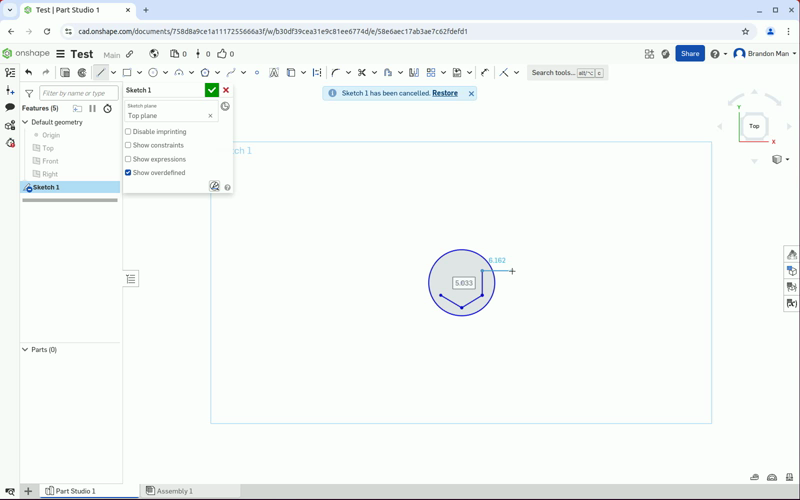
mouse_move(461, 258)
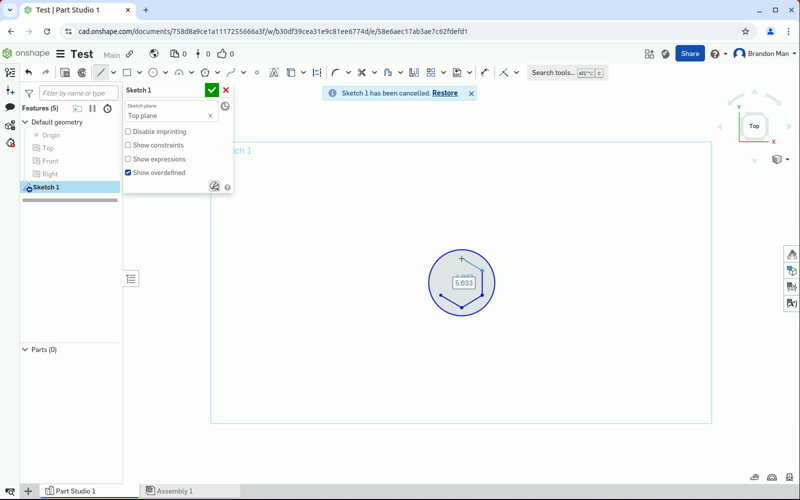
click(461, 258)
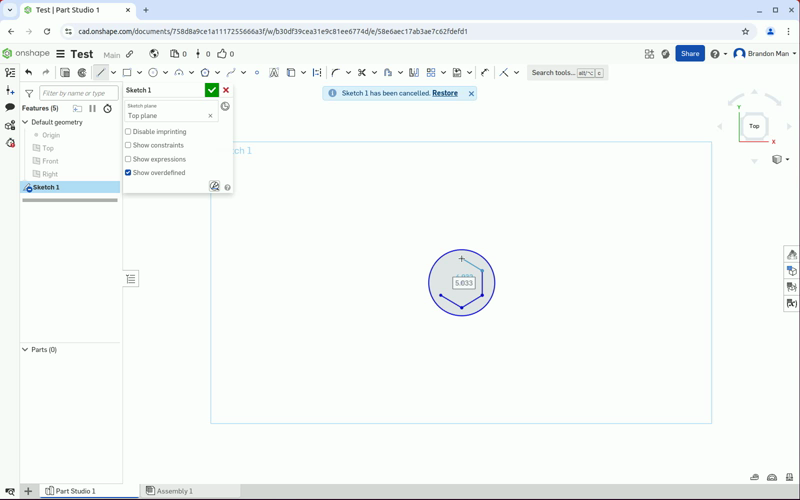
key_up(shift)
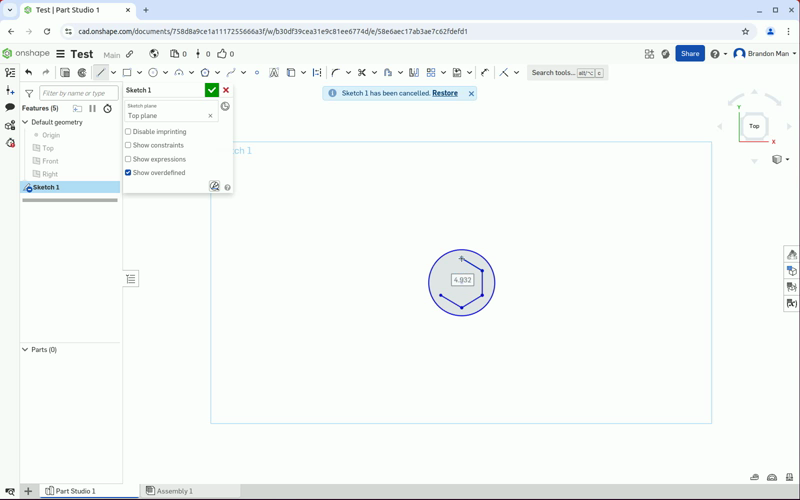
key_down(shift)
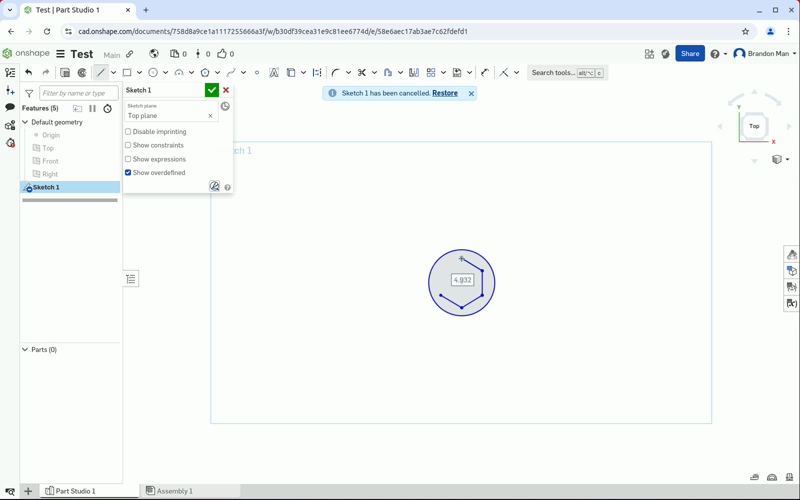
mouse_move(492, 258)
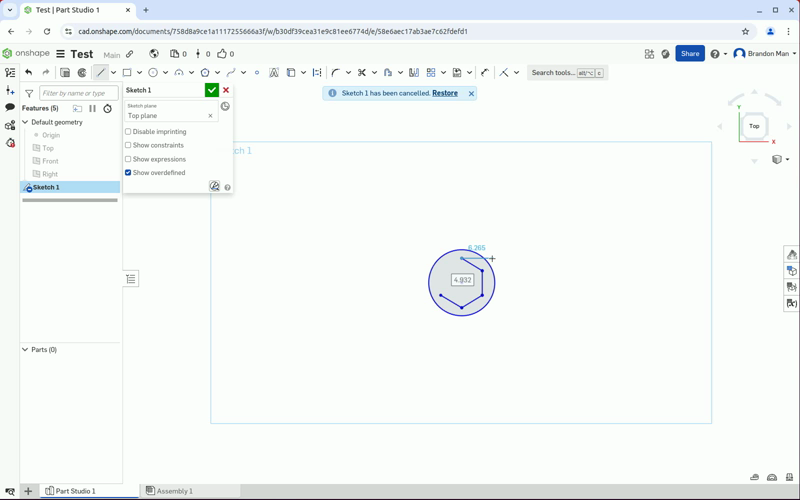
mouse_move(440, 270)
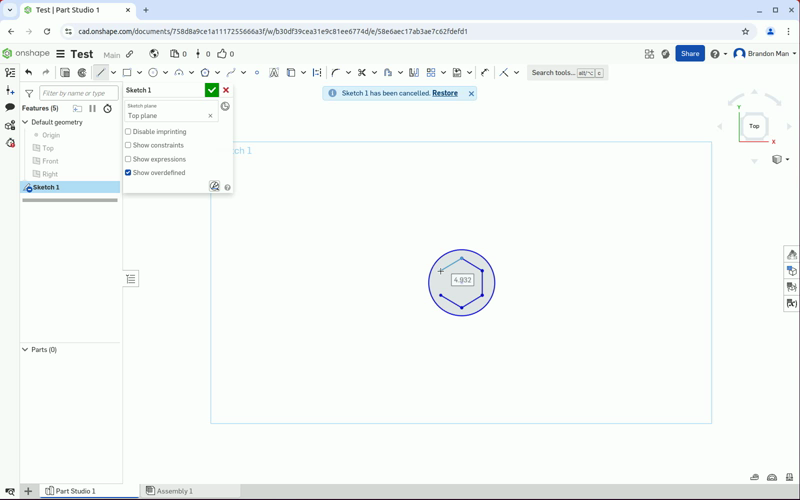
click(440, 270)
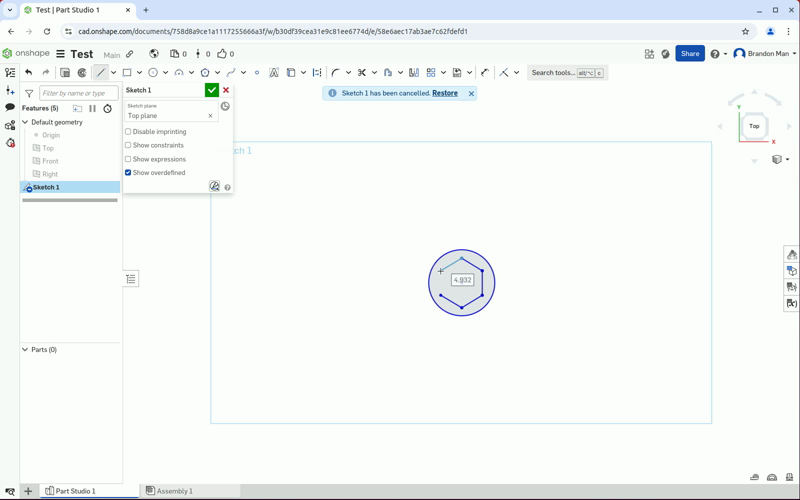
key_up(shift)
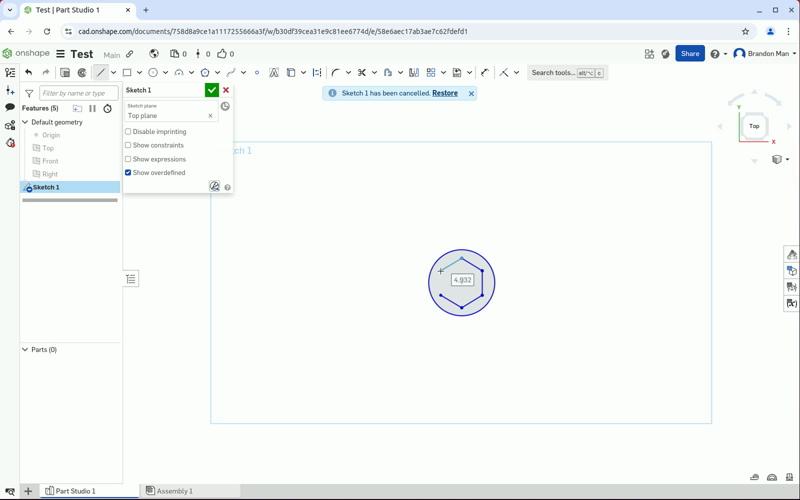
mouse_move(470, 270)
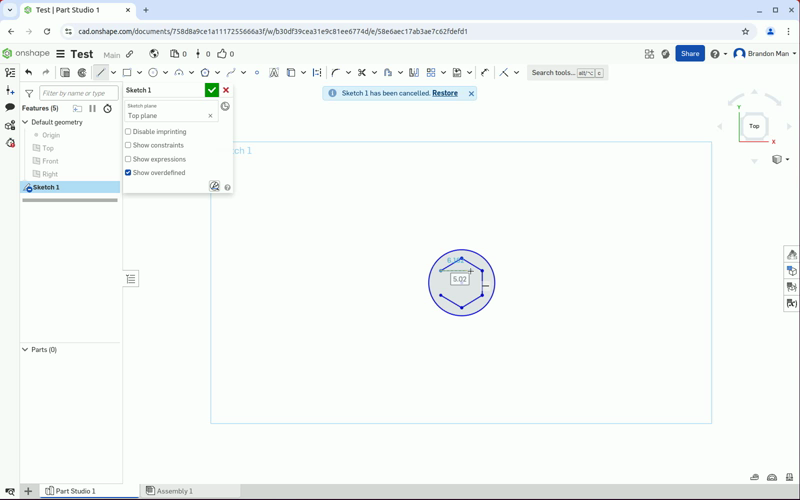
key_down(shift)
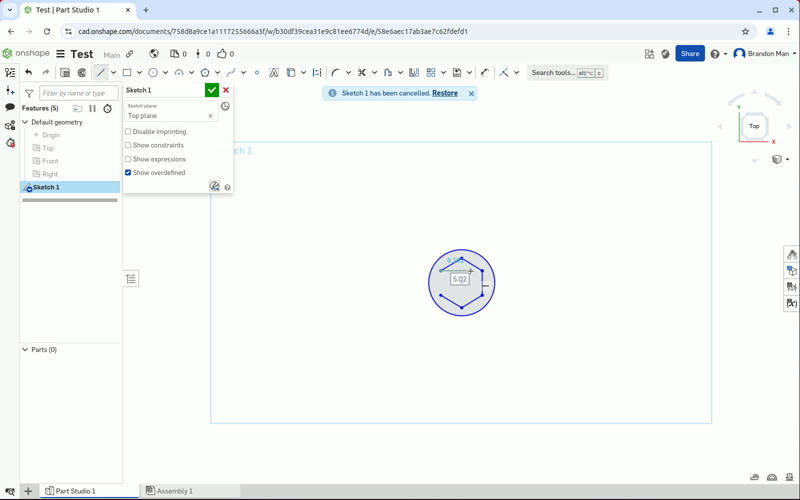
mouse_move(440, 295)
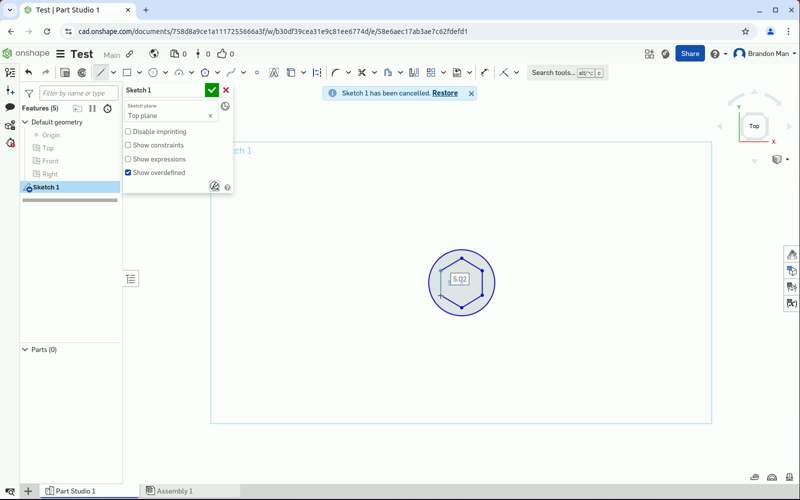
key_up(shift)
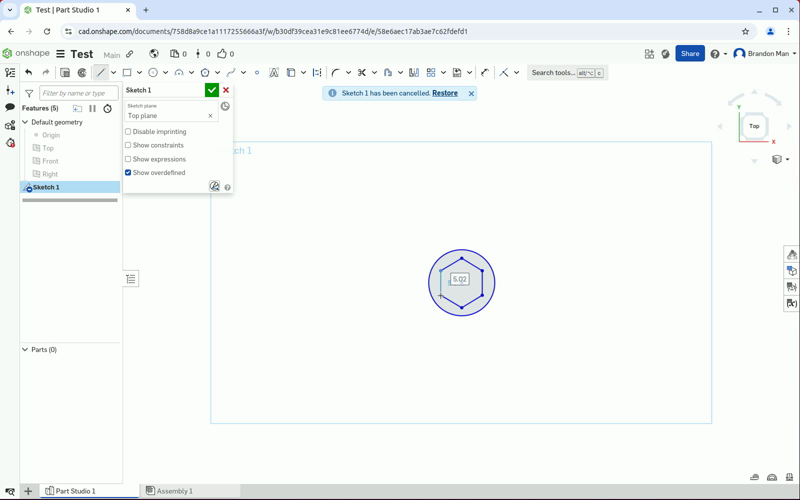
click(440, 295)
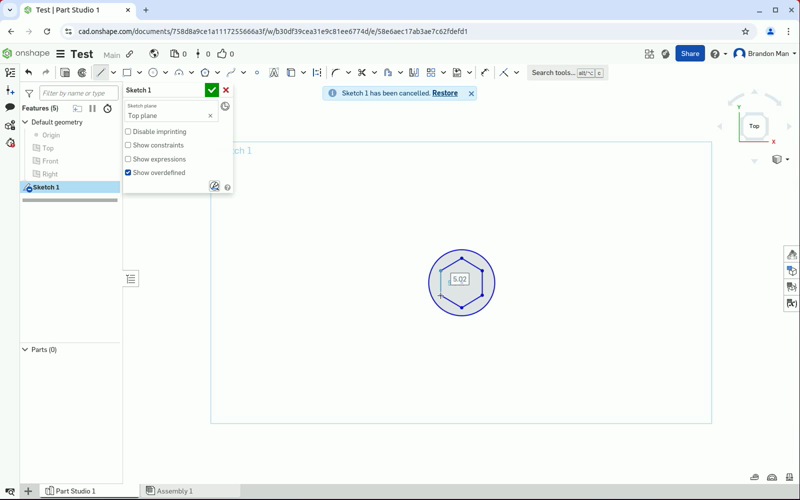
key(esc)
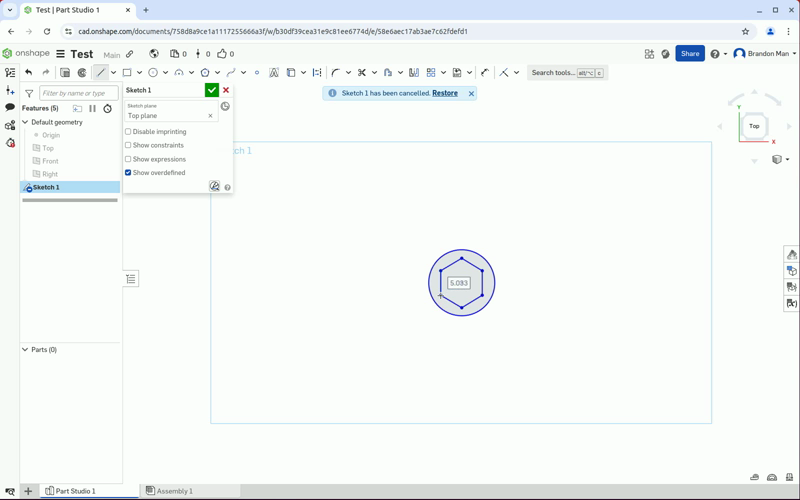
mouse_move(485, 297)
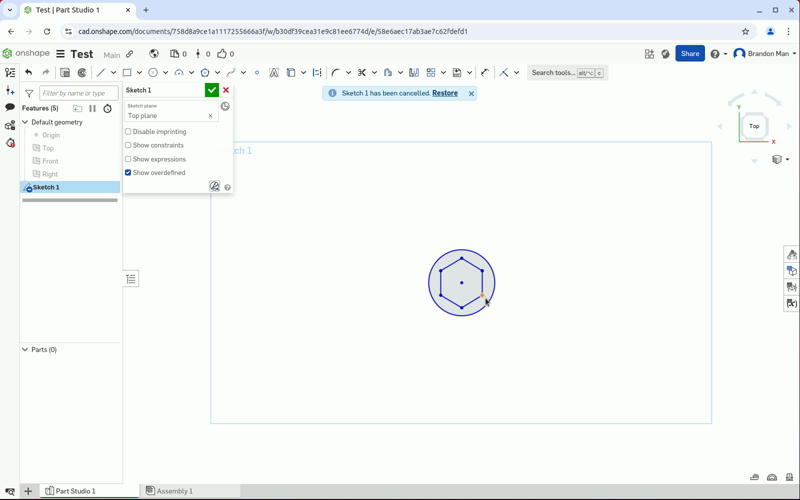
click(485, 297)
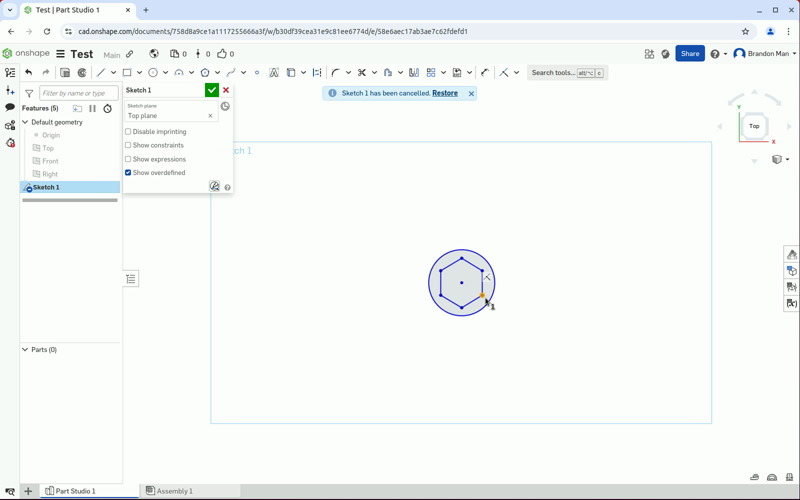
mouse_move(73, 352)
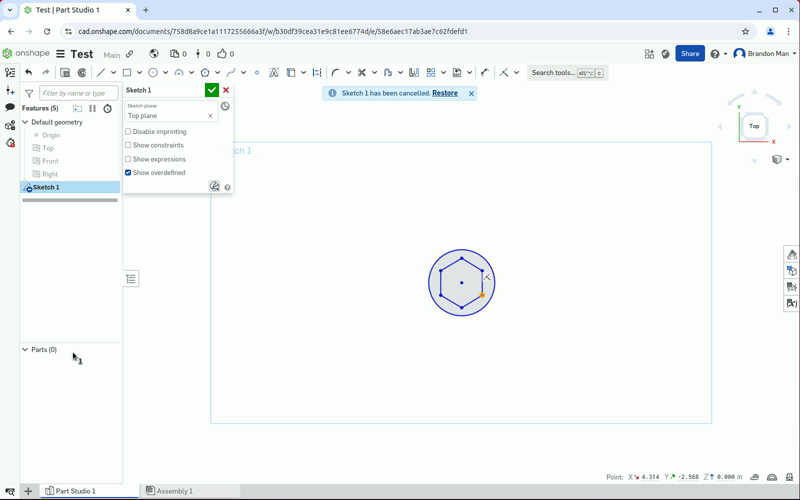
key(shift+y)
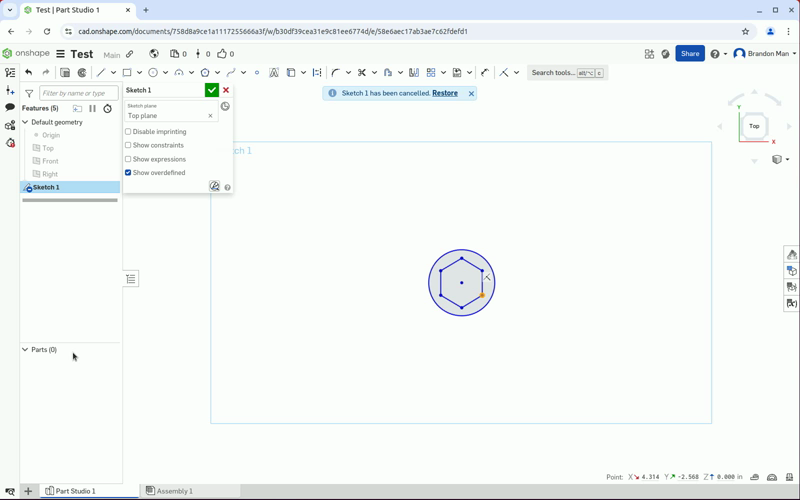
key(shift+e)
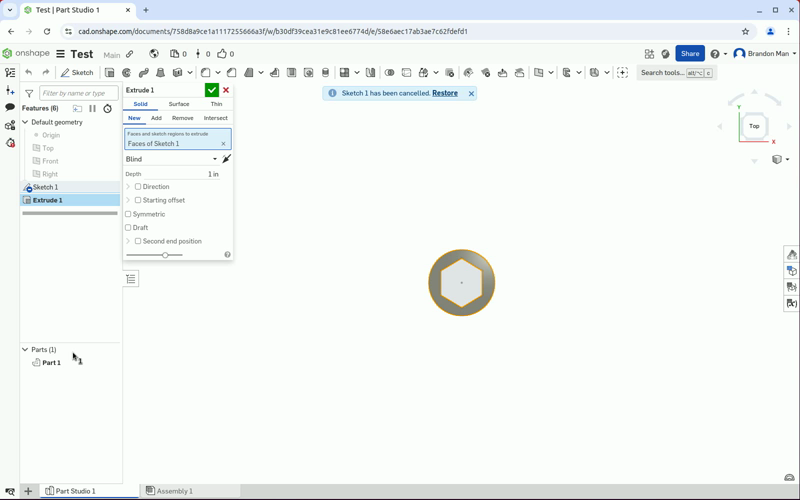
mouse_move(143, 106)
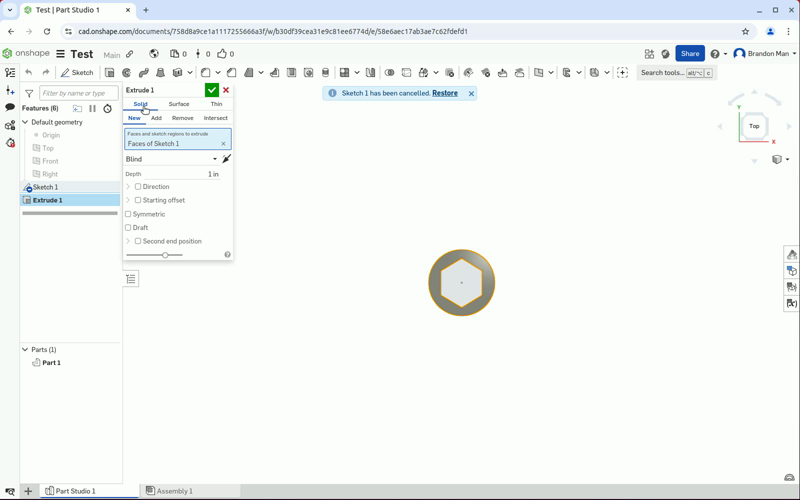
click(143, 106)
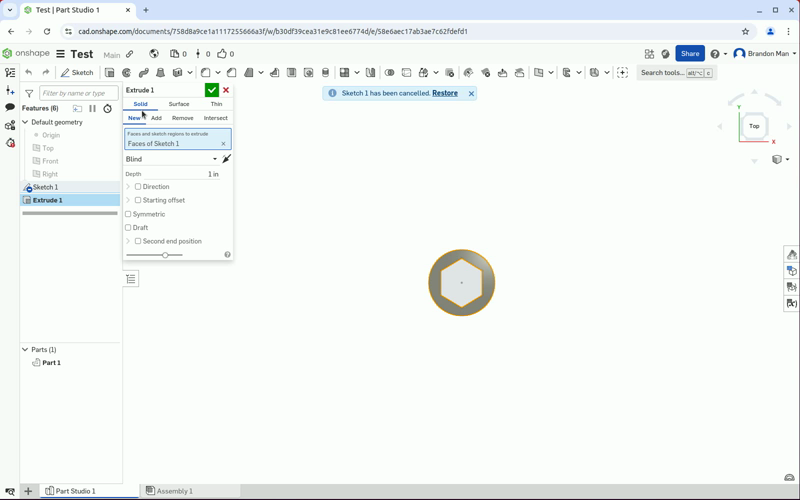
mouse_move(137, 120)
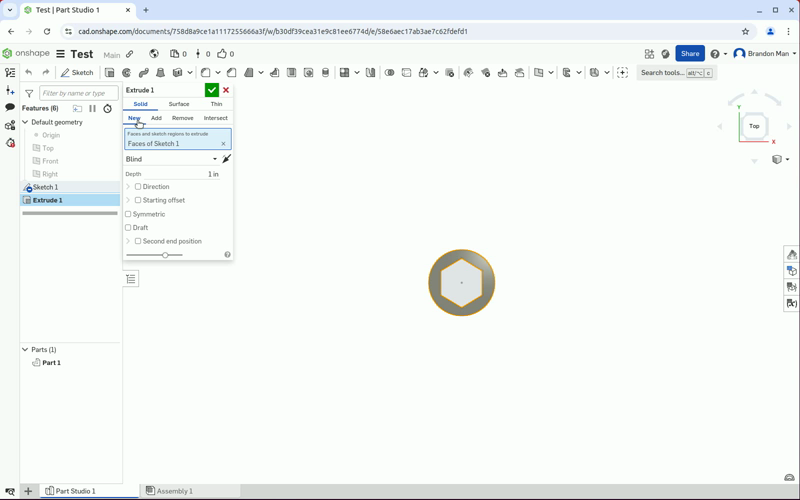
click(137, 120)
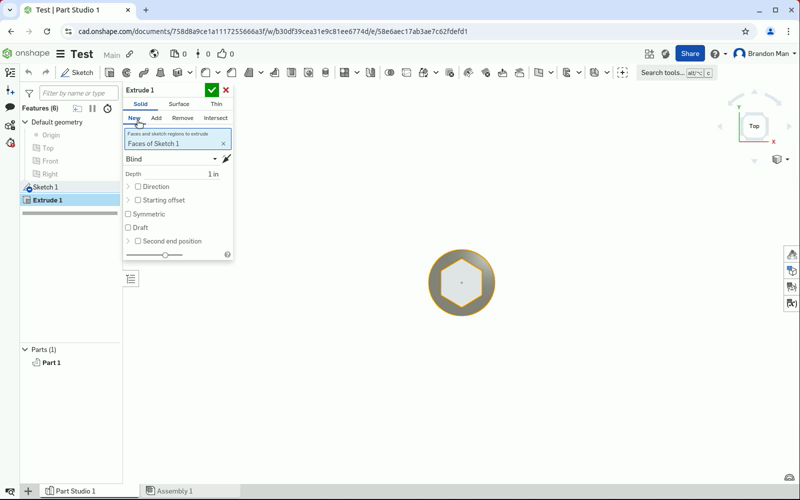
key(tab, 4)
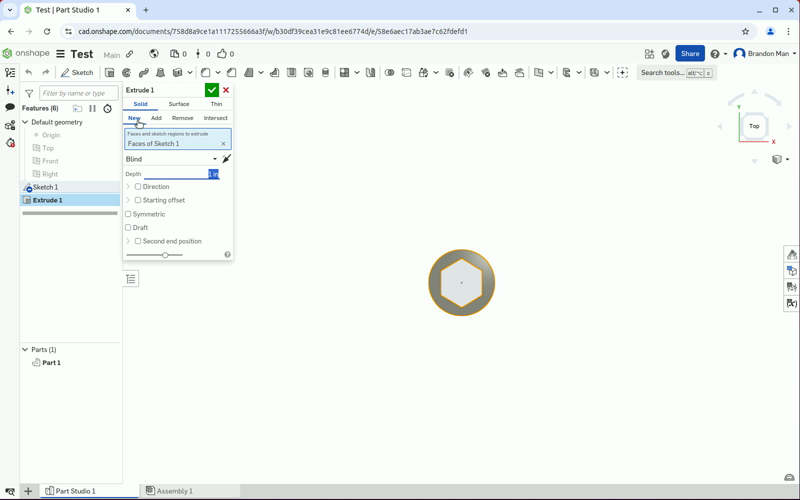
text(7.221)
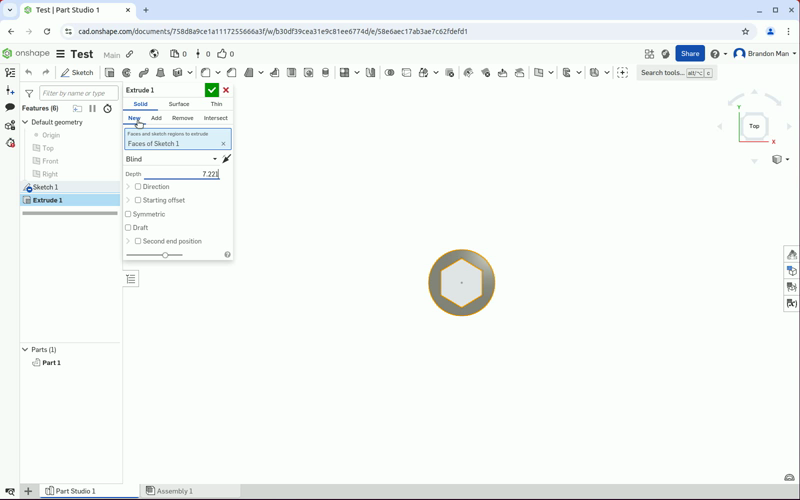
key(enter)
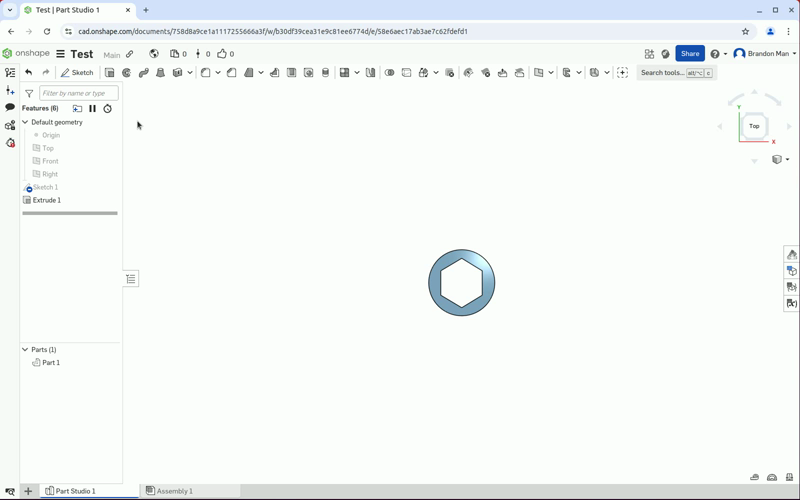
key(shift+h)
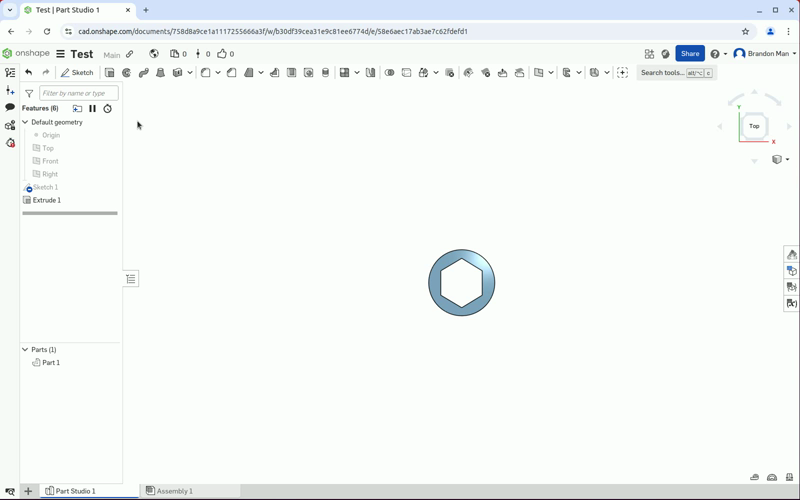
key(shift+h)
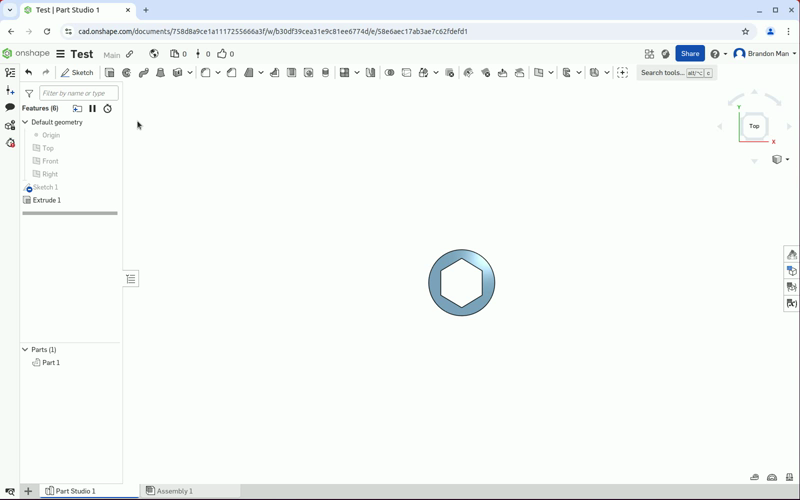
mouse_move(73, 189)
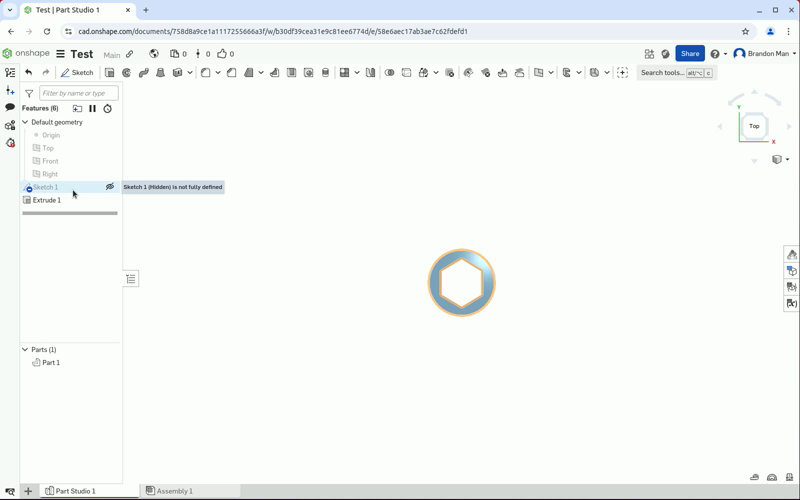
click(73, 189)
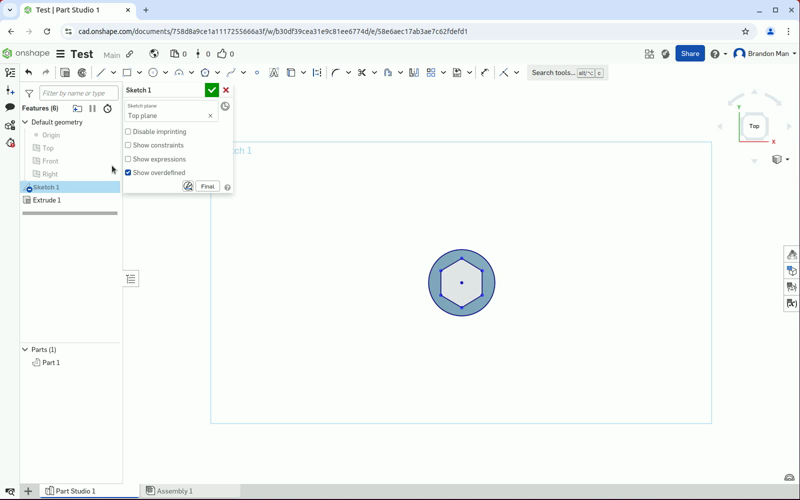
mouse_move(229, 92)
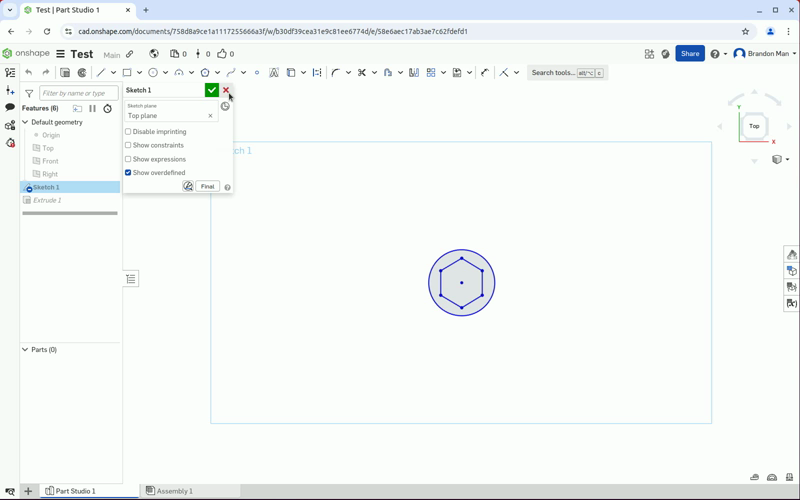
click(229, 92)
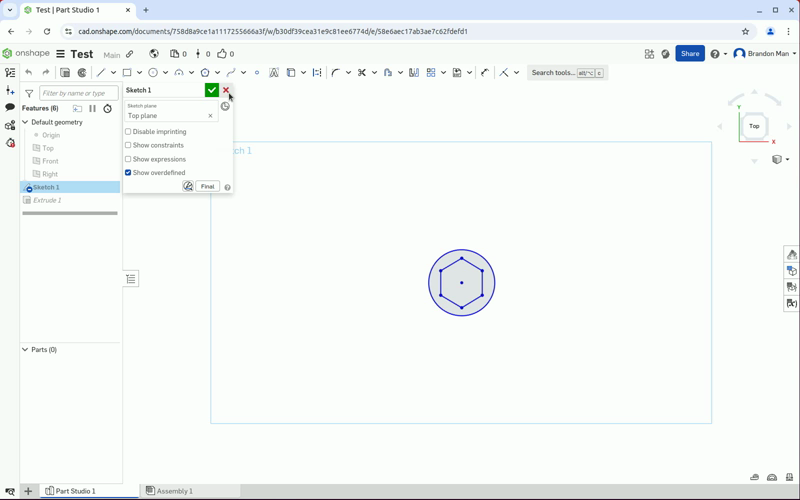
key(shift+s)
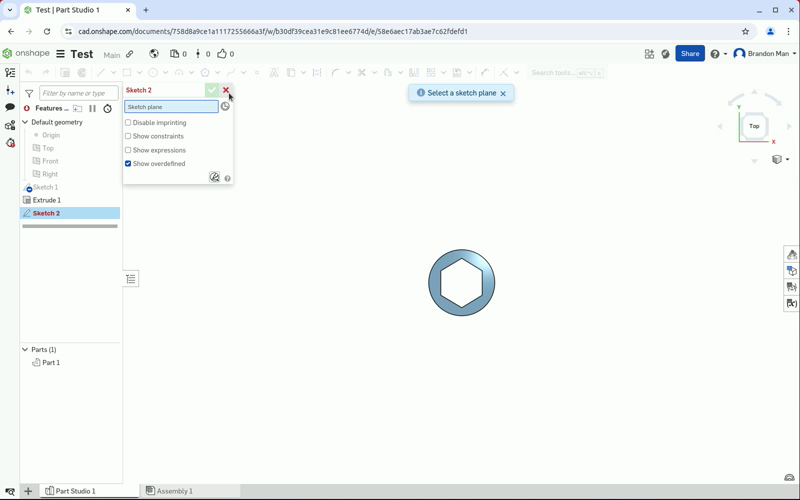
mouse_move(73, 150)
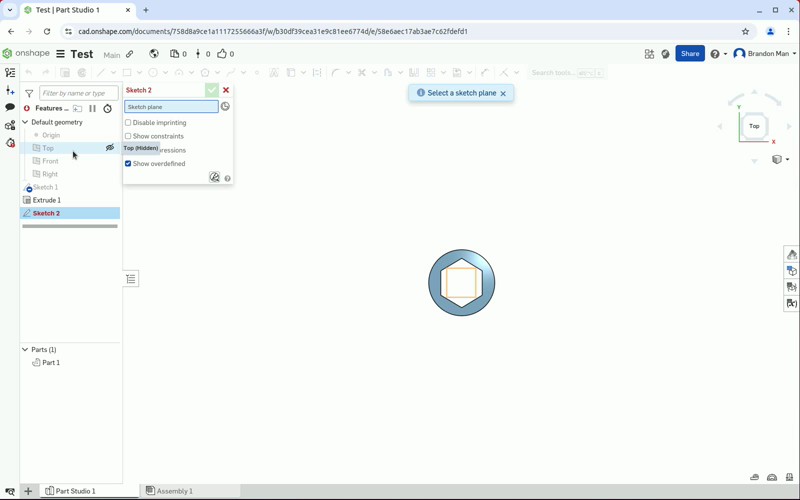
click(73, 150)
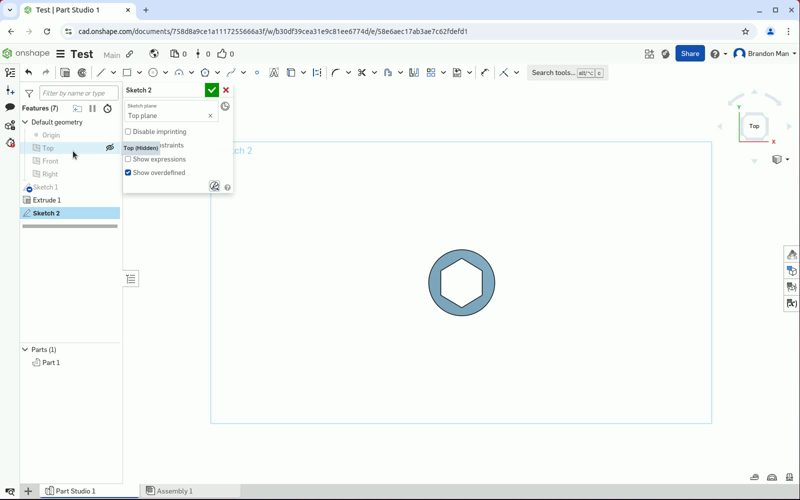
mouse_move(73, 352)
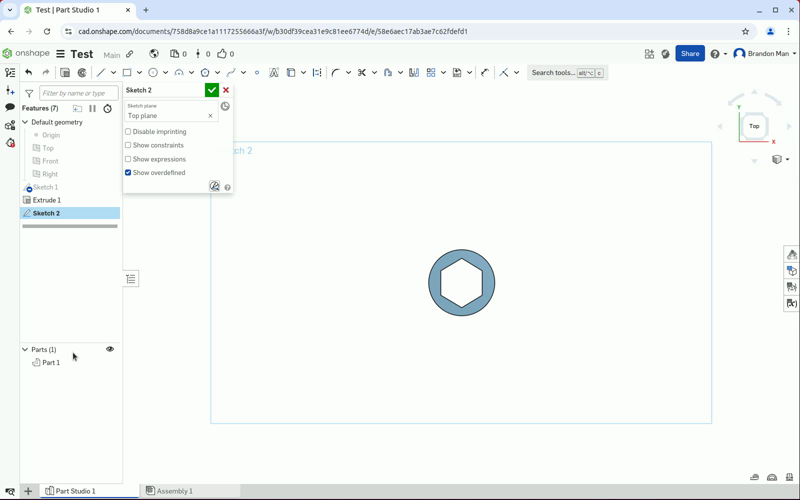
key(y)
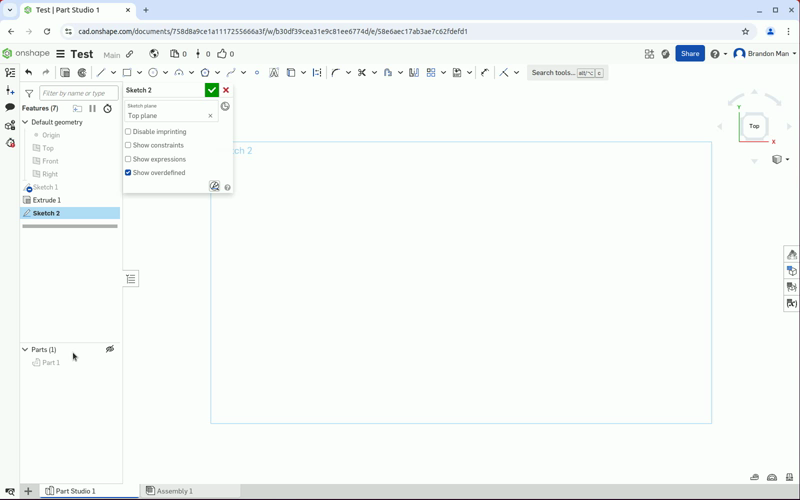
key(l)
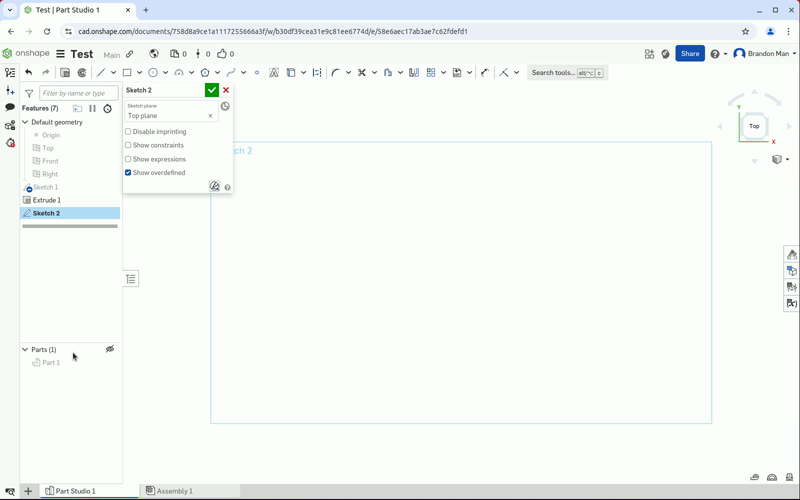
key_down(shift)
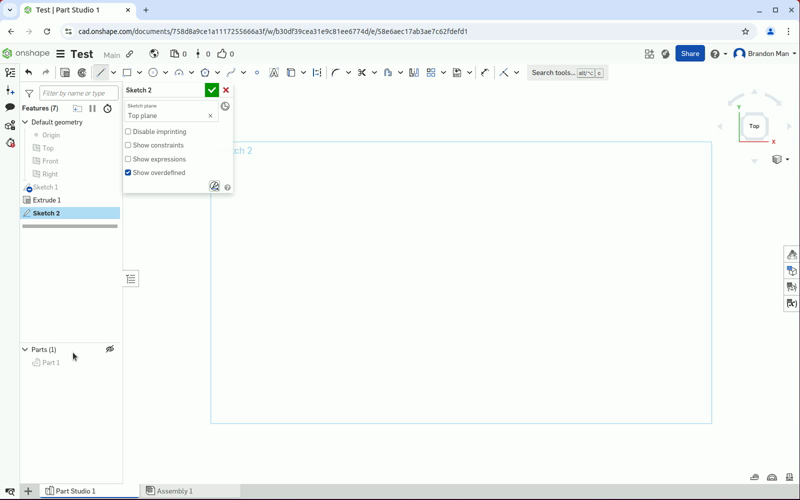
mouse_move(439, 294)
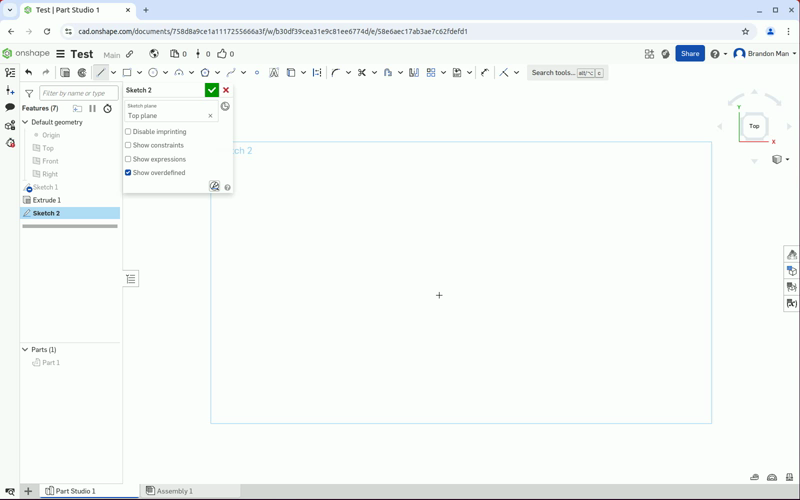
click(439, 294)
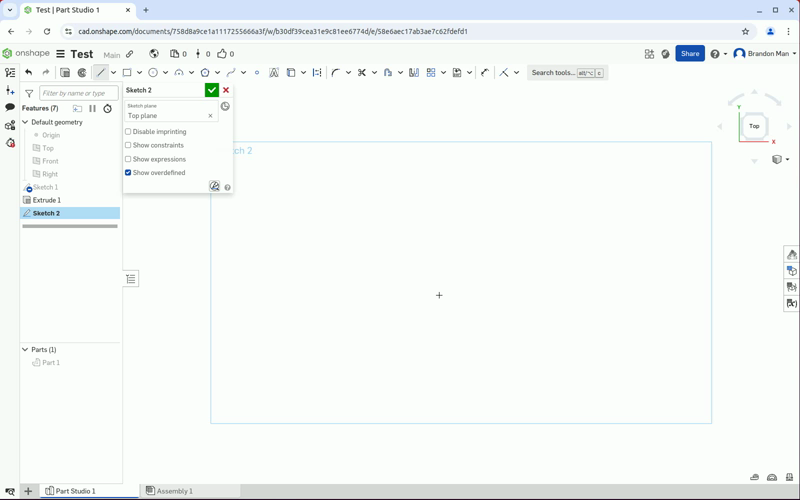
key_up(shift)
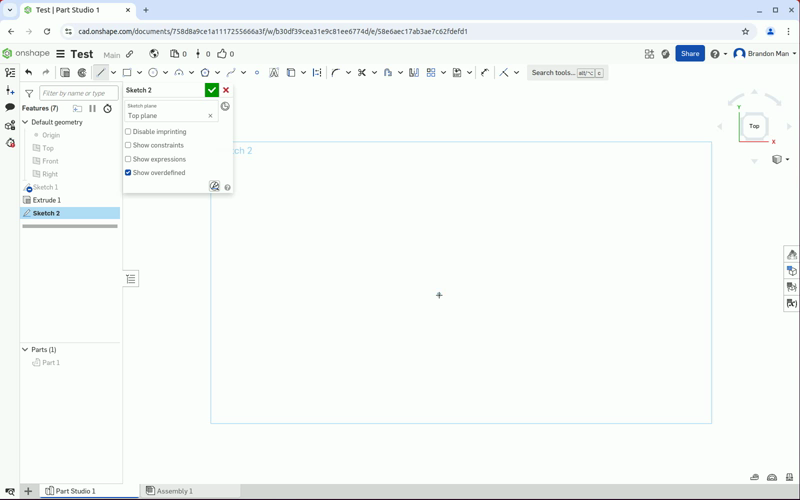
key_down(shift)
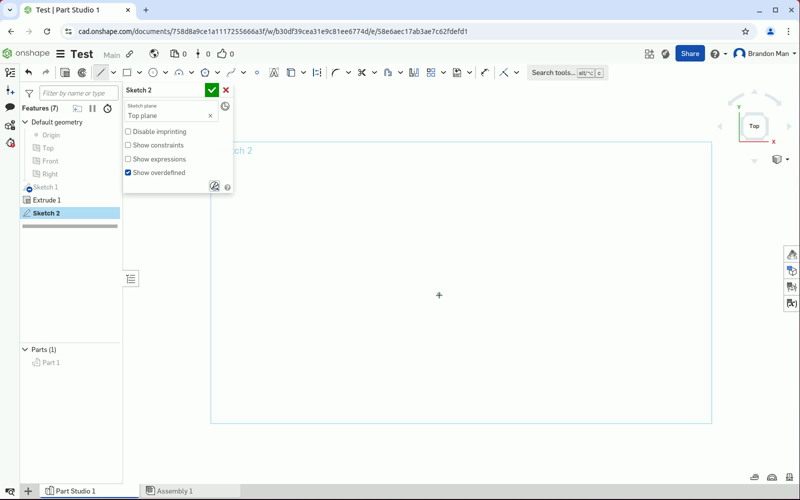
mouse_move(469, 294)
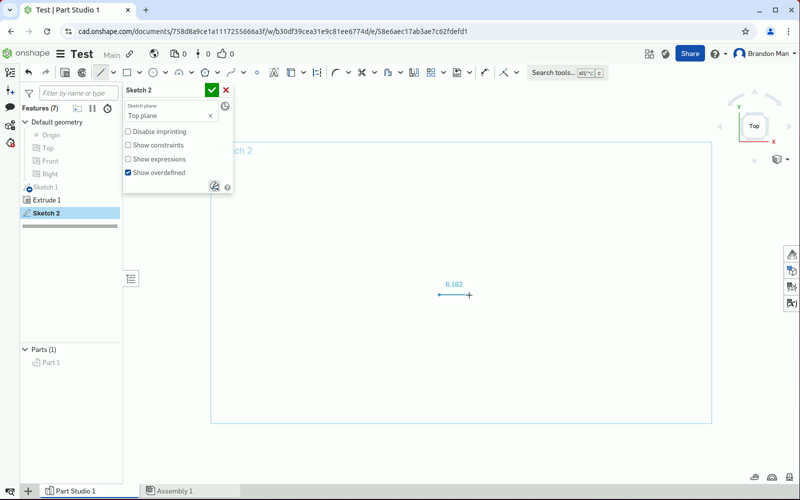
mouse_move(461, 306)
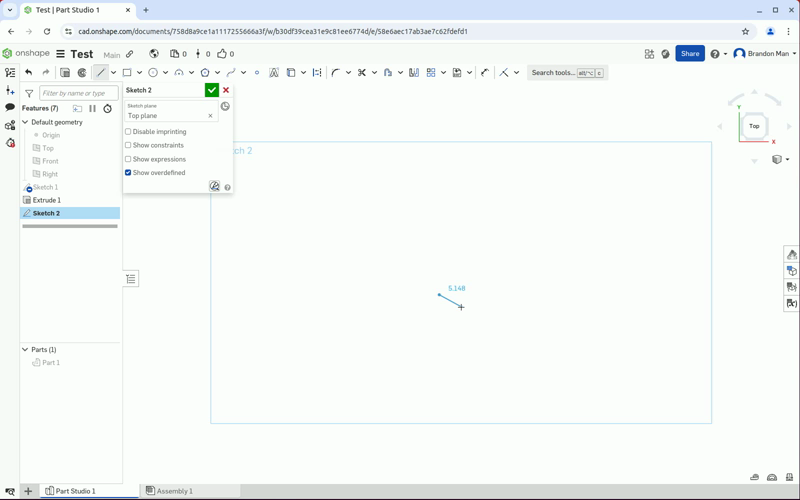
click(461, 306)
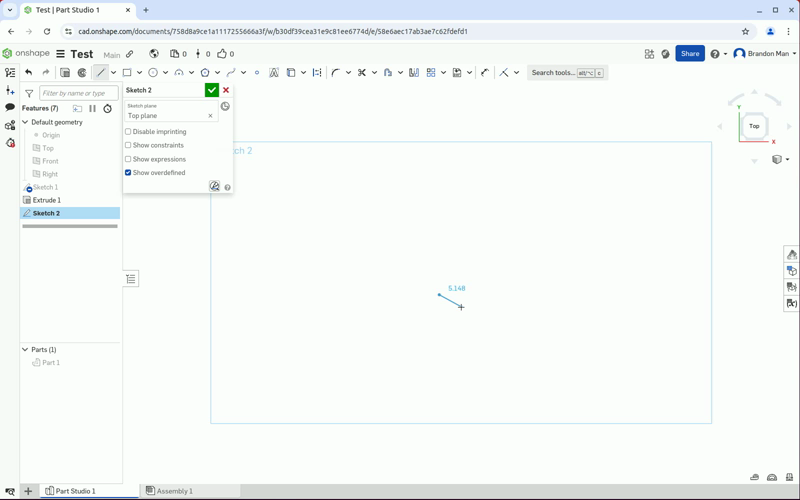
key_up(shift)
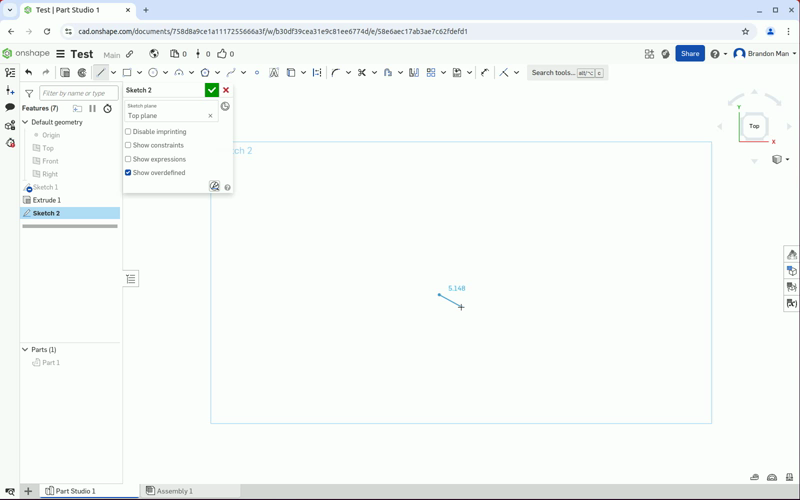
key_down(shift)
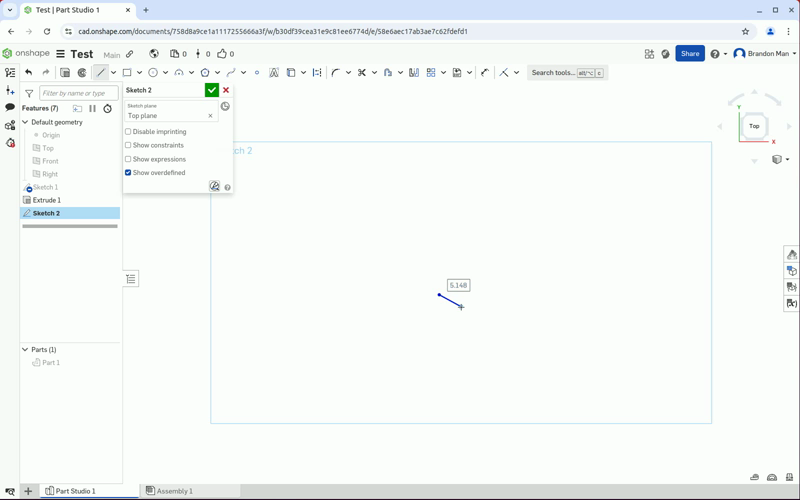
mouse_move(491, 306)
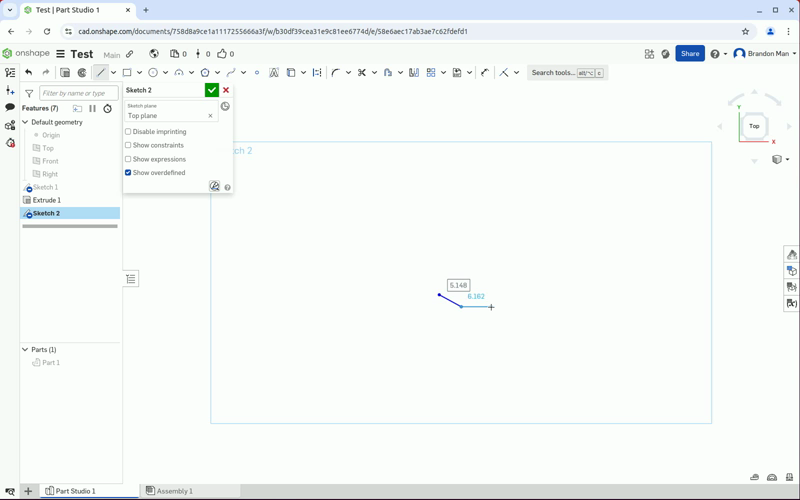
mouse_move(482, 294)
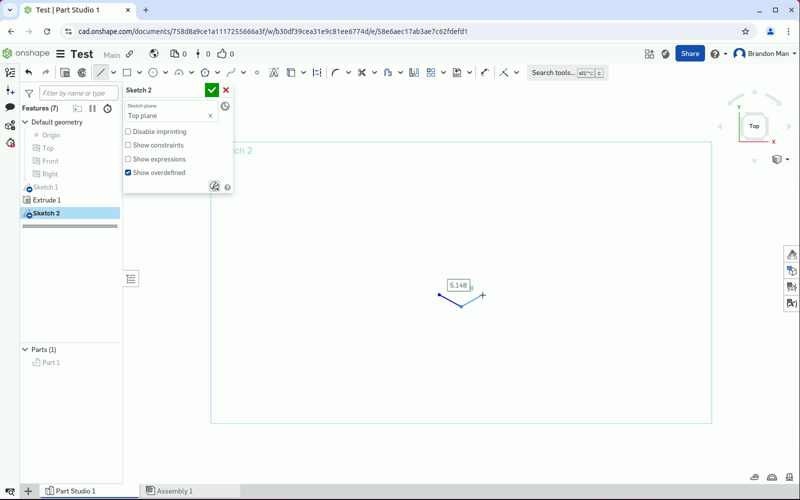
click(482, 294)
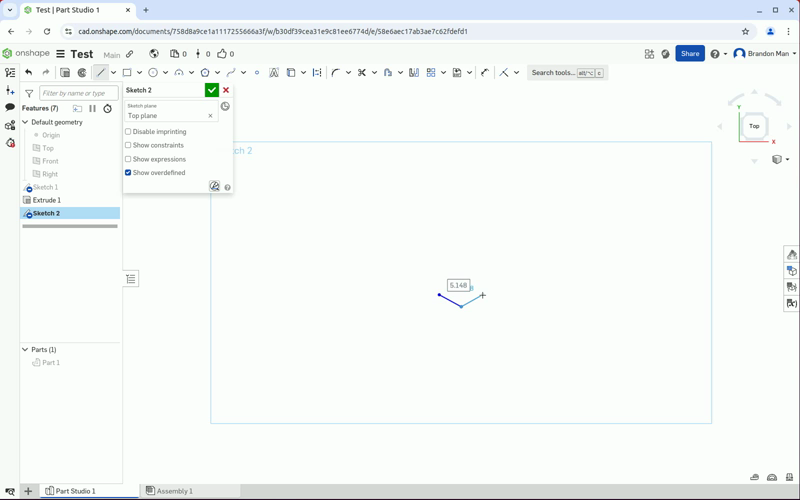
key_up(shift)
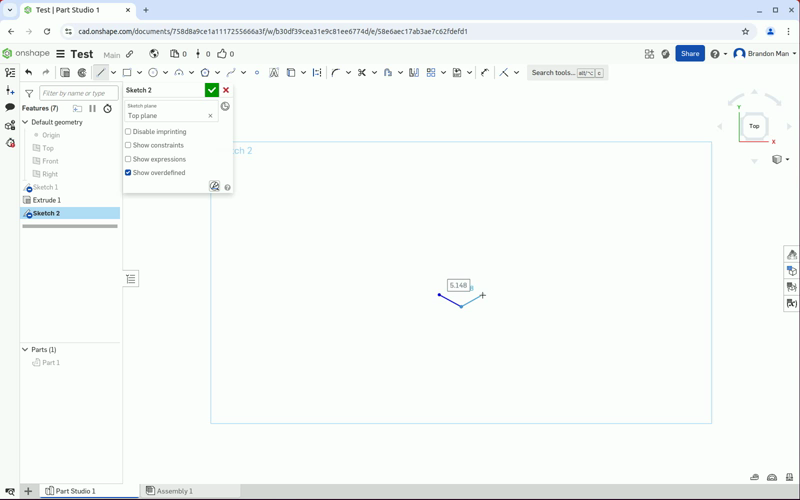
key_down(shift)
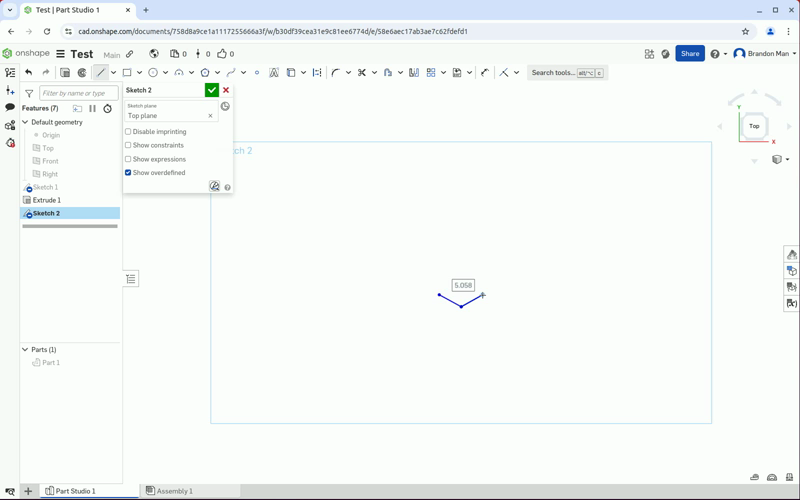
mouse_move(512, 294)
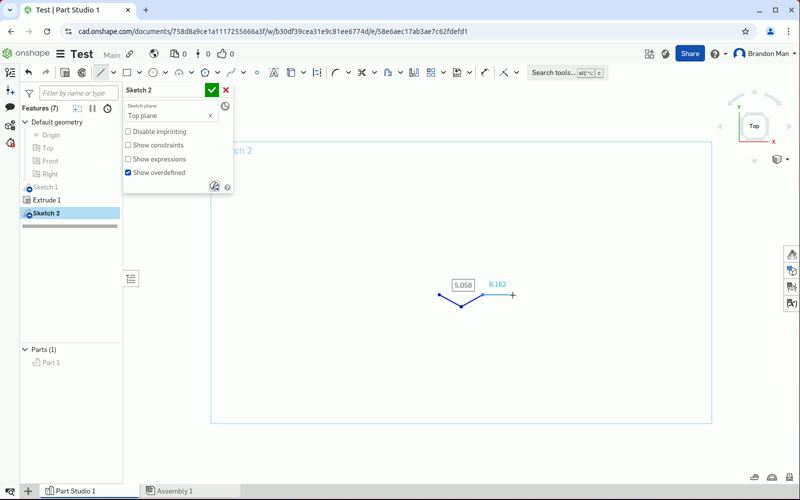
mouse_move(482, 269)
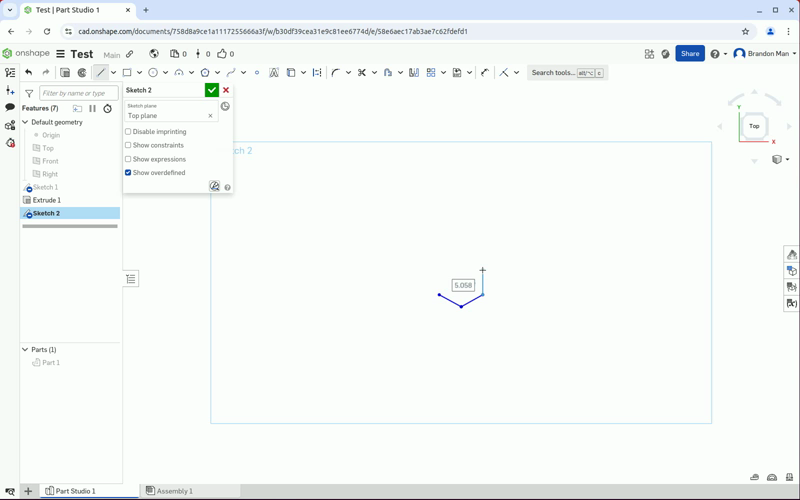
click(482, 269)
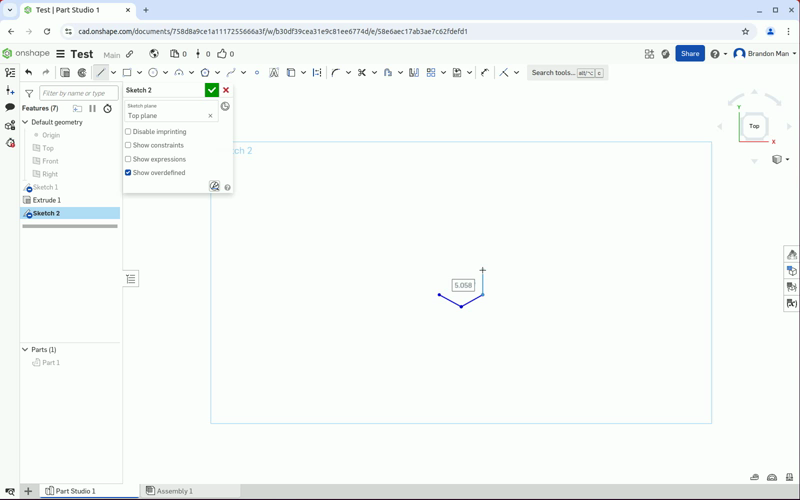
key_up(shift)
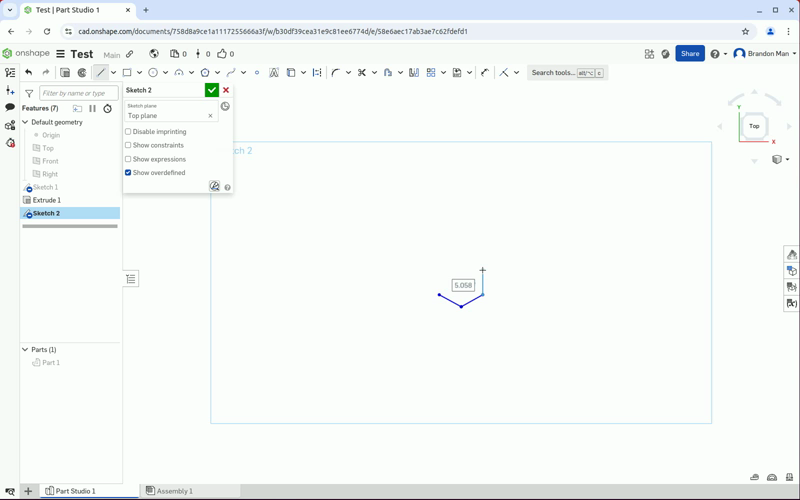
key_down(shift)
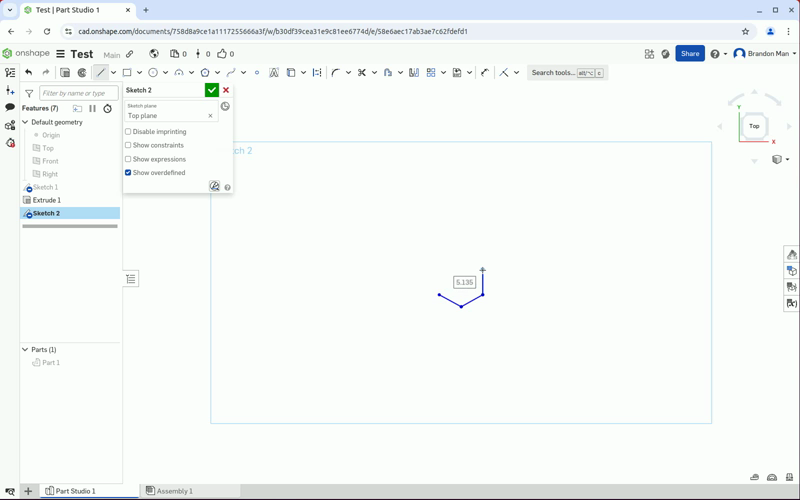
mouse_move(512, 269)
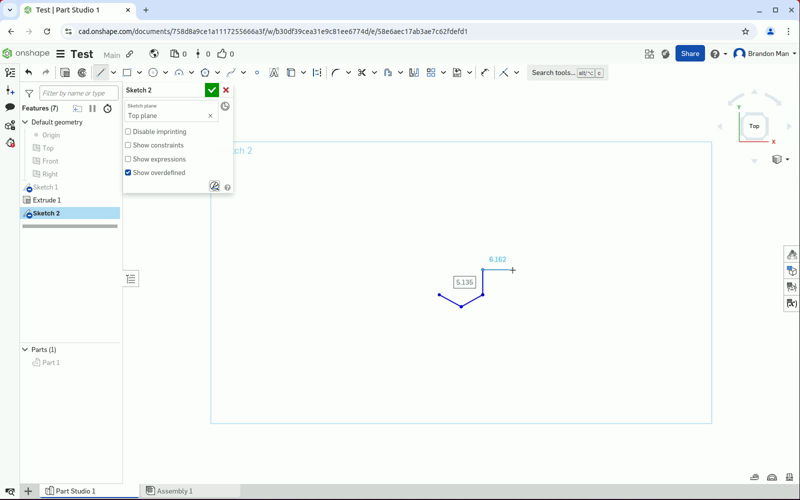
mouse_move(461, 257)
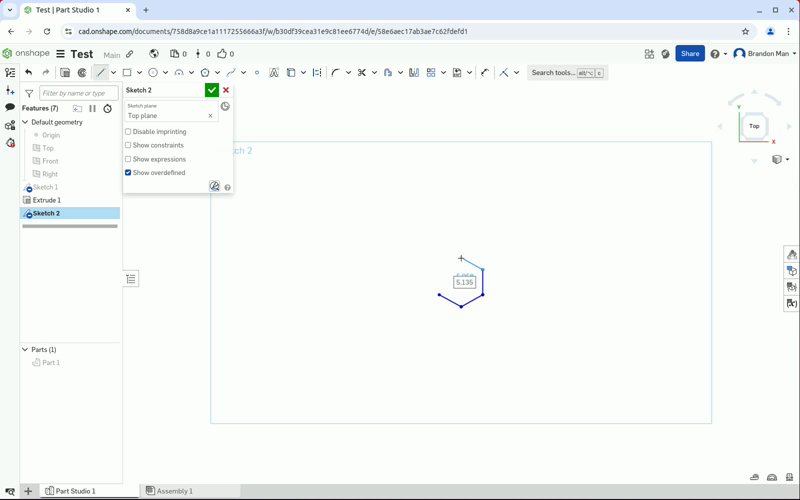
click(461, 257)
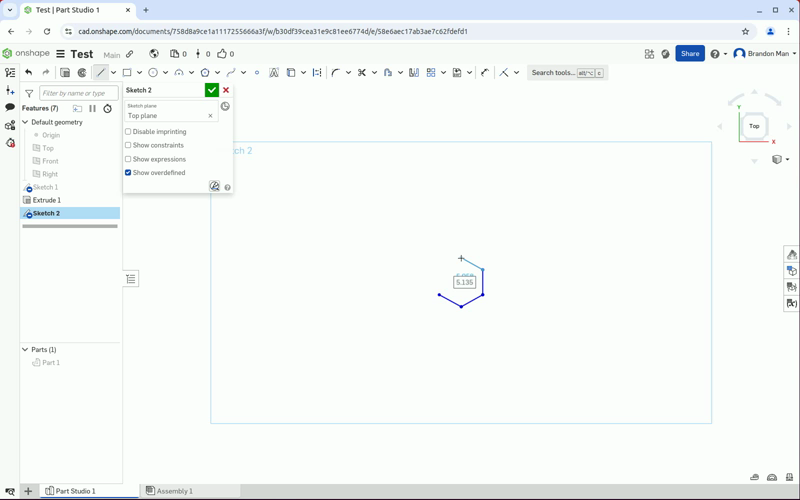
key_up(shift)
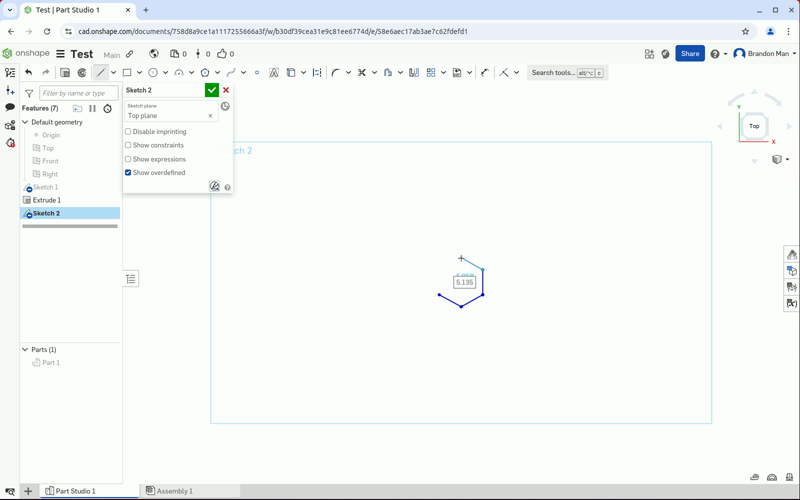
key_down(shift)
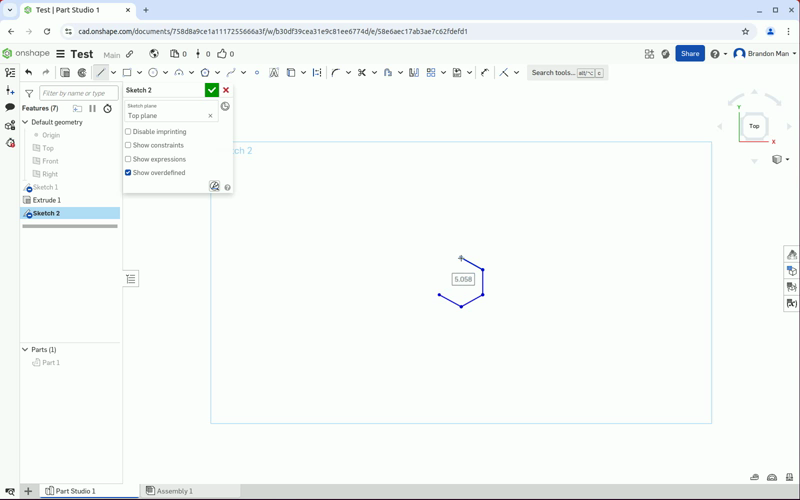
mouse_move(491, 257)
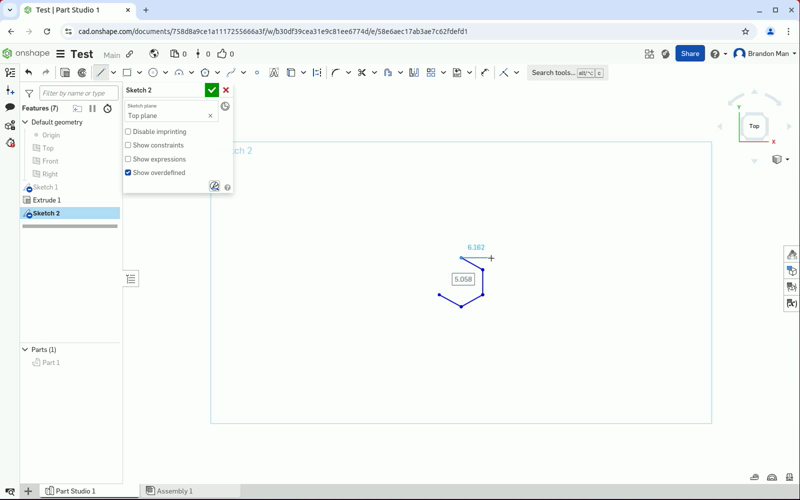
mouse_move(439, 269)
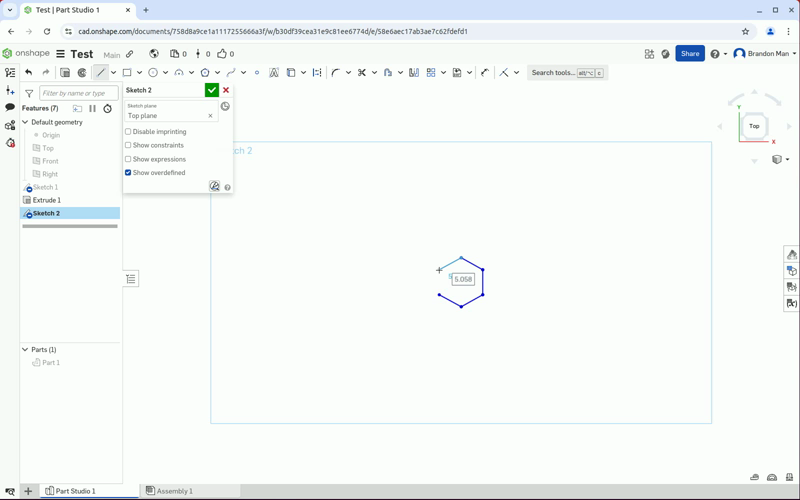
click(439, 269)
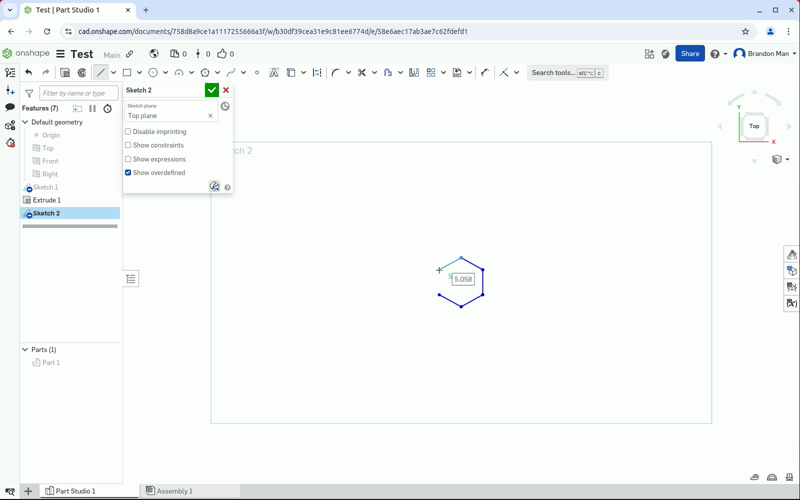
key_up(shift)
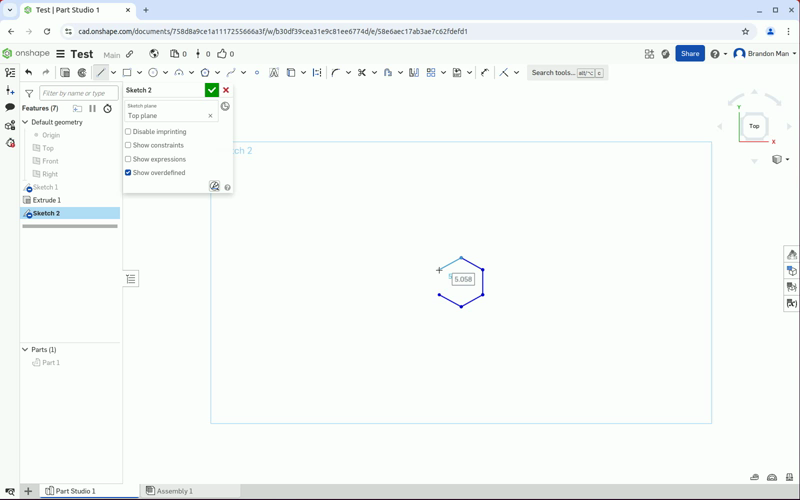
mouse_move(469, 269)
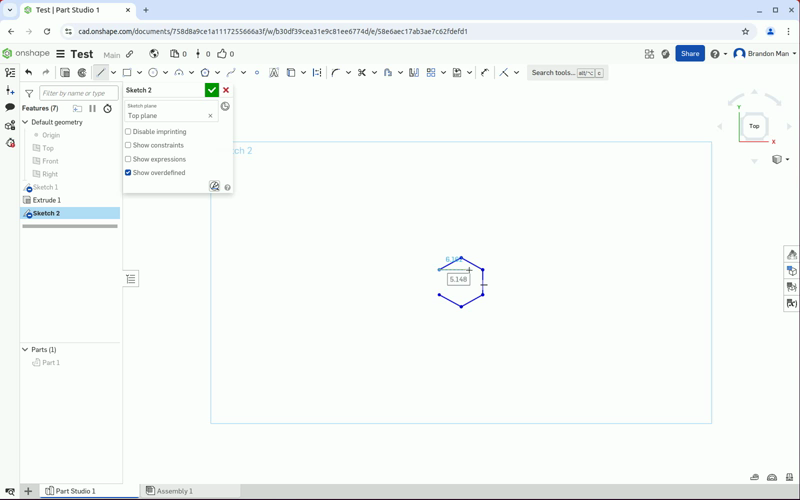
key_down(shift)
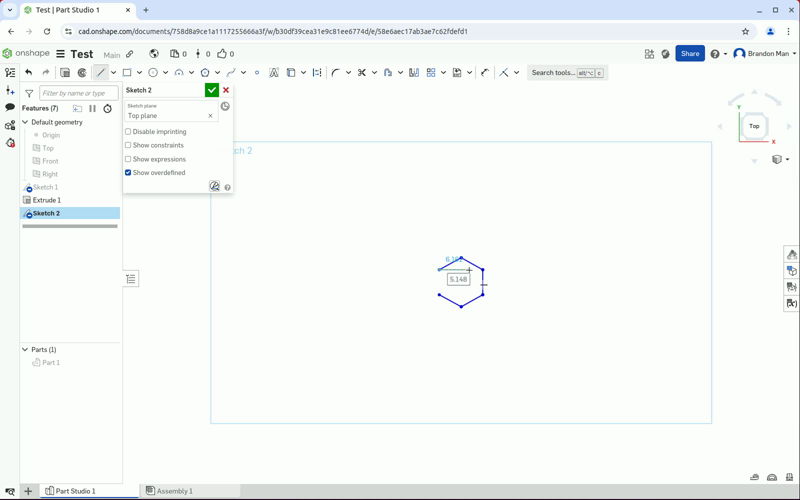
mouse_move(439, 294)
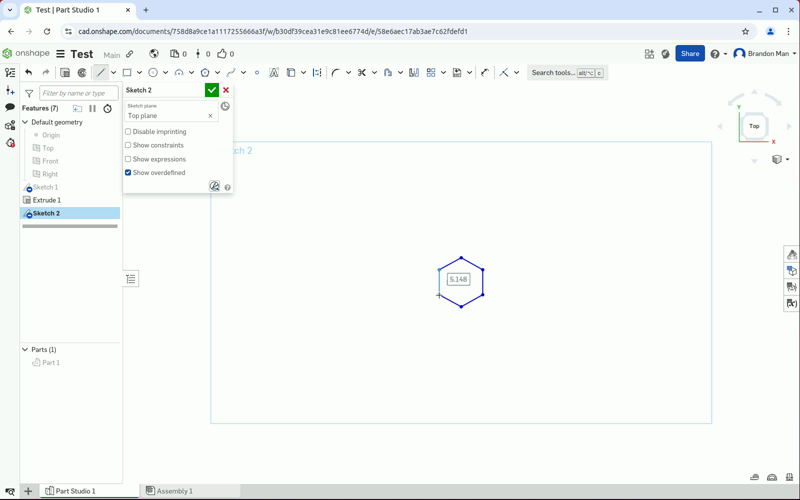
key_up(shift)
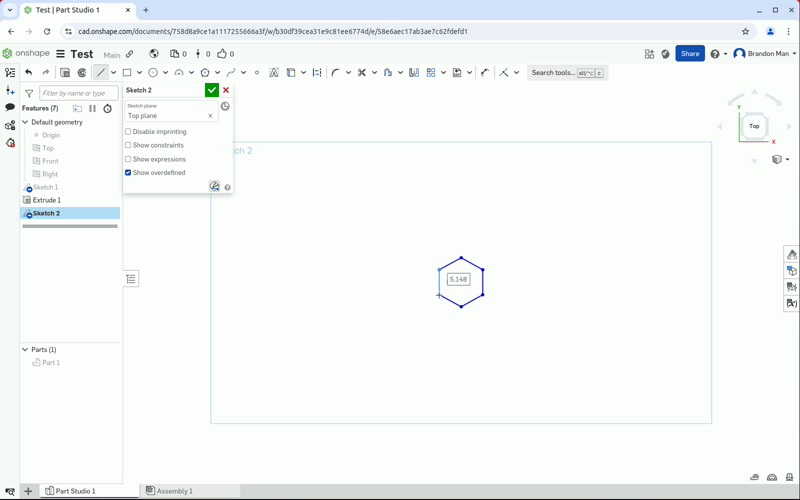
click(439, 294)
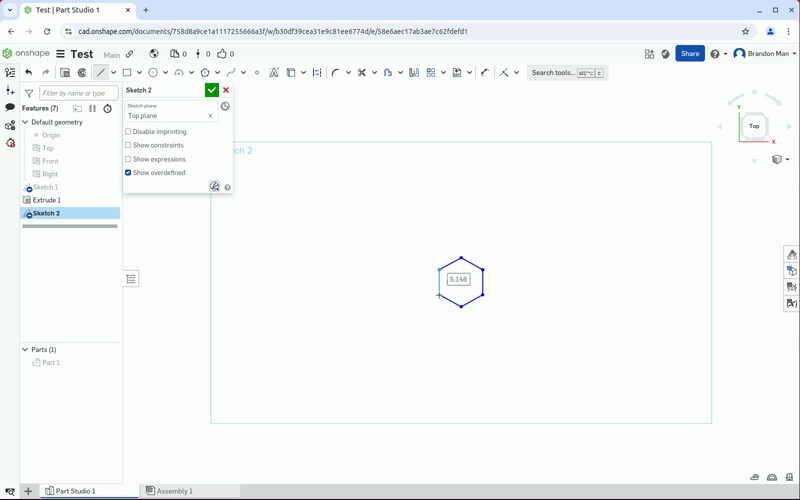
key(esc)
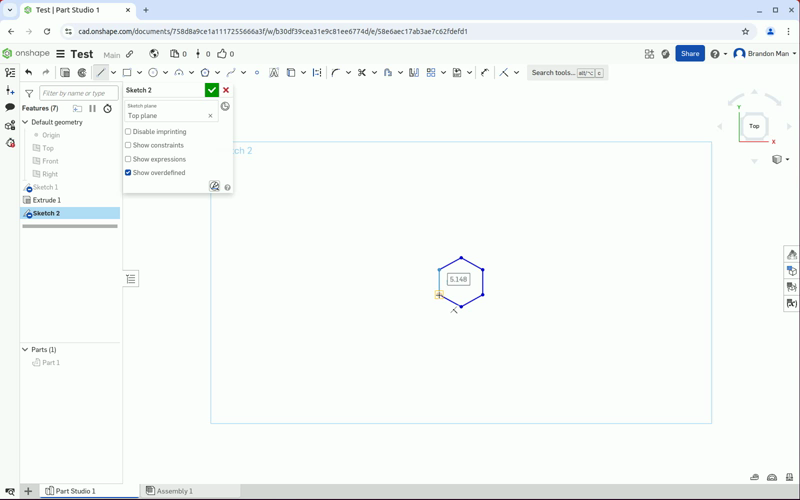
key(c)
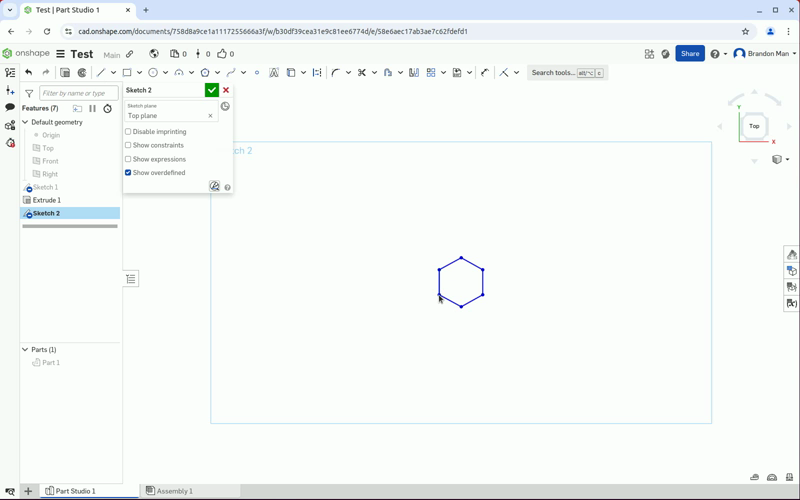
key_down(shift)
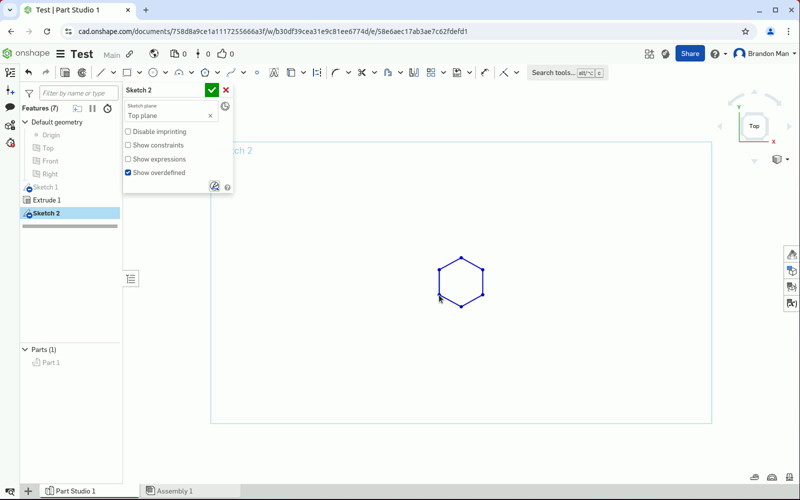
mouse_move(461, 282)
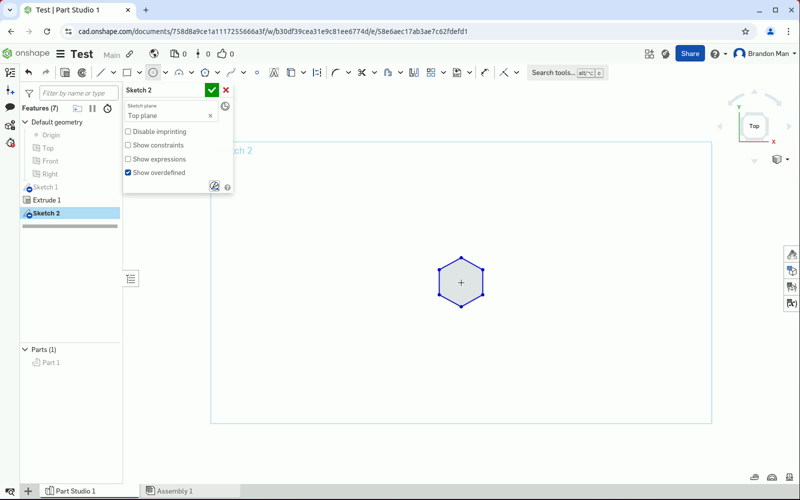
click(461, 282)
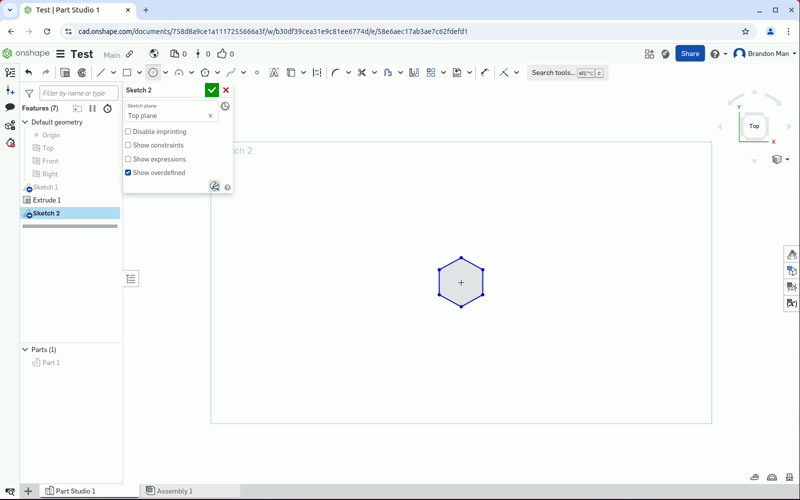
key_up(shift)
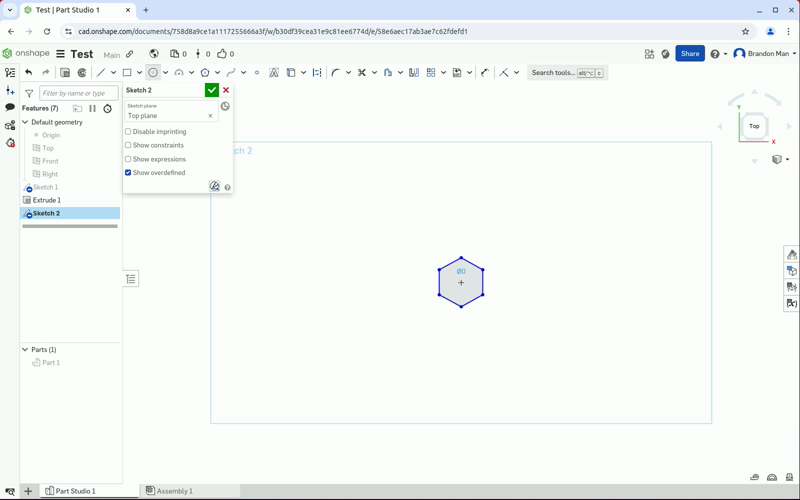
mouse_move(474, 282)
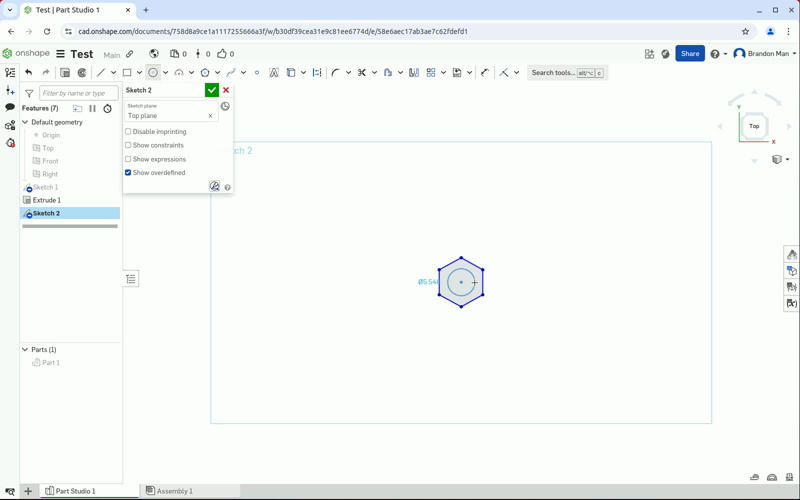
click(474, 282)
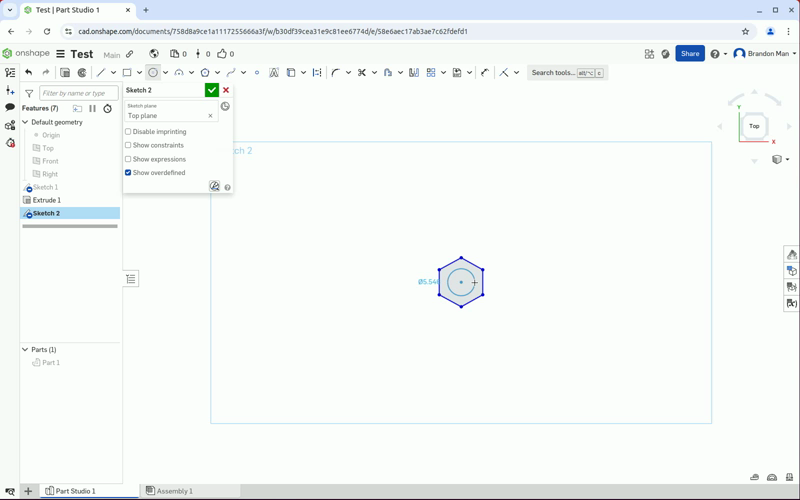
key(esc)
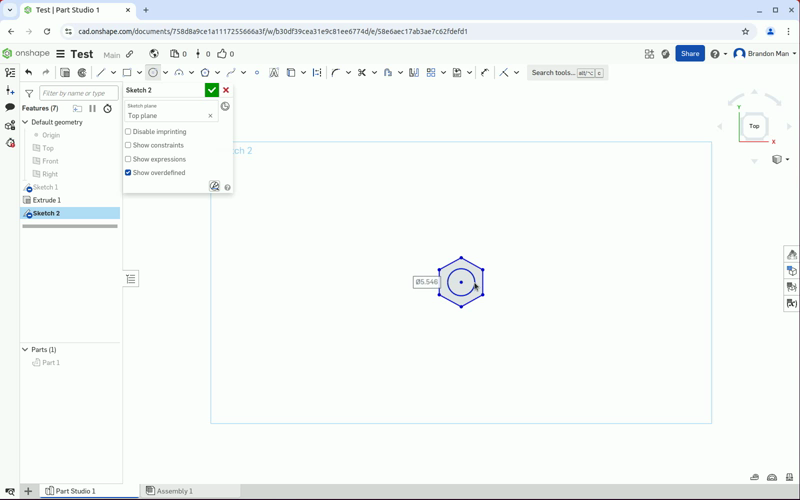
mouse_move(443, 280)
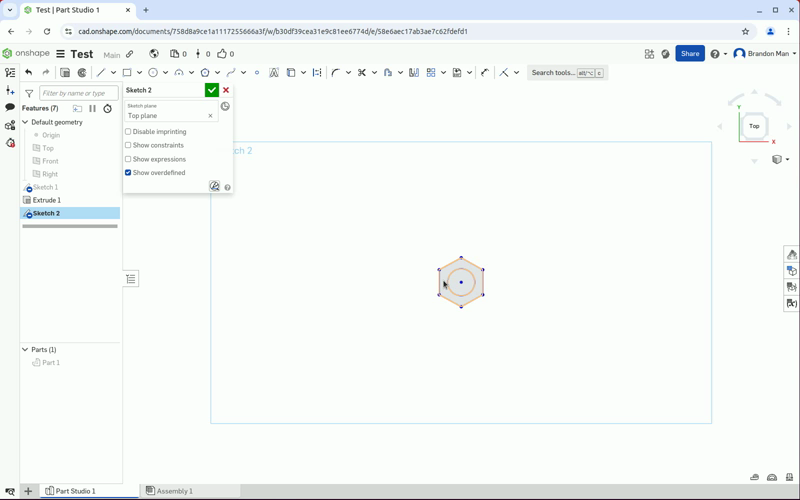
scroll(6)
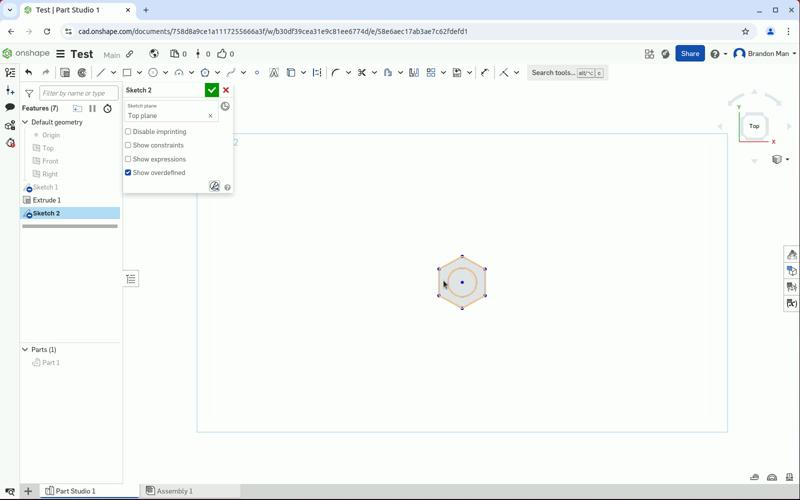
scroll(6)
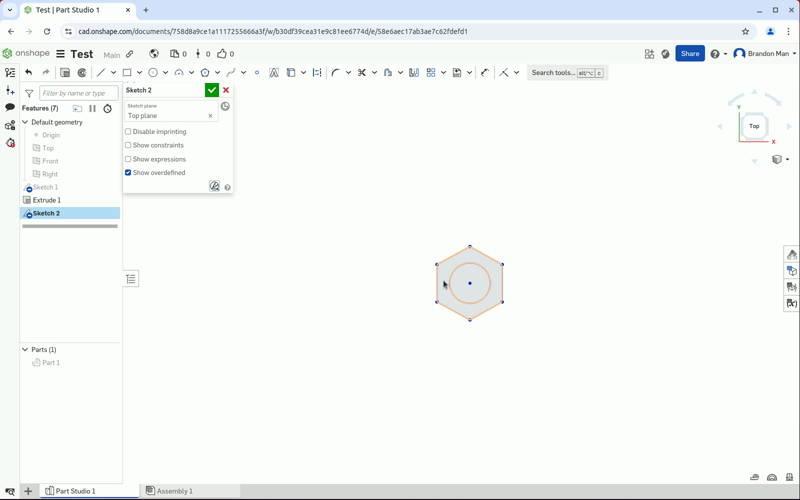
scroll(6)
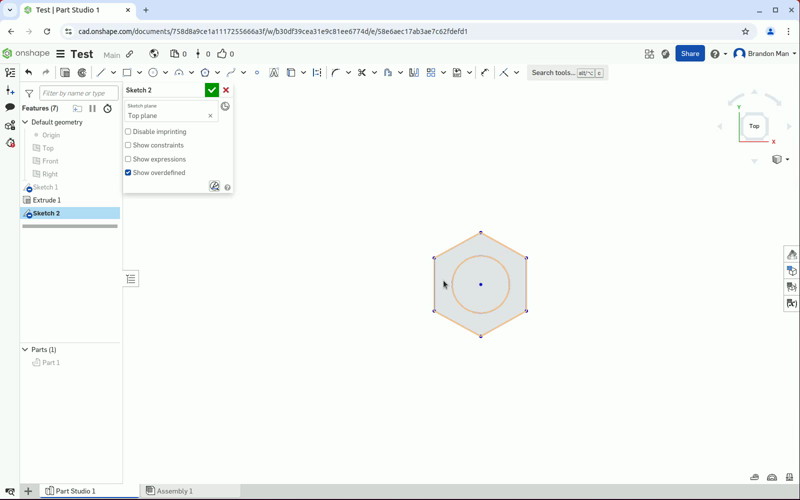
scroll(6)
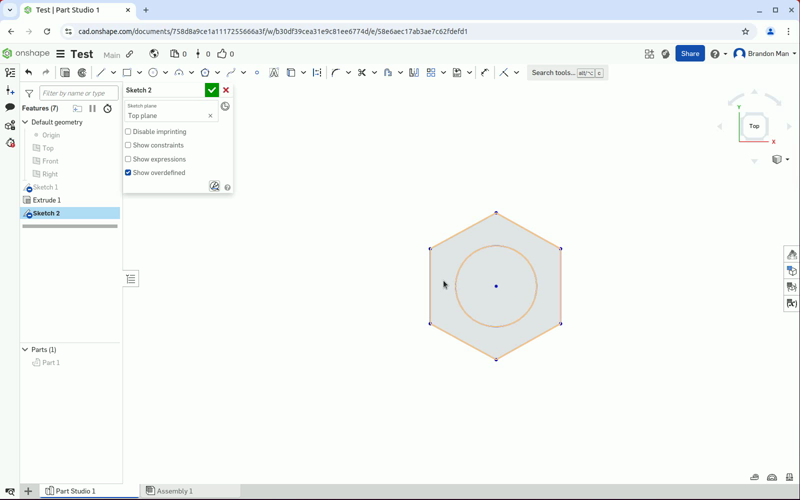
scroll(6)
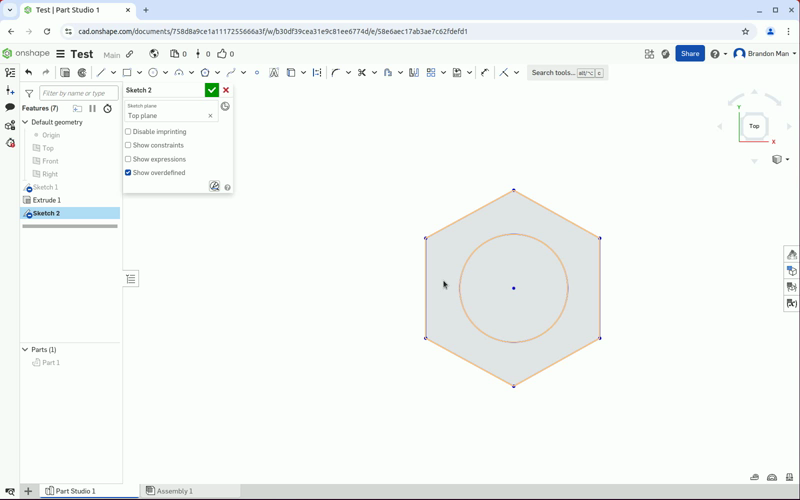
scroll(6)
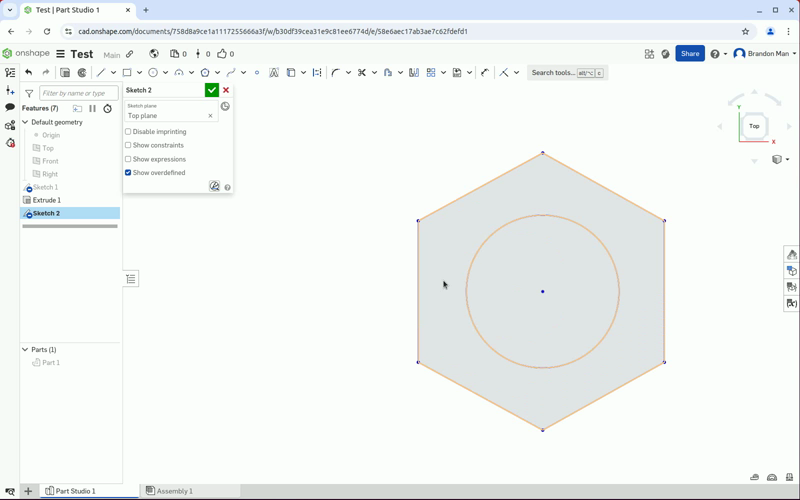
scroll(6)
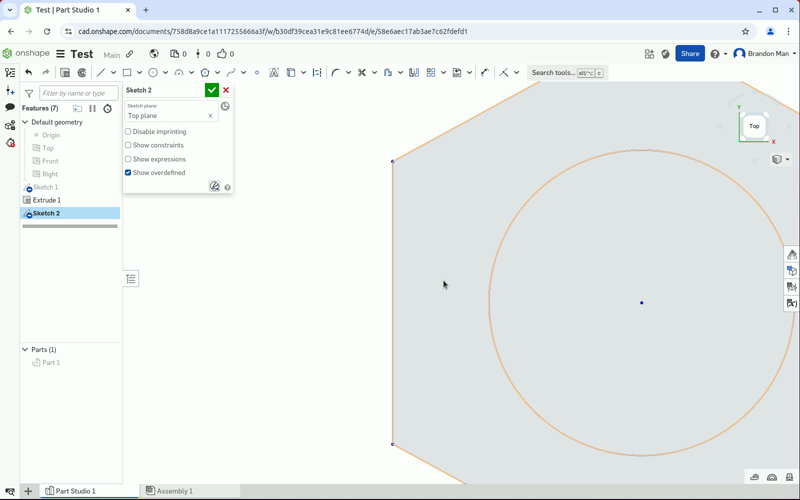
click(443, 280)
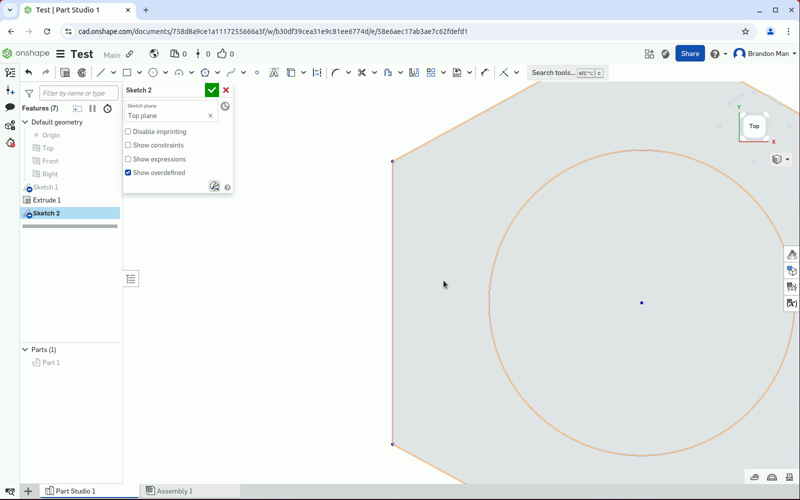
scroll(-6)
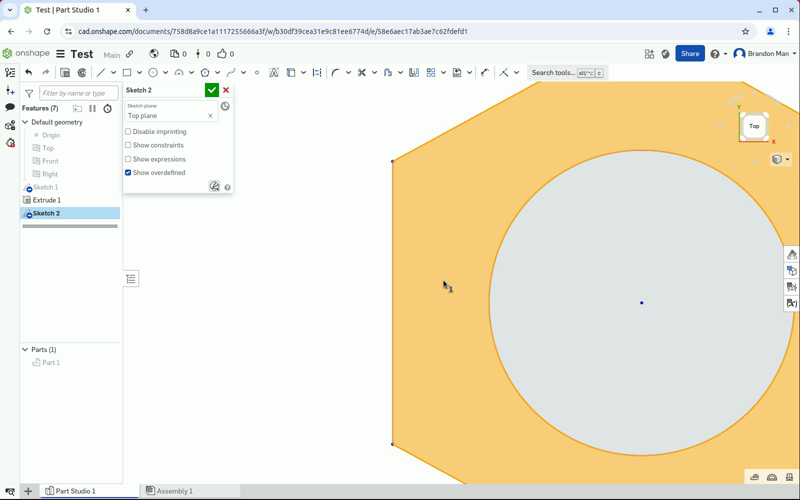
scroll(-6)
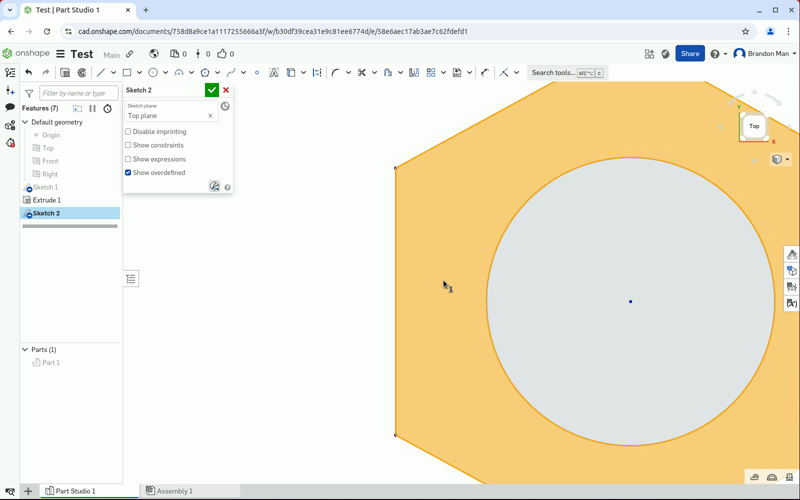
scroll(-6)
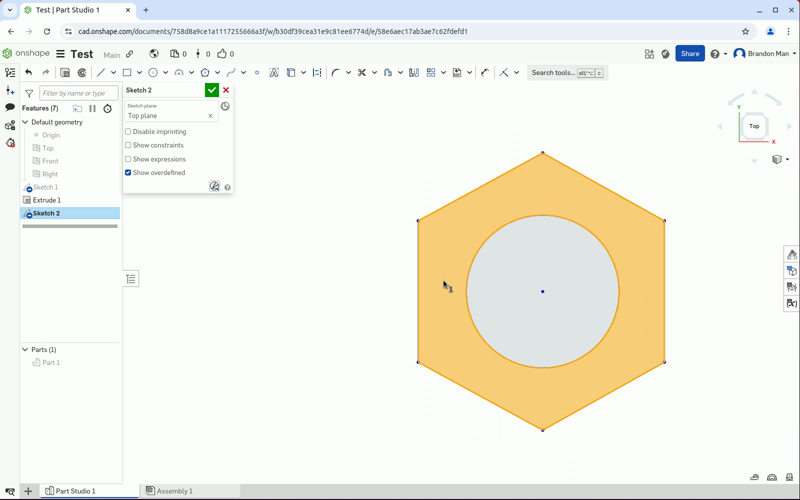
scroll(-6)
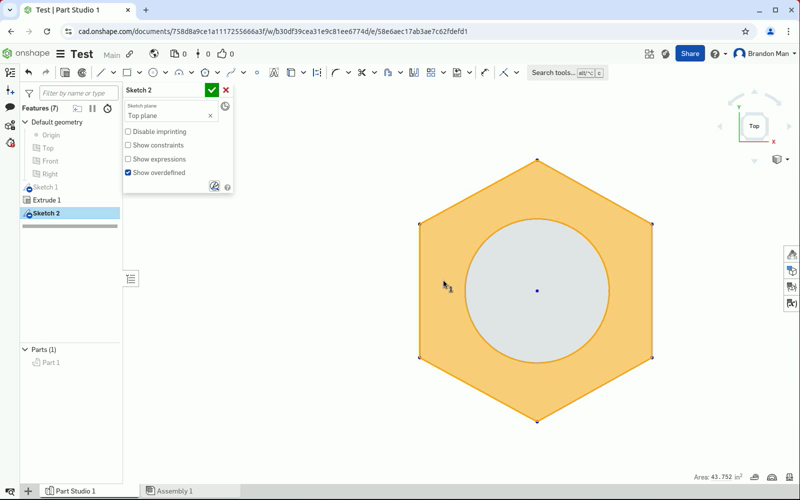
scroll(-6)
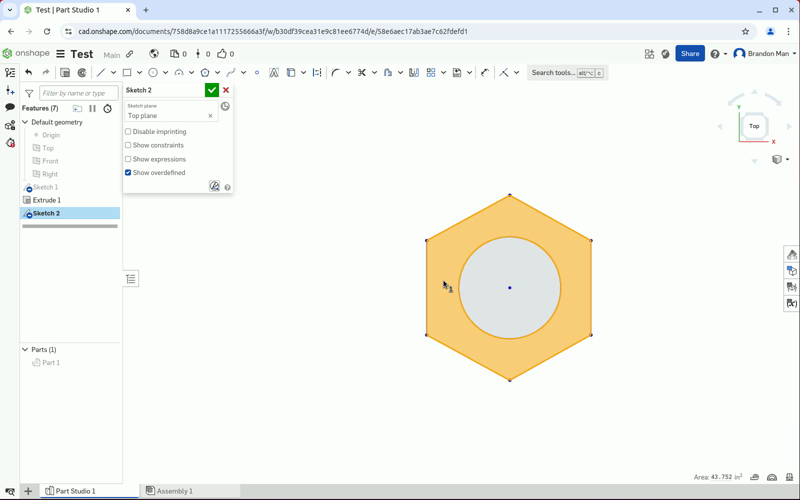
scroll(-6)
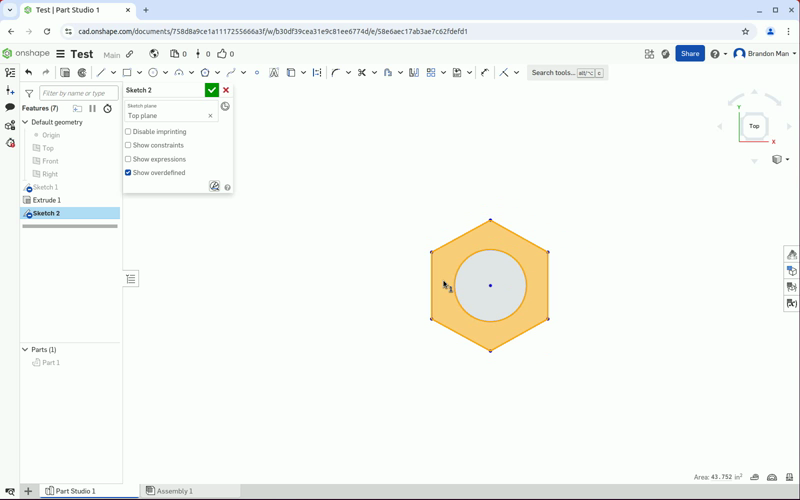
scroll(-6)
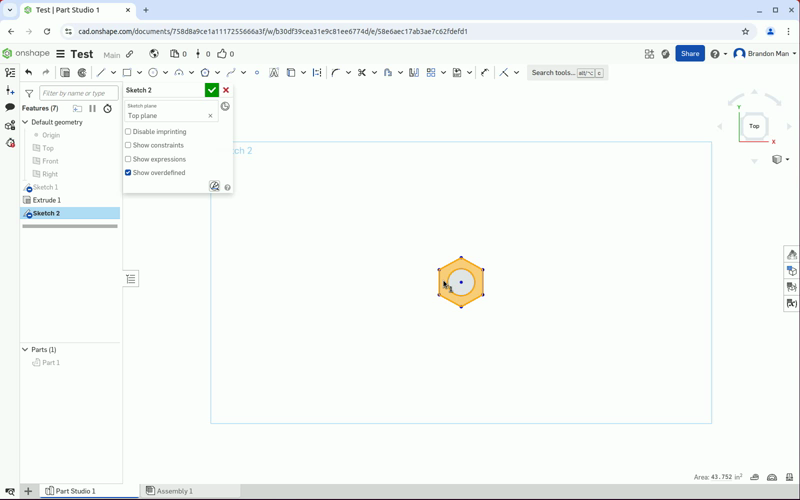
mouse_move(73, 352)
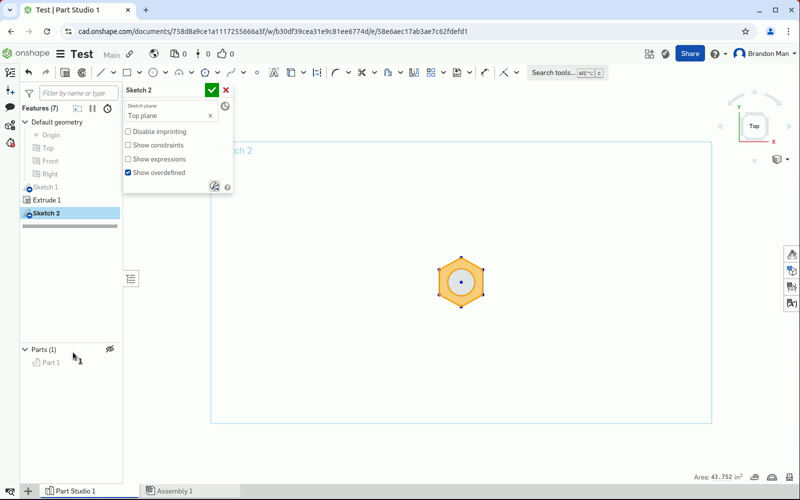
key(shift+y)
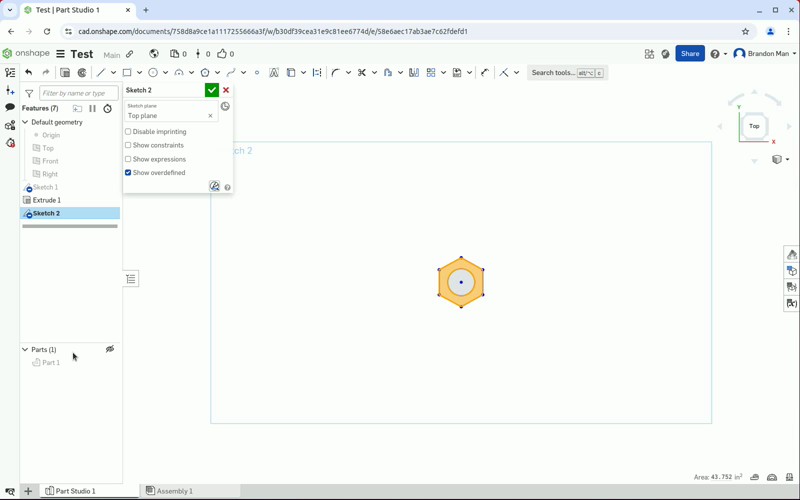
key(shift+e)
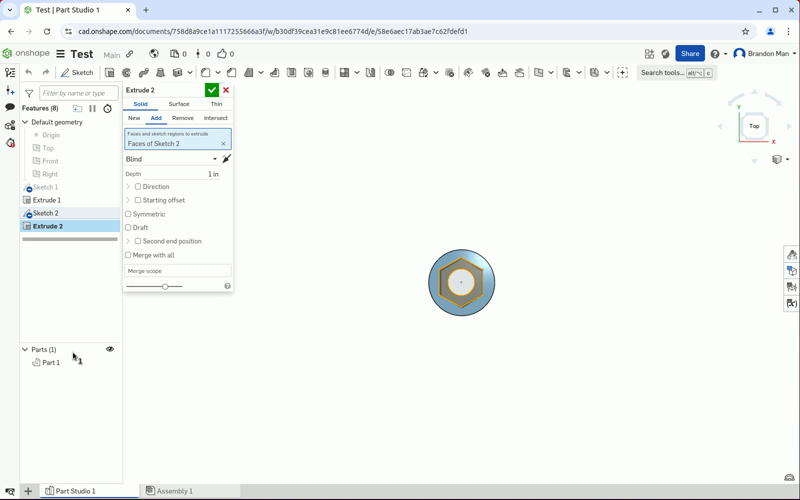
mouse_move(143, 106)
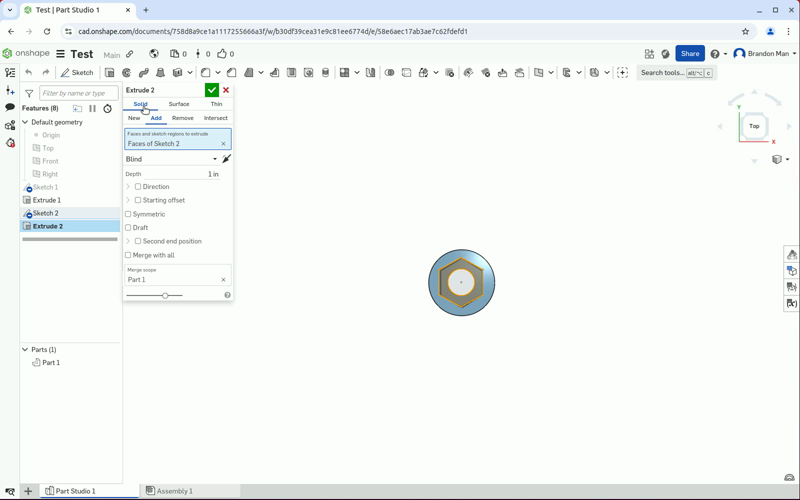
click(143, 106)
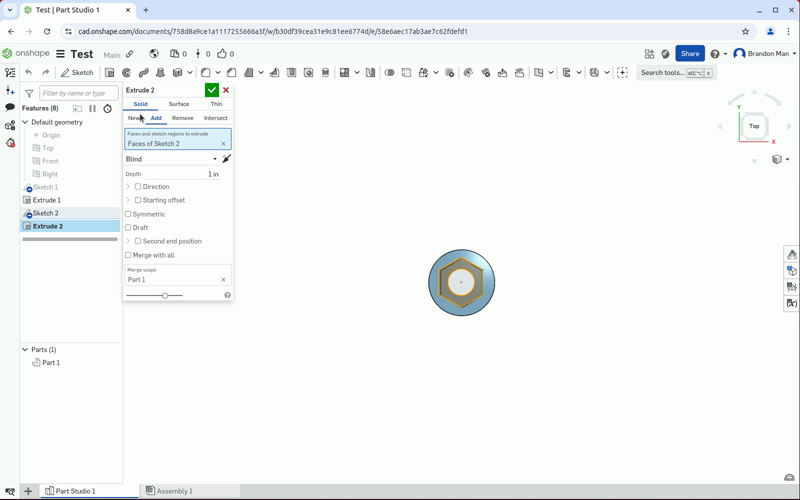
mouse_move(137, 120)
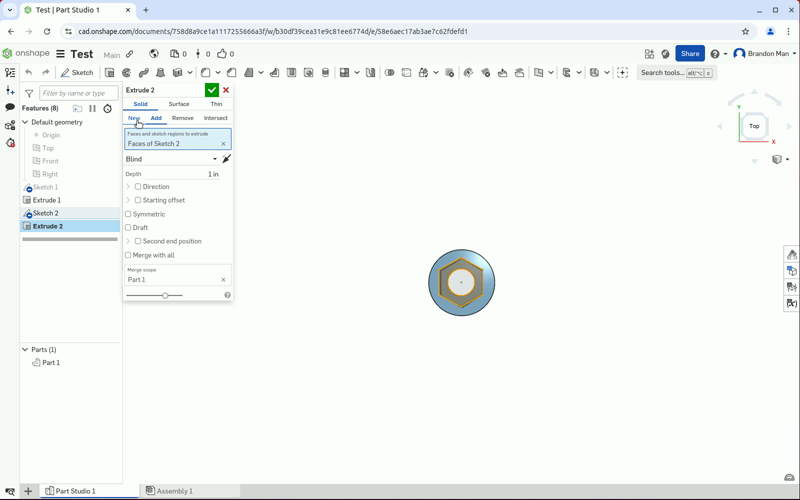
click(137, 120)
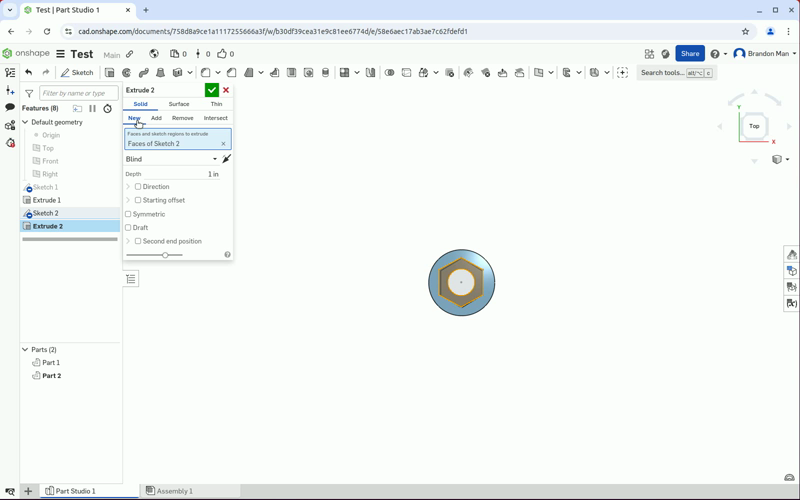
key(tab, 4)
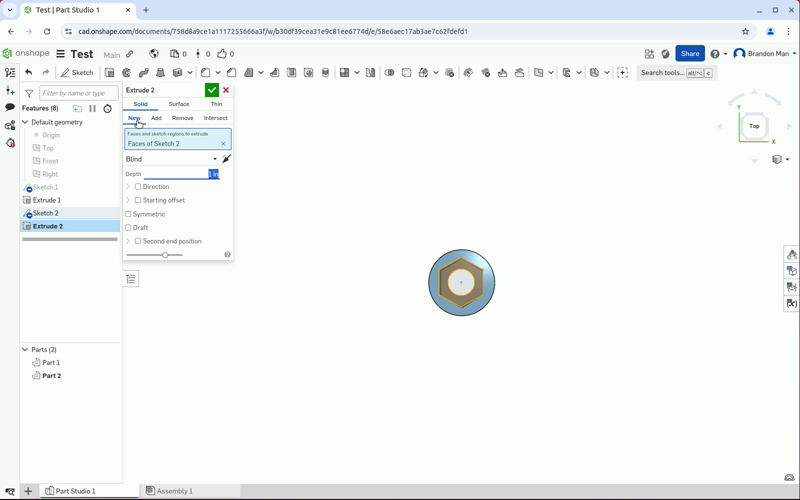
text(7.221)
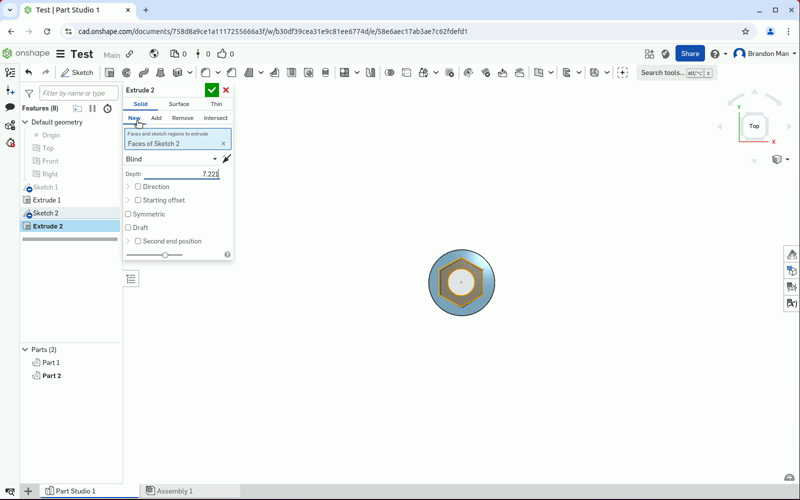
key(enter)
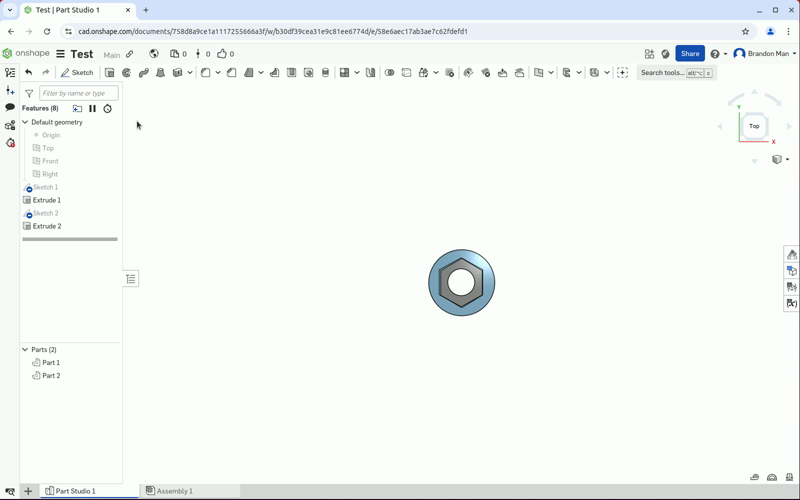
key(shift+h)
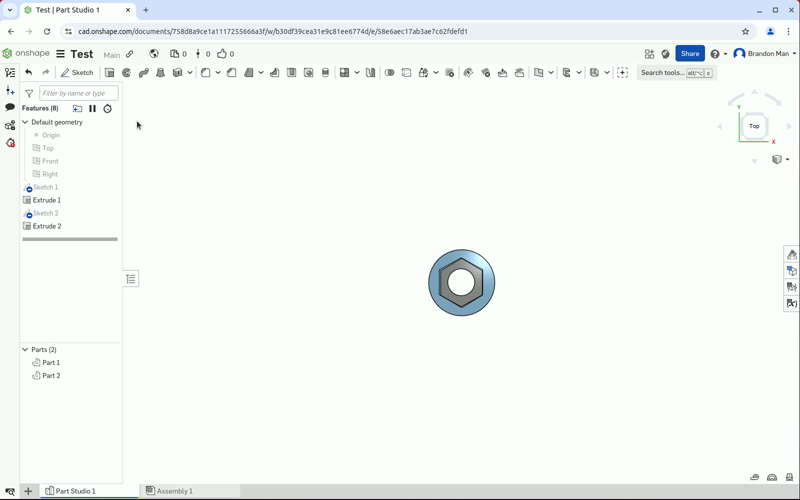
key(shift+h)
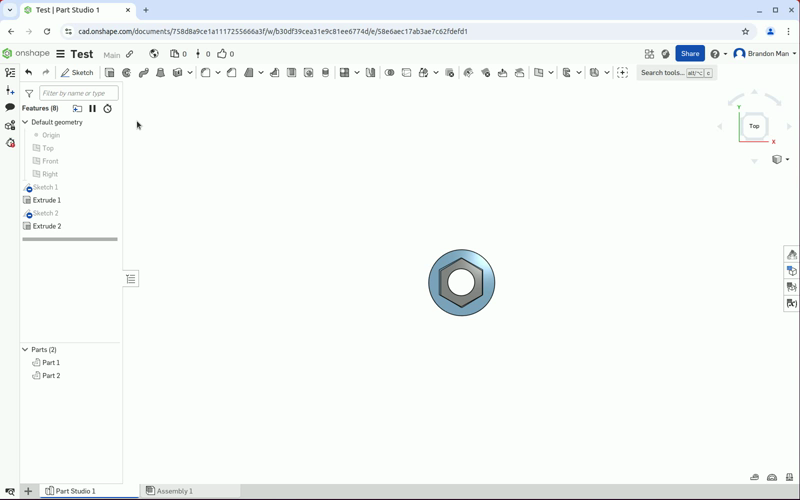
mouse_move(73, 189)
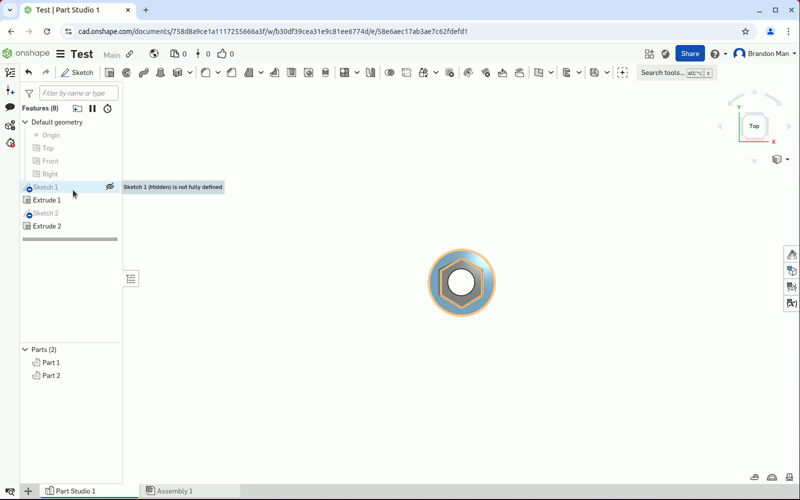
click(73, 189)
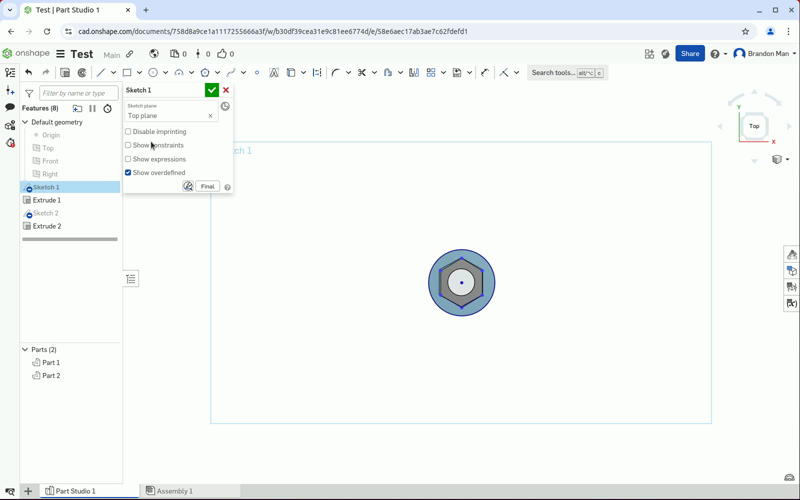
mouse_move(229, 92)
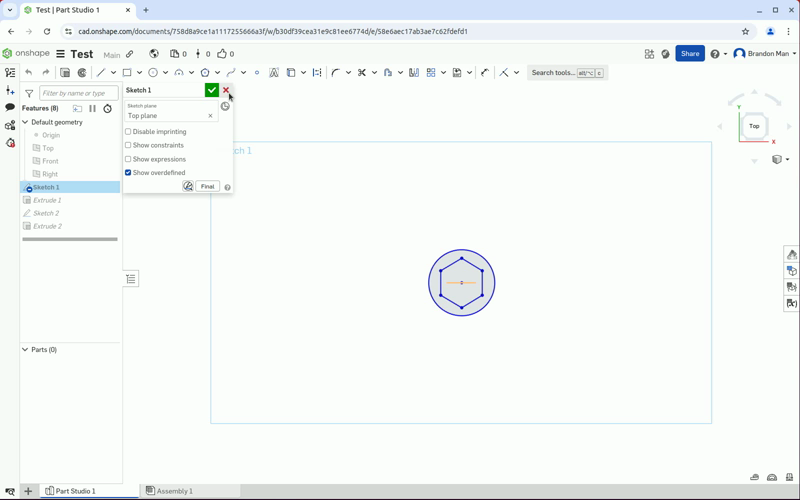
click(229, 92)
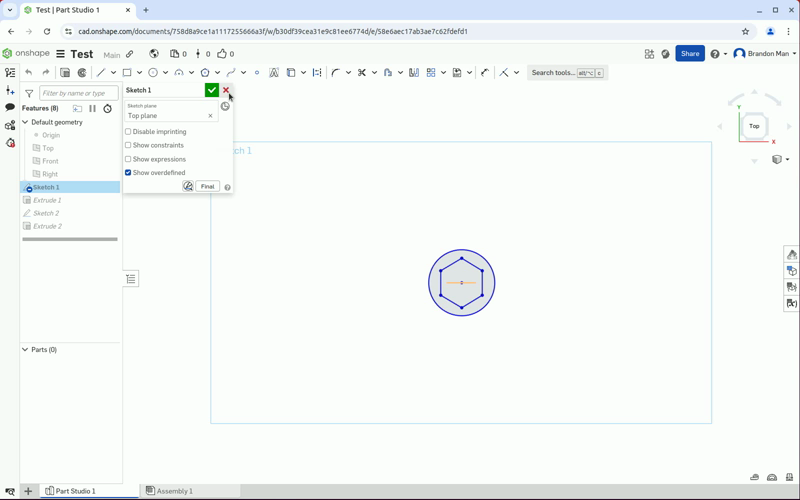
key(shift+s)
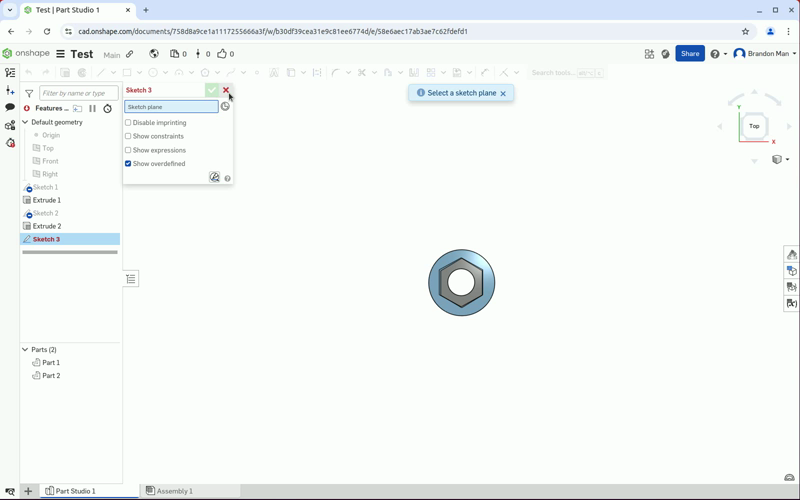
mouse_move(73, 150)
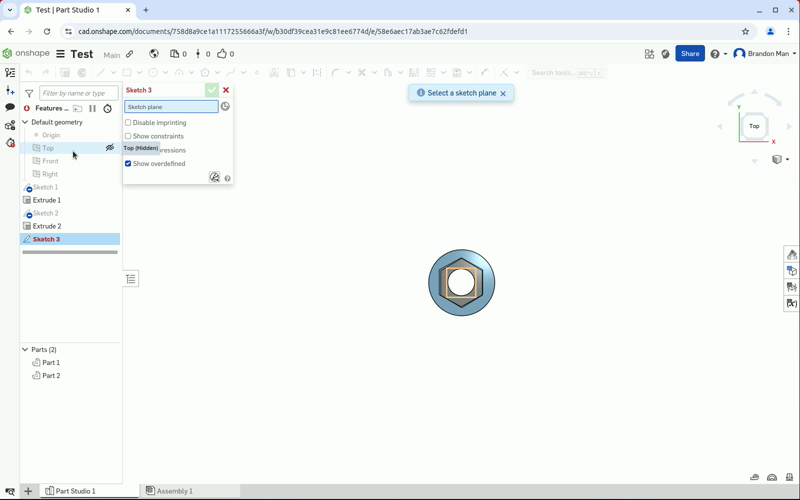
click(73, 150)
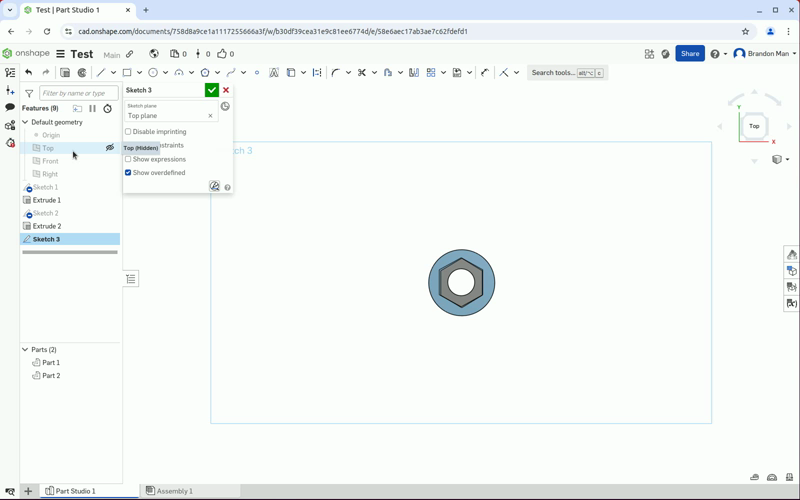
mouse_move(73, 352)
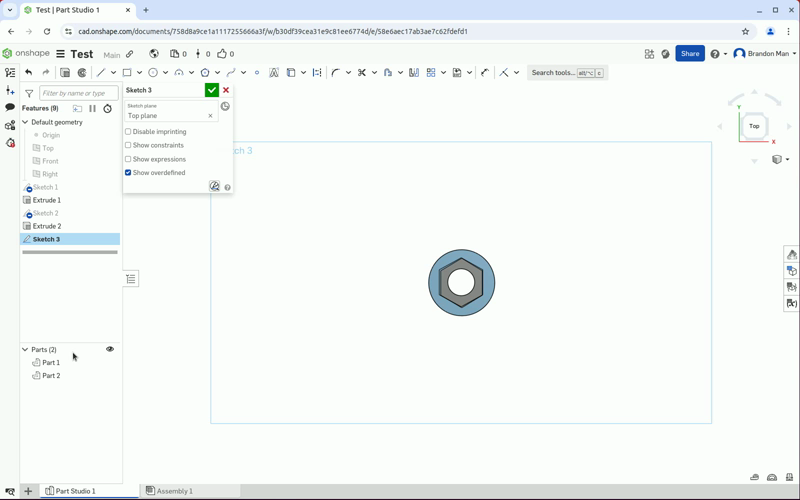
key(y)
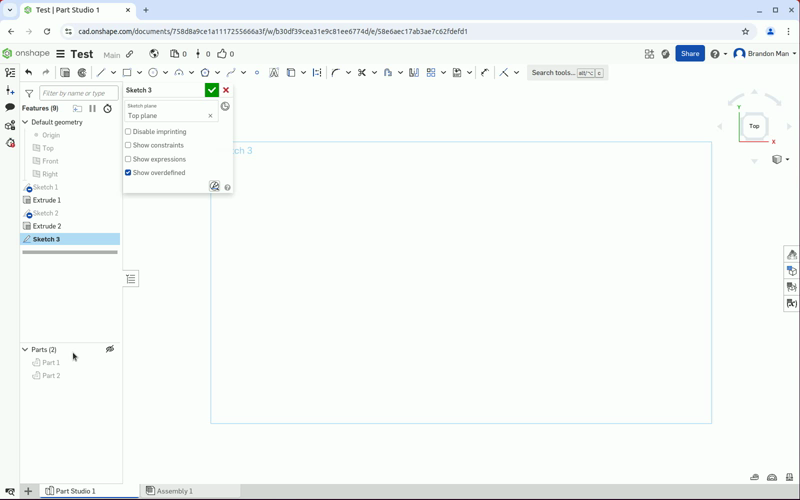
key(c)
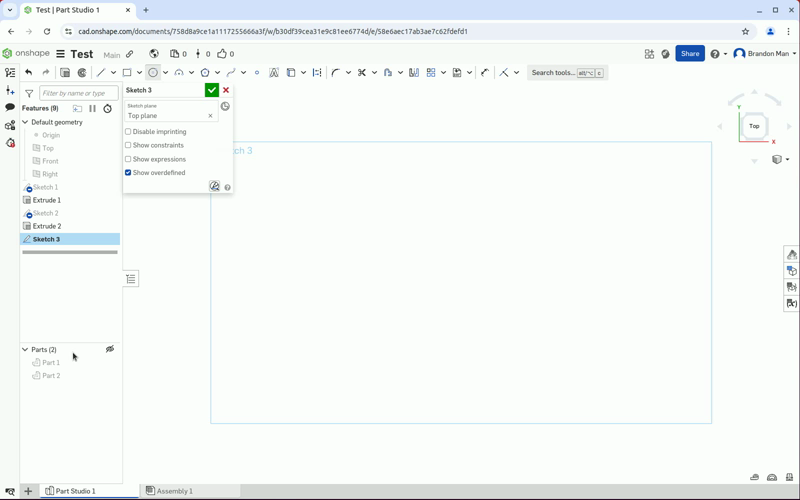
key_down(shift)
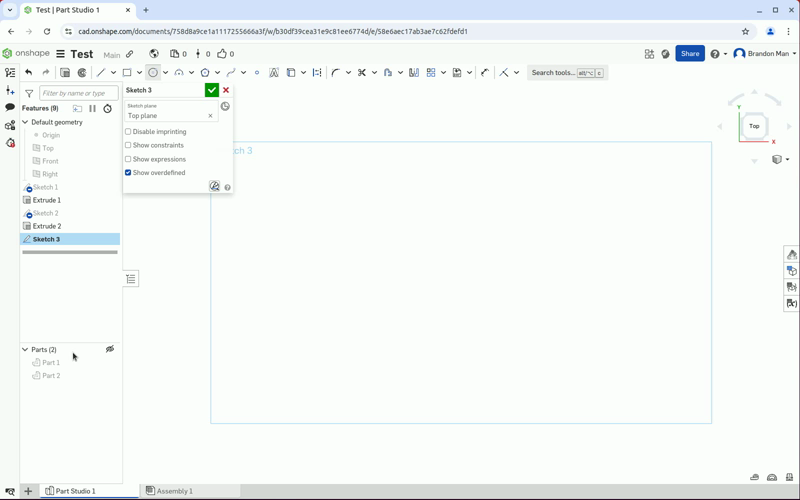
mouse_move(461, 282)
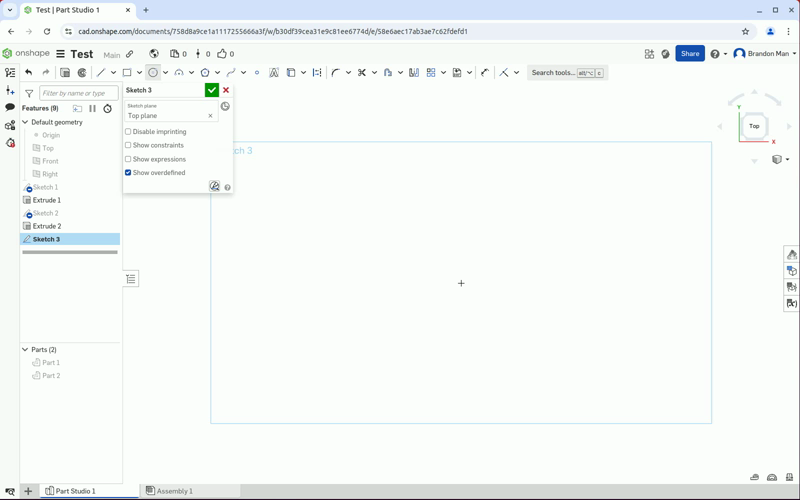
click(461, 282)
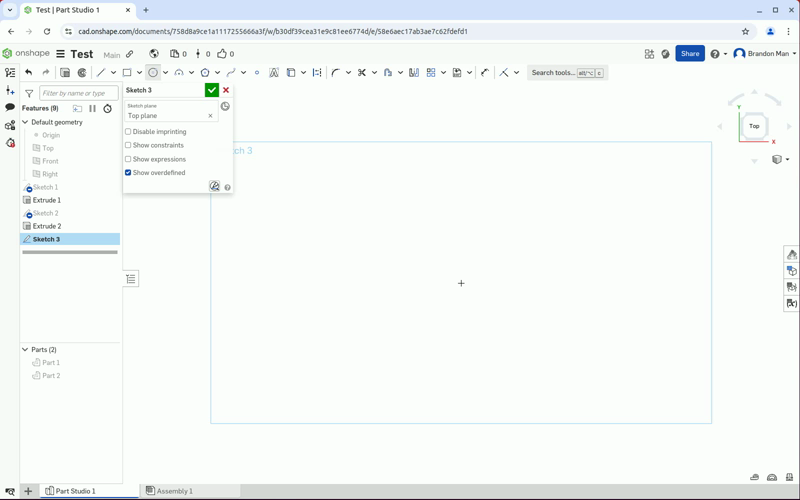
key_up(shift)
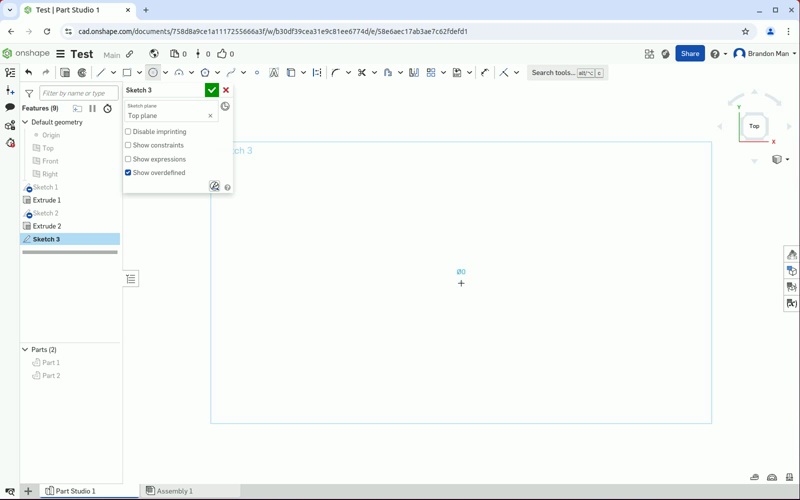
mouse_move(474, 282)
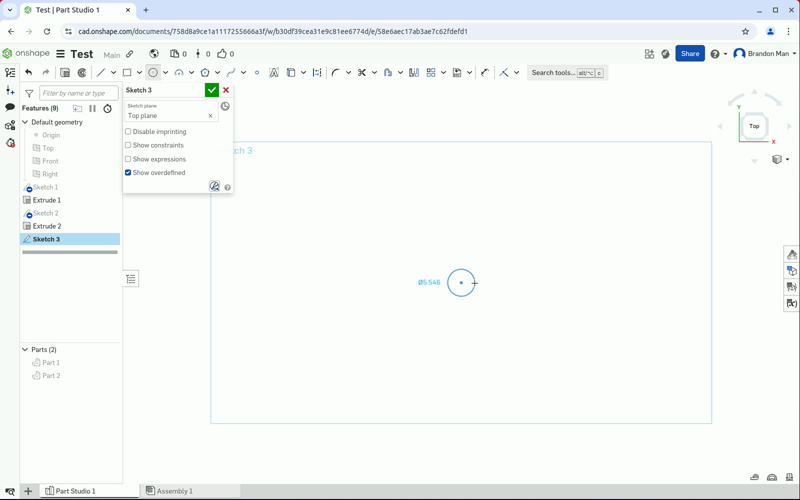
click(474, 282)
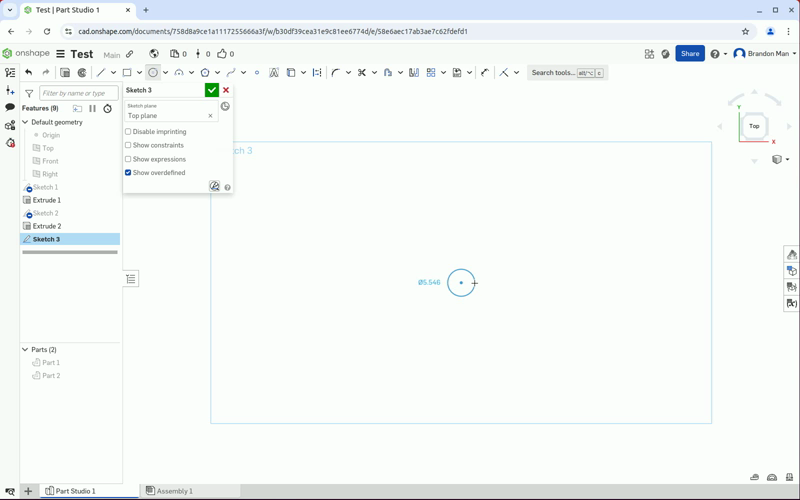
key(esc)
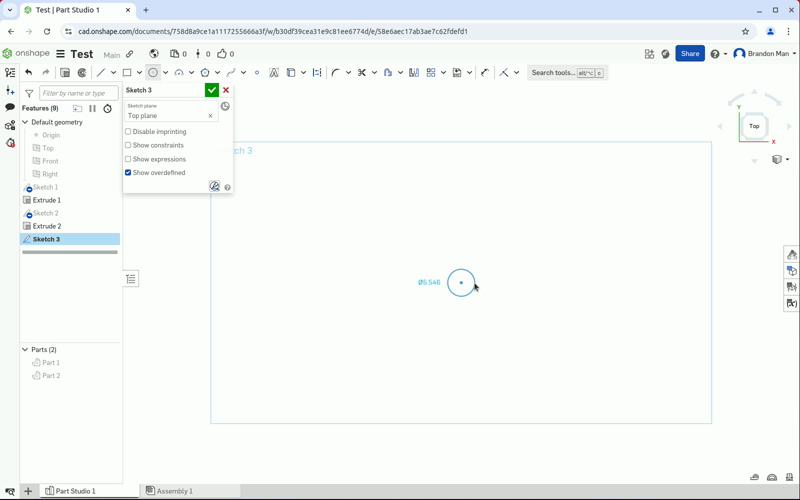
mouse_move(458, 284)
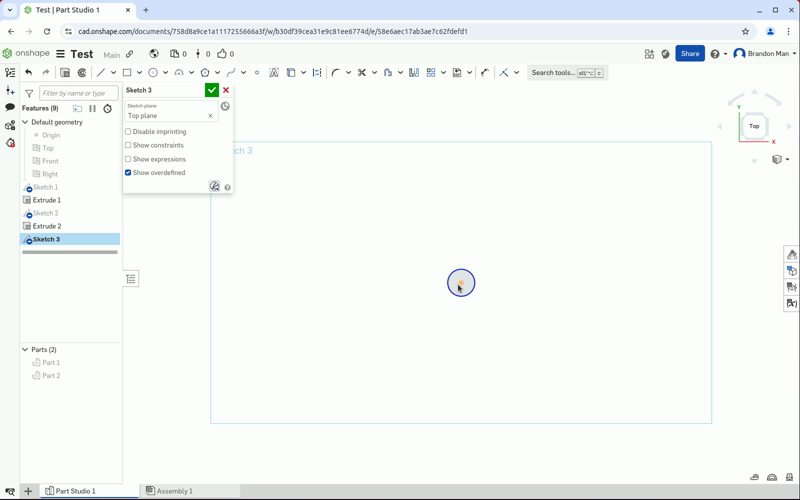
scroll(6)
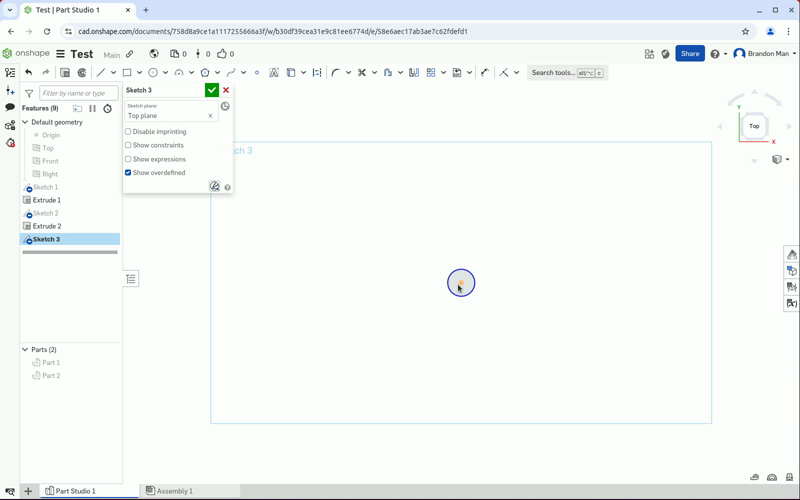
scroll(6)
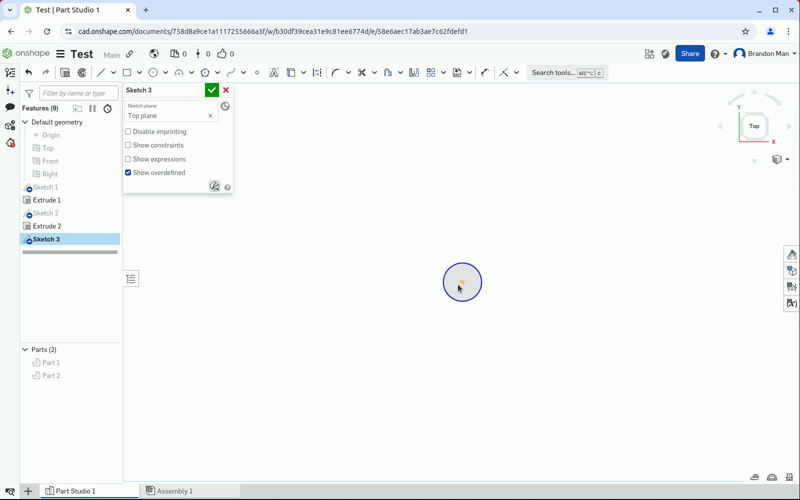
scroll(6)
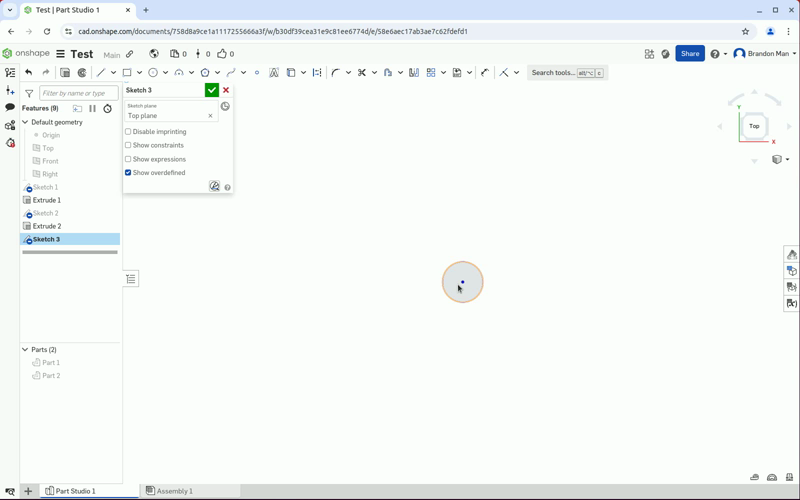
scroll(6)
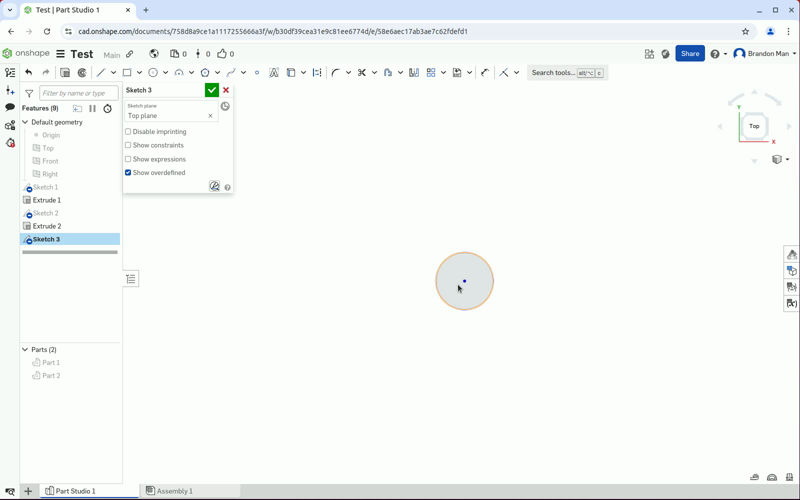
scroll(6)
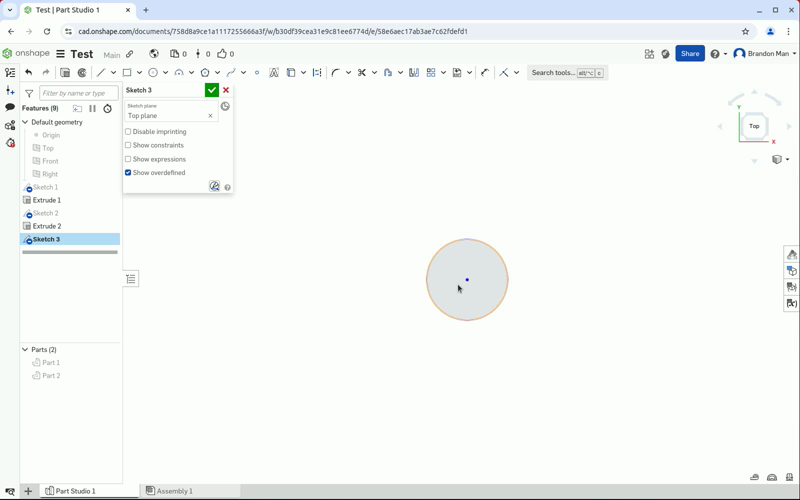
scroll(6)
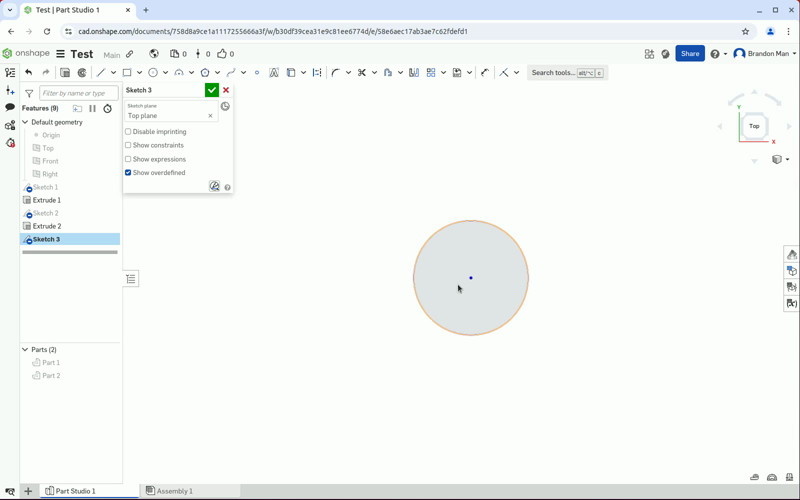
scroll(6)
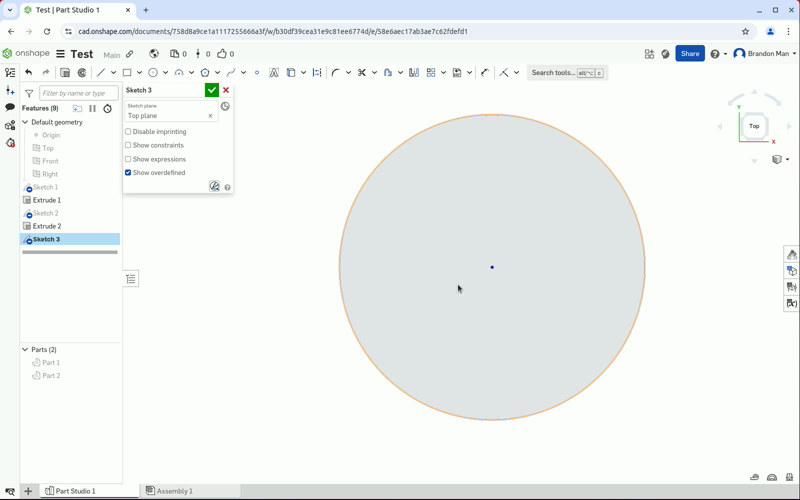
click(458, 284)
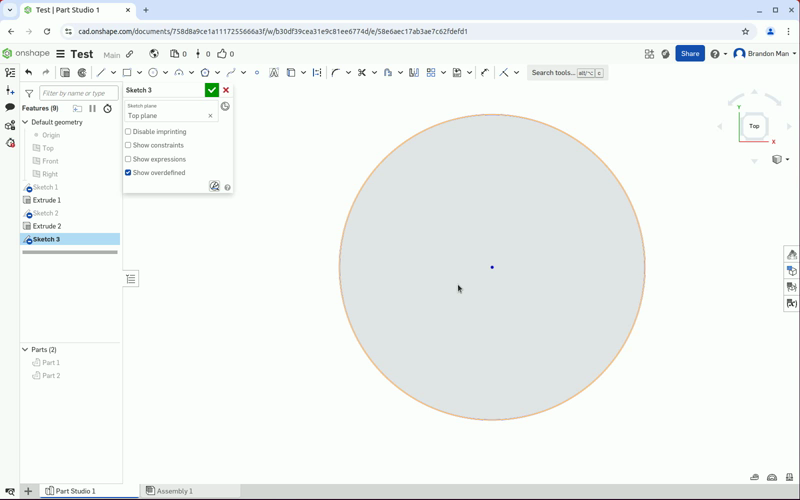
scroll(-6)
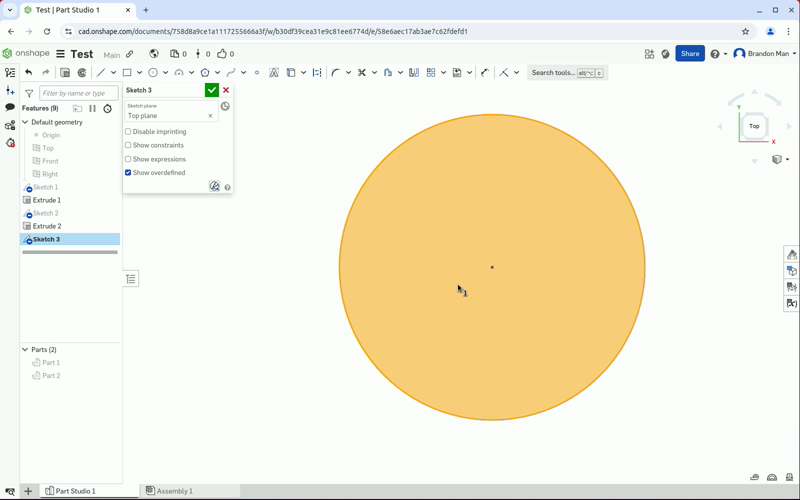
scroll(-6)
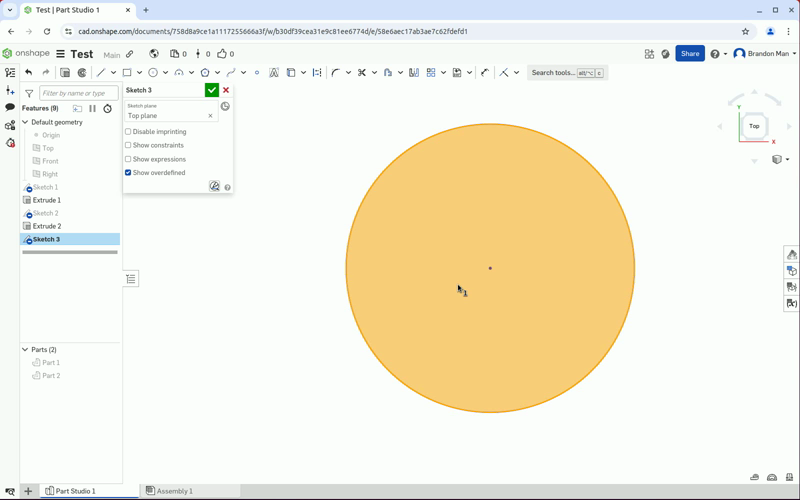
scroll(-6)
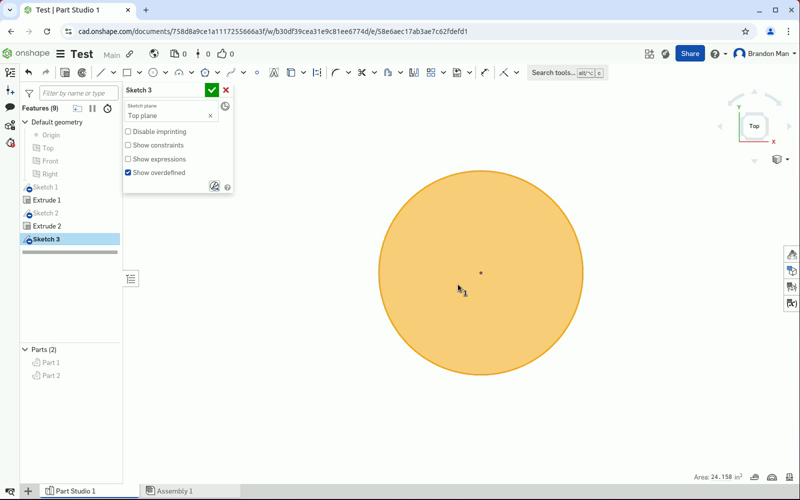
scroll(-6)
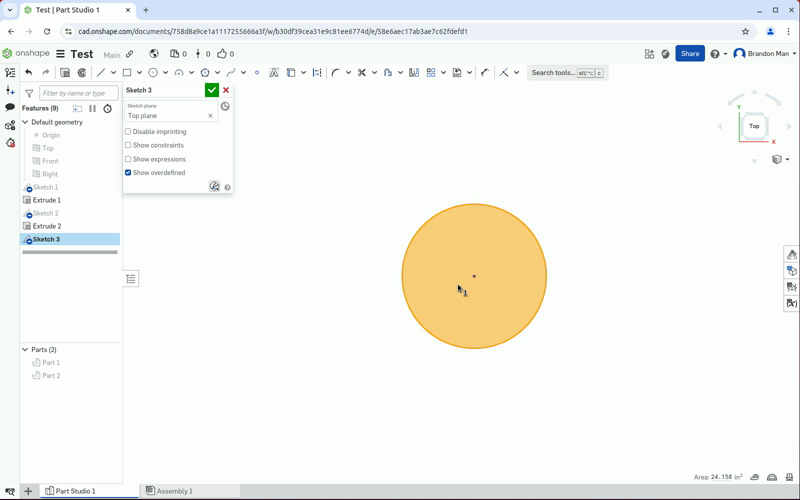
scroll(-6)
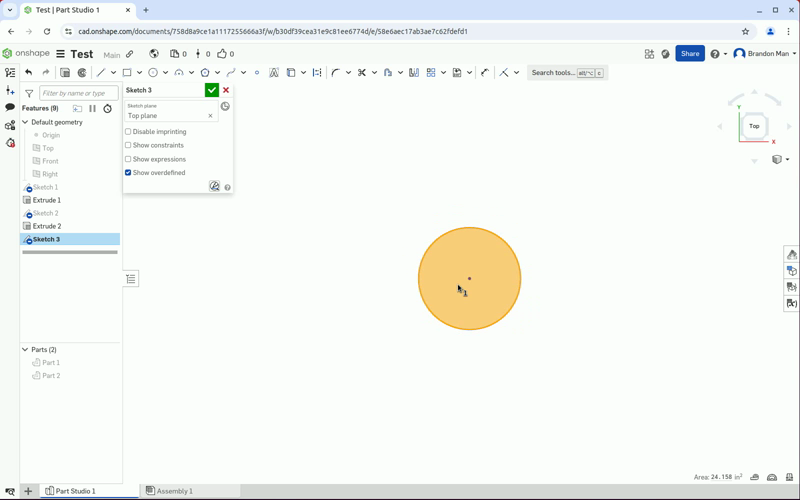
scroll(-6)
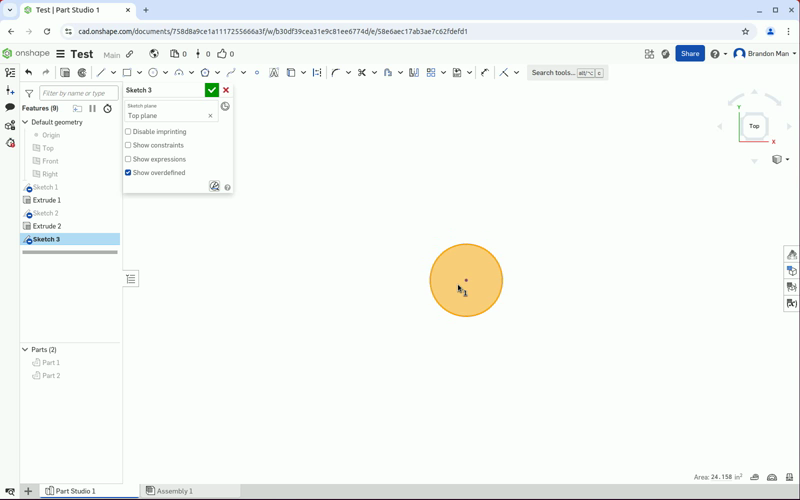
scroll(-6)
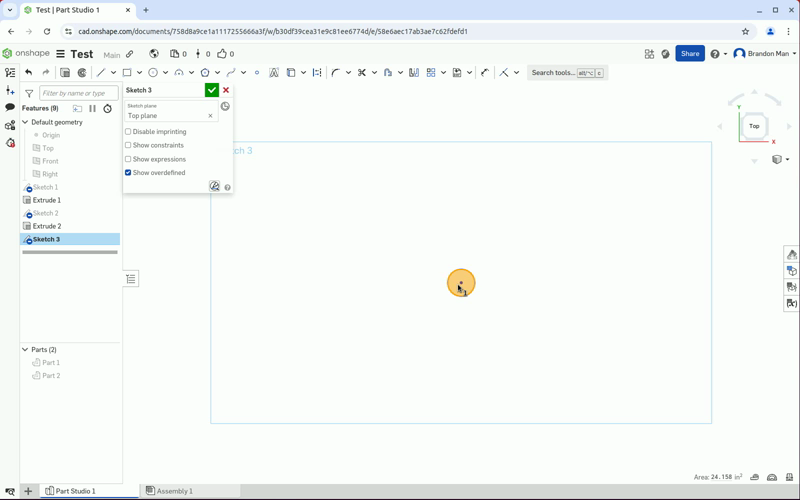
mouse_move(73, 352)
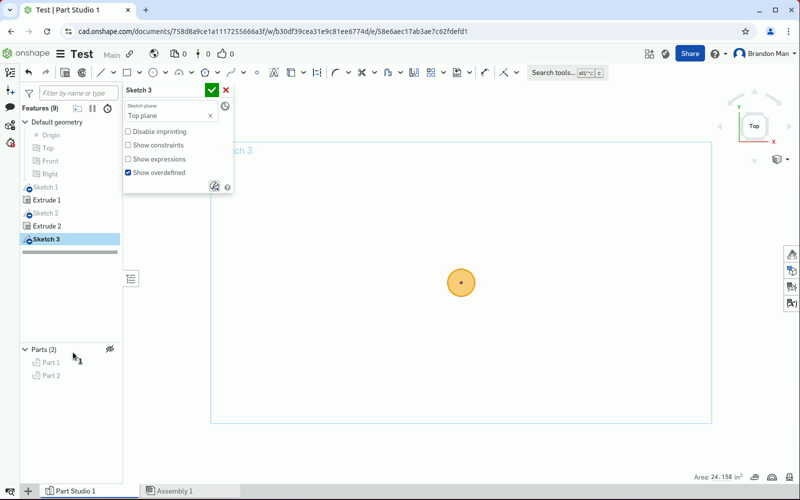
key(shift+y)
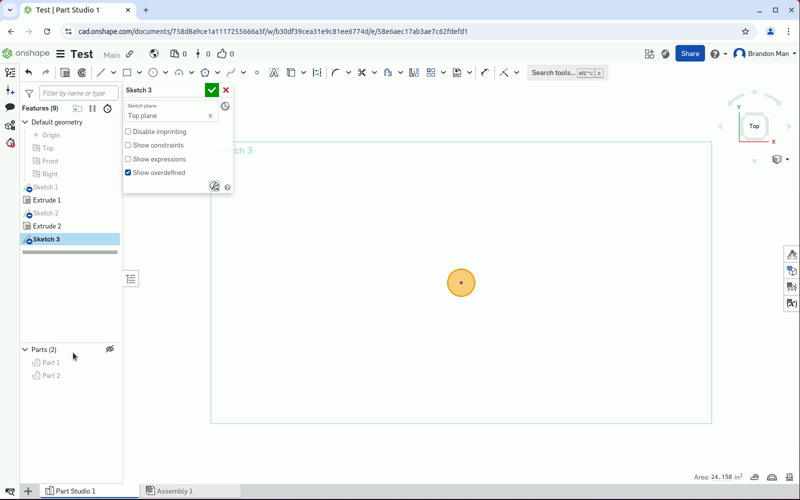
key(shift+e)
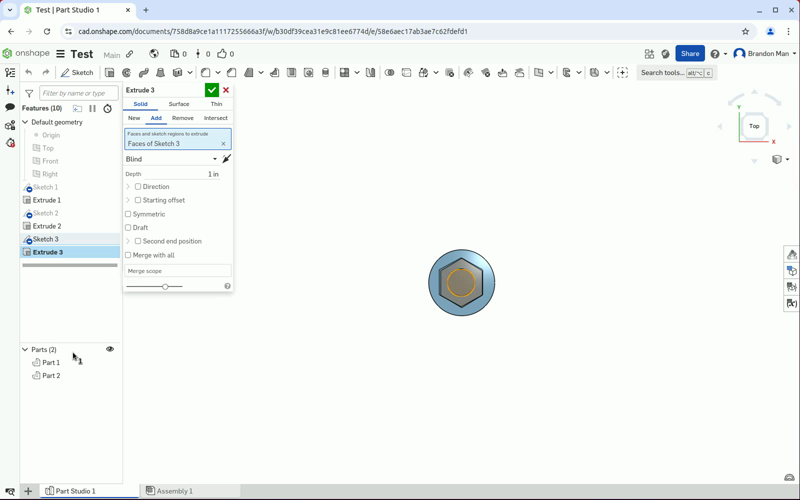
mouse_move(143, 106)
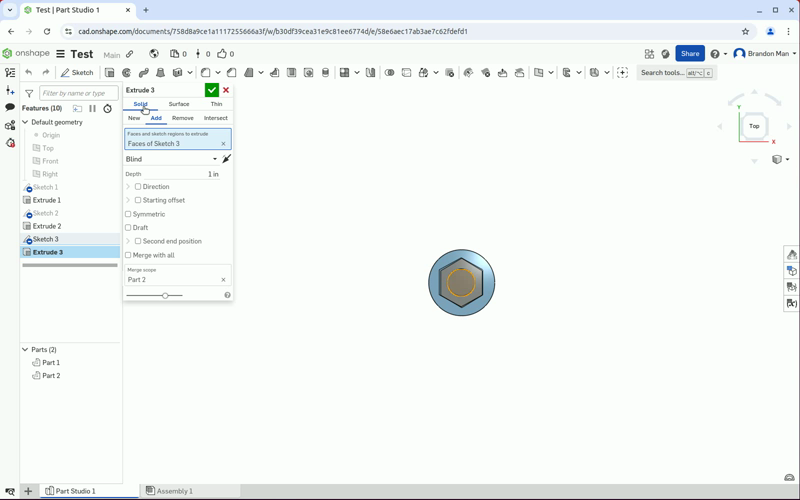
click(143, 106)
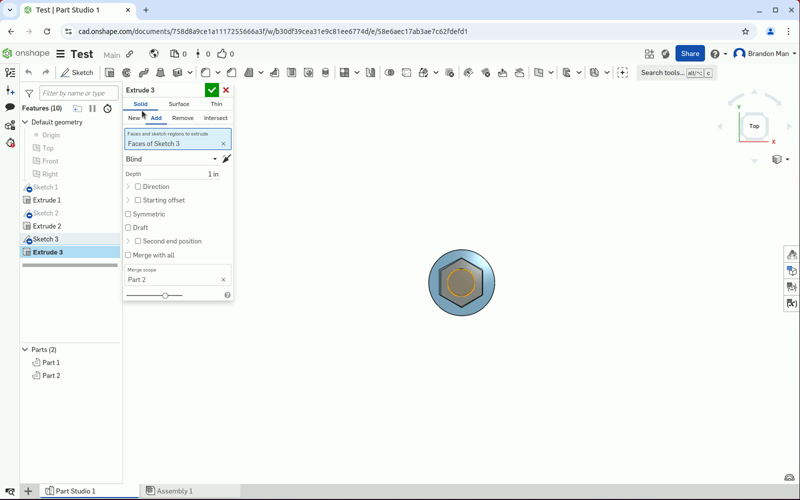
mouse_move(137, 120)
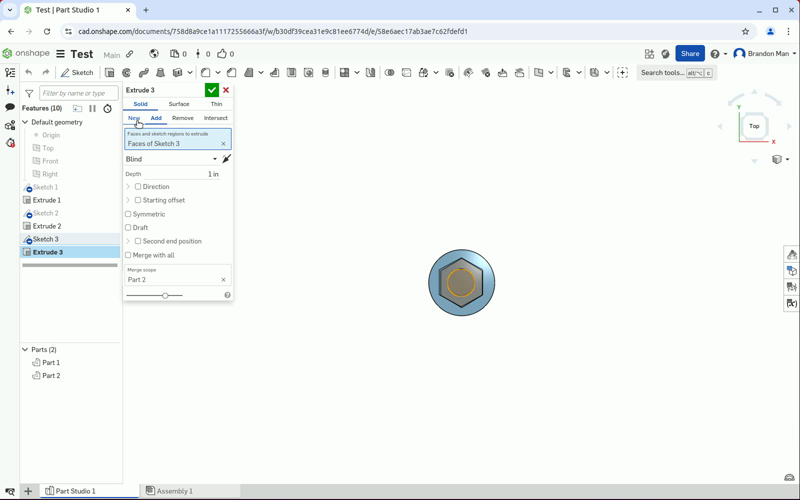
click(137, 120)
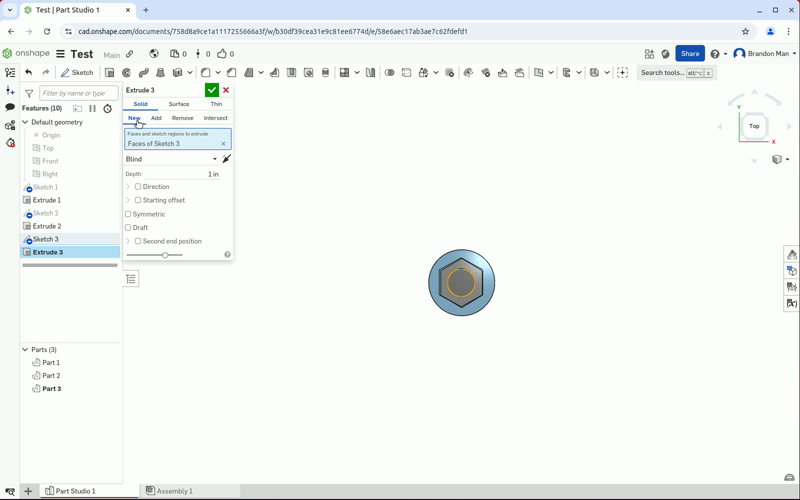
key(tab, 4)
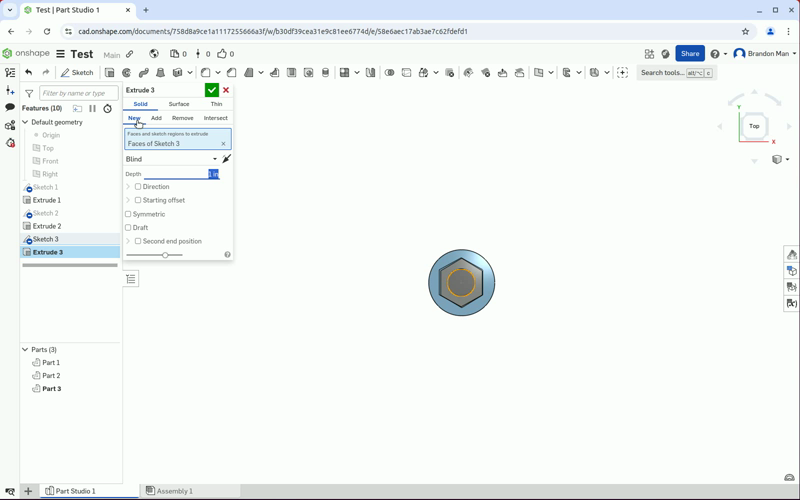
text(23.108)
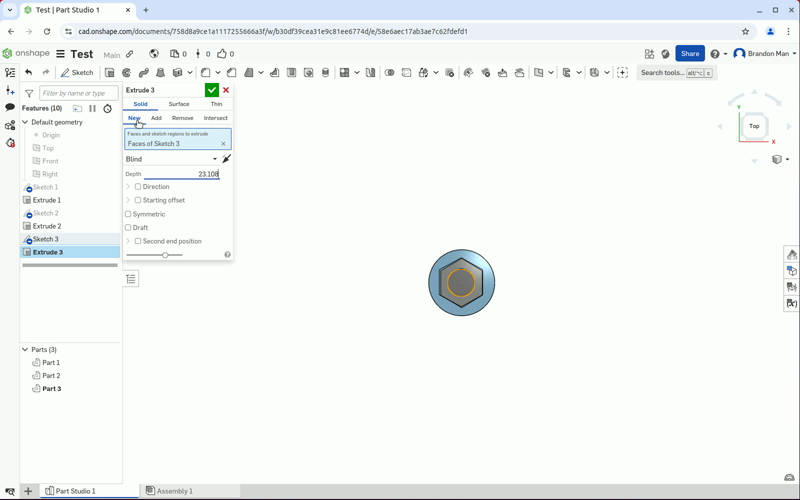
key(enter)
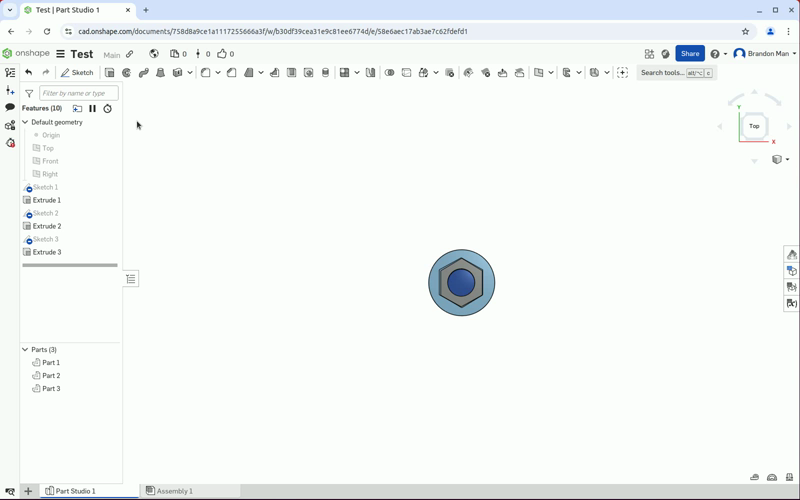
key(shift+h)
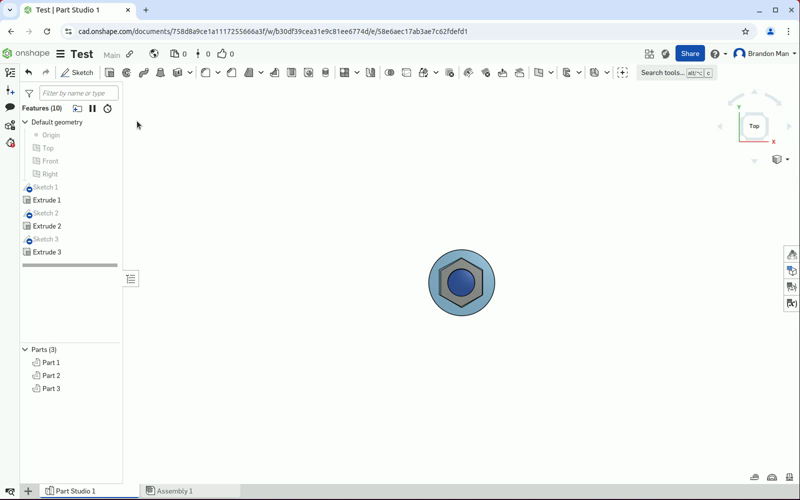
key(shift+h)
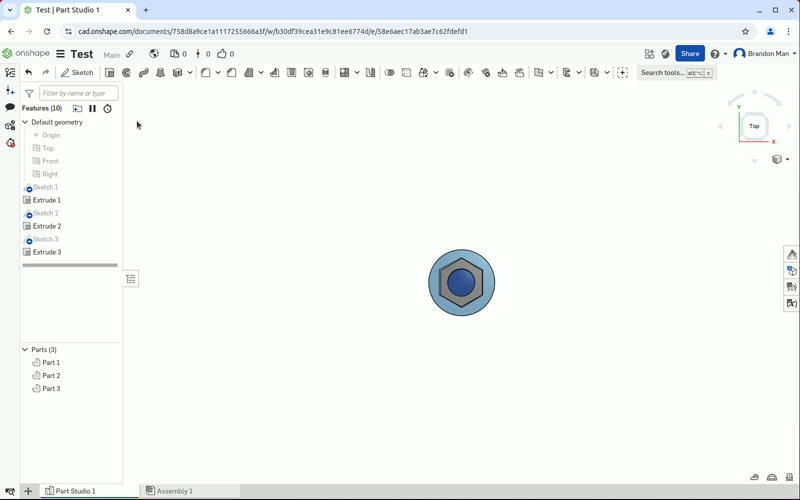
mouse_move(73, 189)
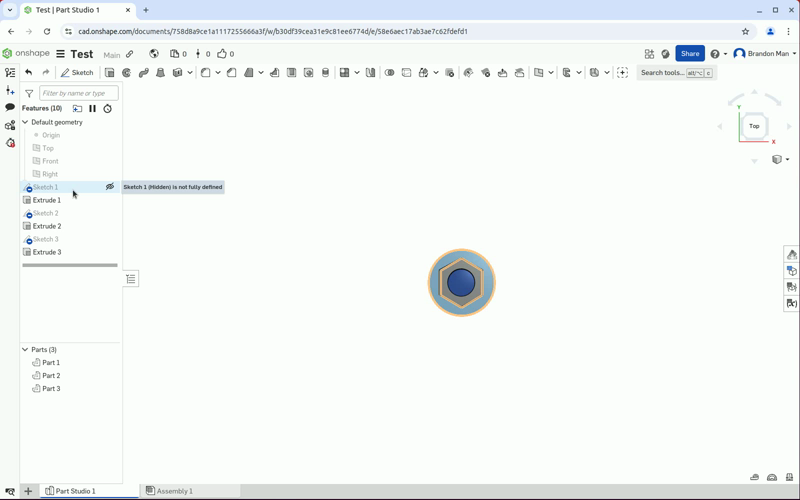
click(73, 189)
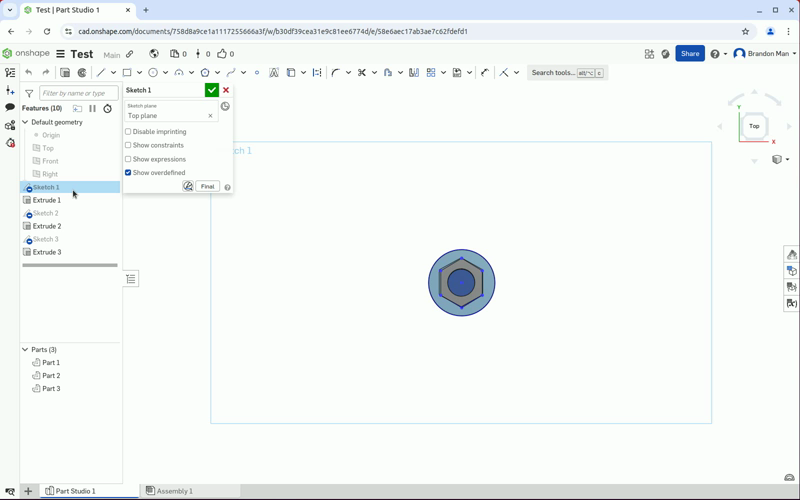
mouse_move(229, 92)
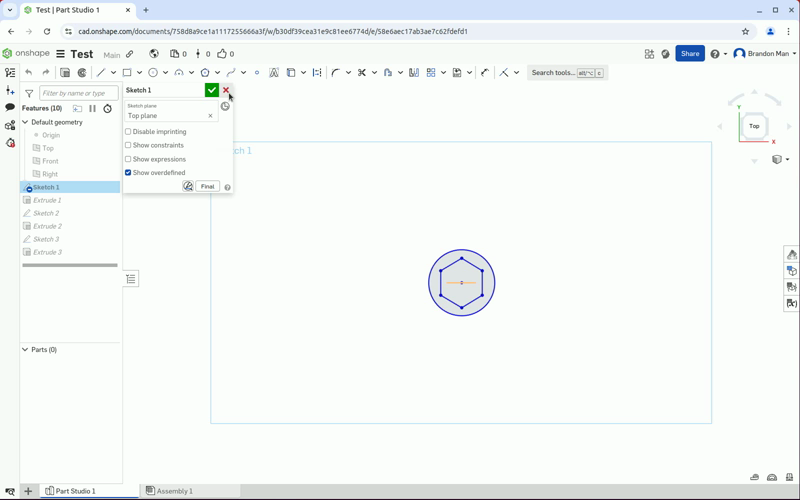
click(229, 92)
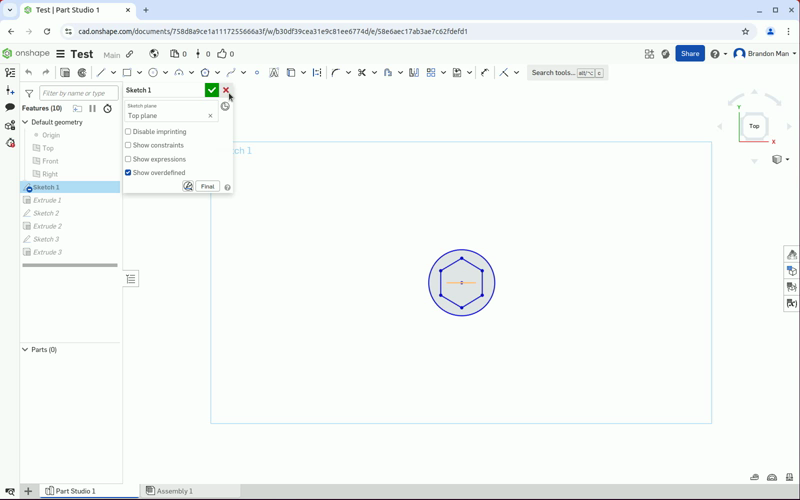
key(shift+s)
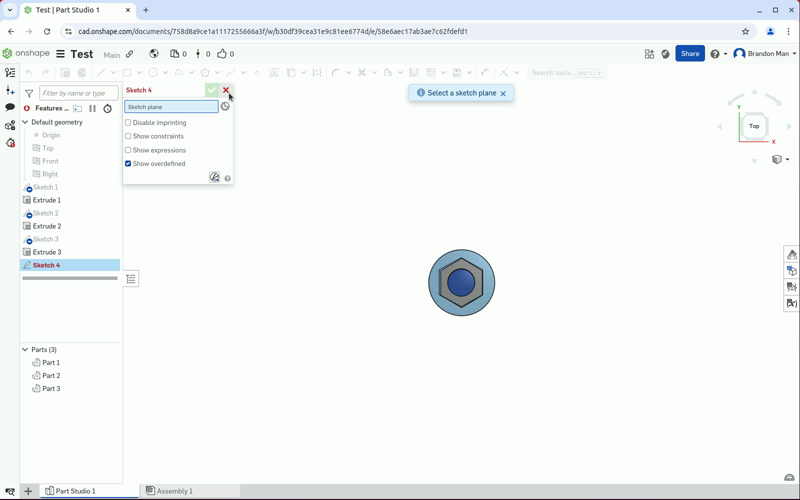
mouse_move(73, 150)
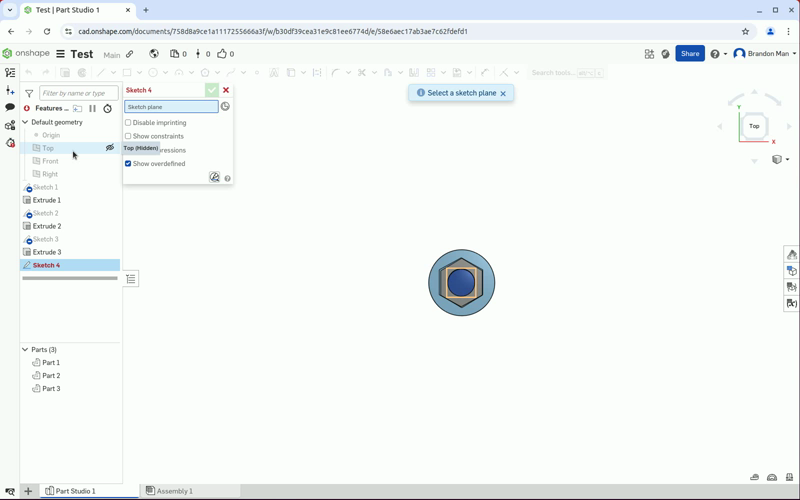
click(73, 150)
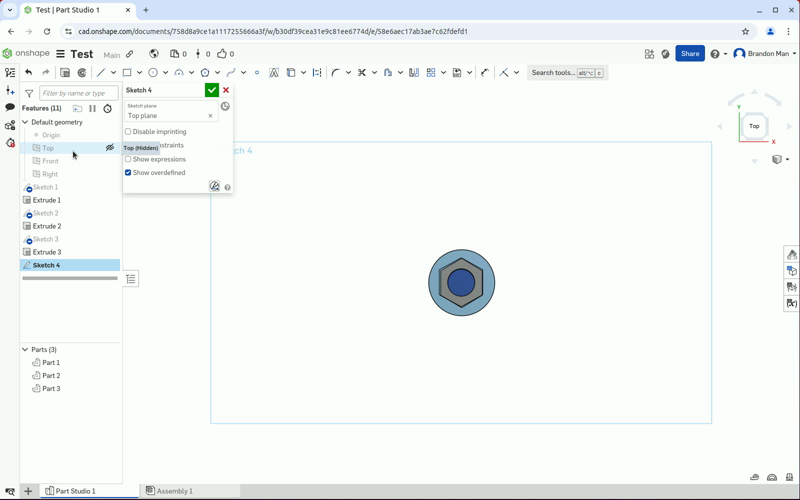
mouse_move(73, 352)
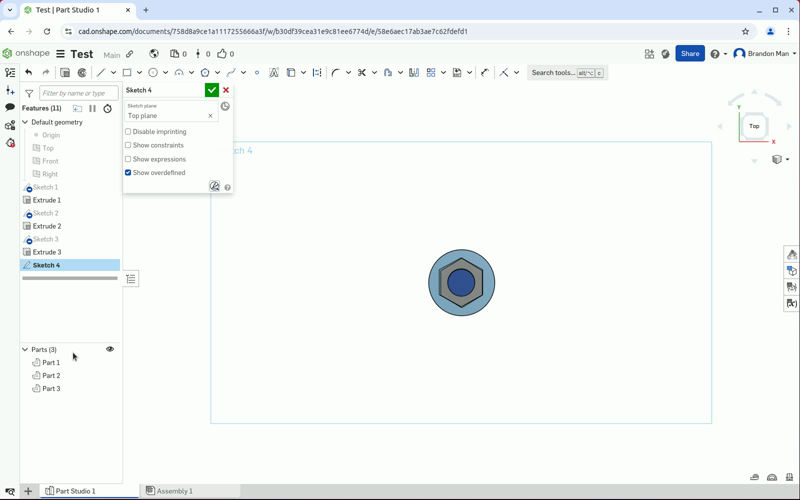
key(y)
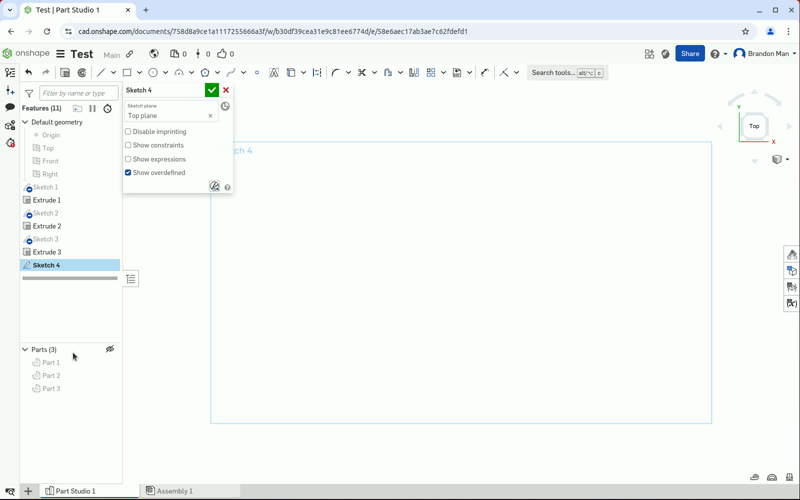
key(l)
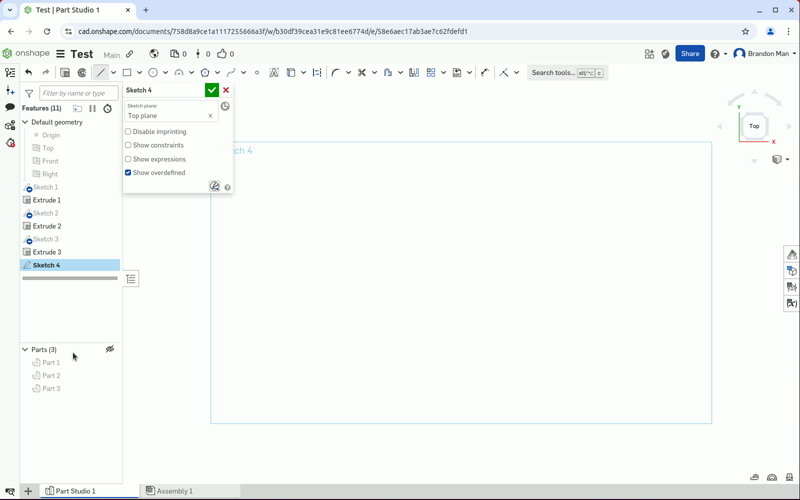
key_down(shift)
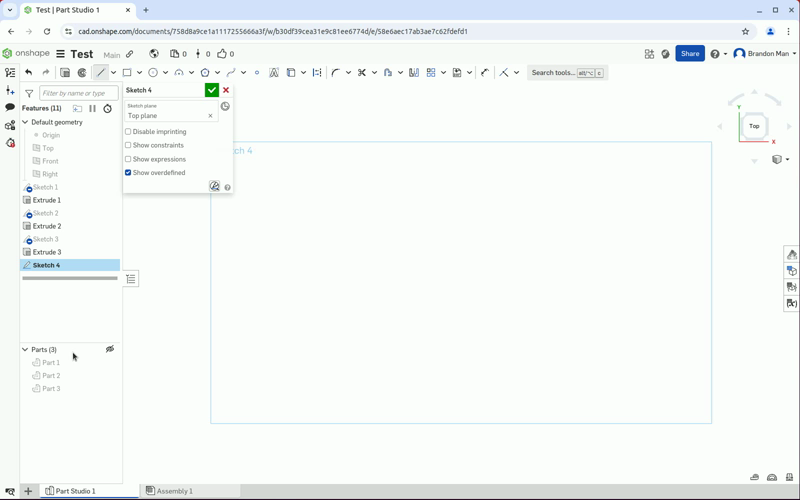
mouse_move(439, 294)
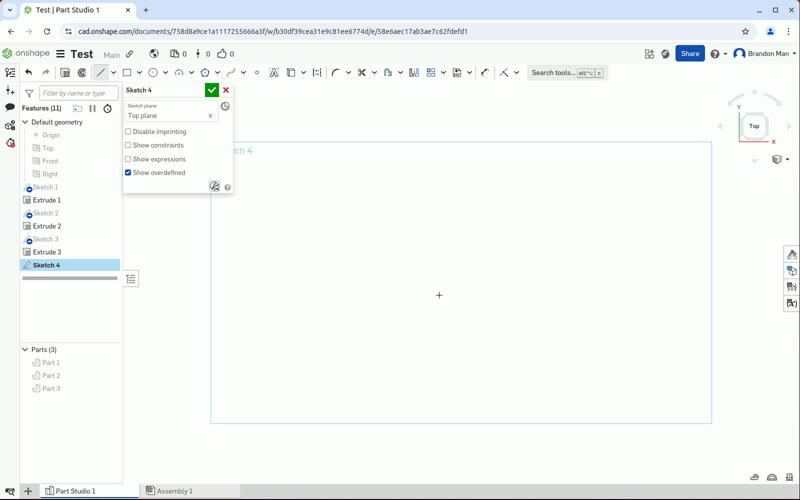
click(439, 294)
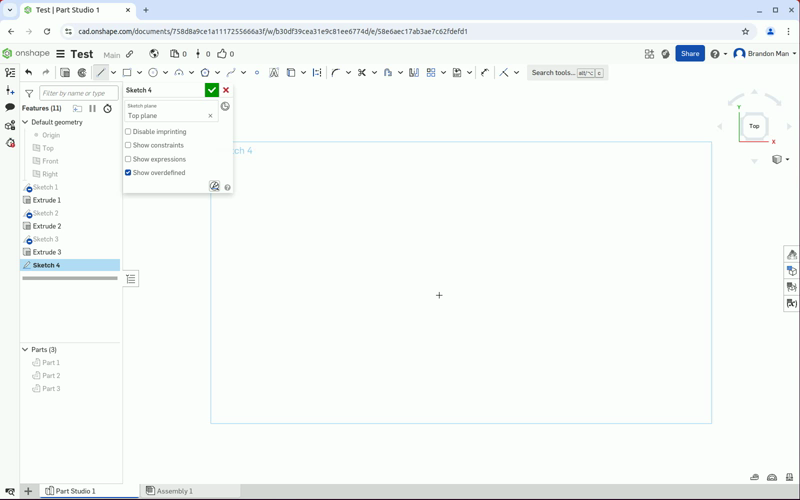
key_up(shift)
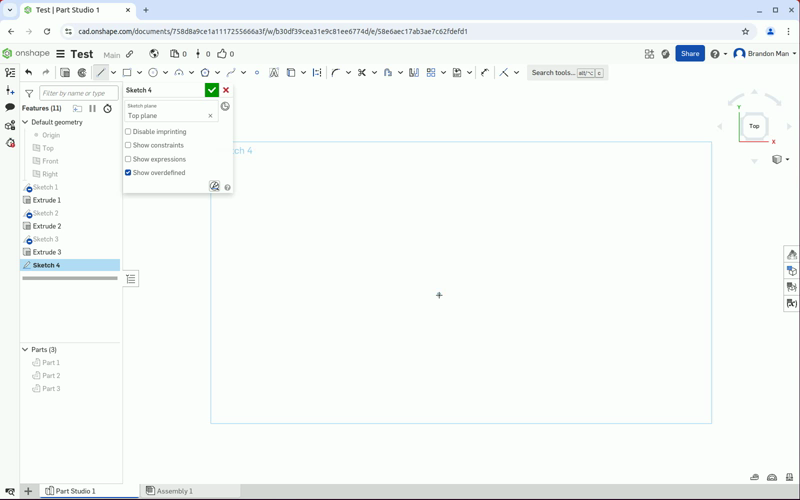
key_down(shift)
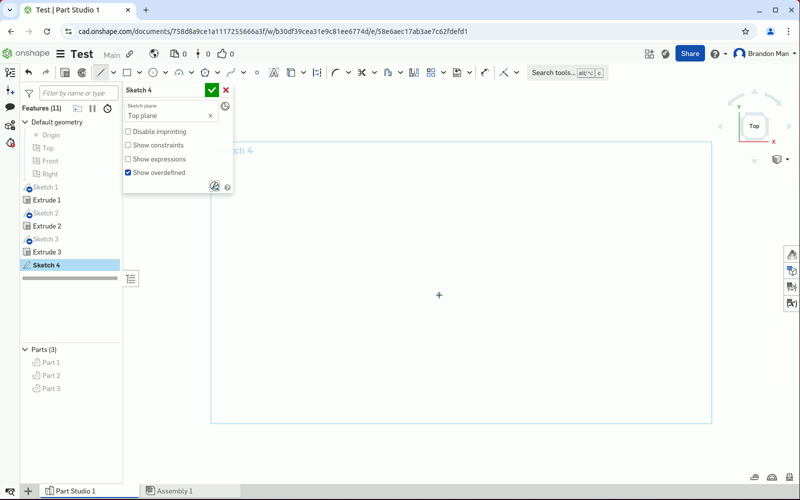
mouse_move(469, 294)
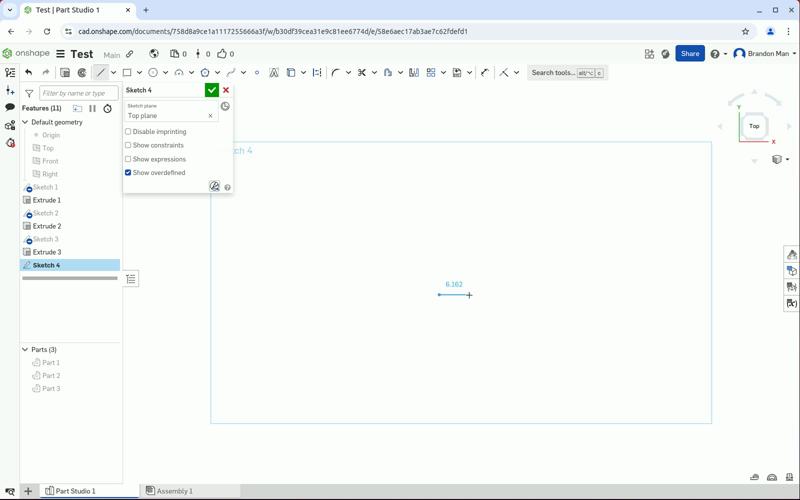
mouse_move(461, 306)
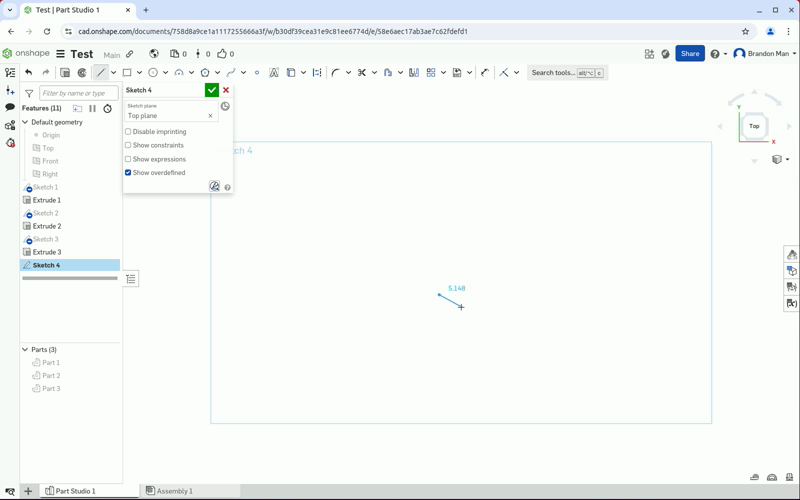
click(461, 306)
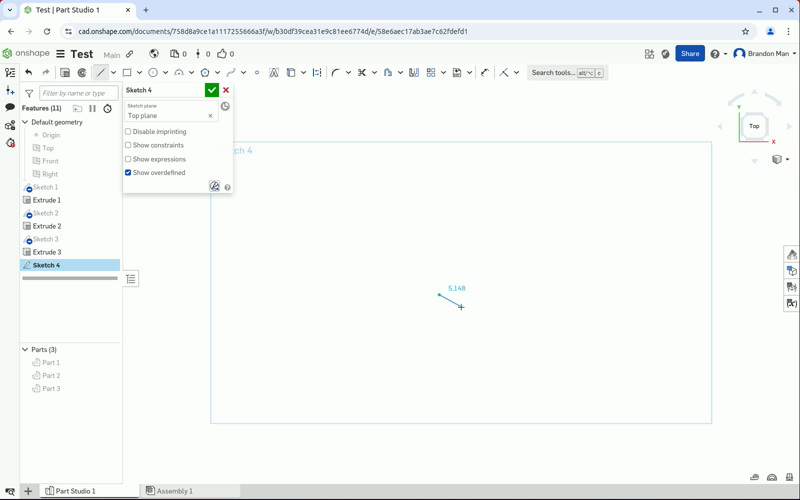
key_up(shift)
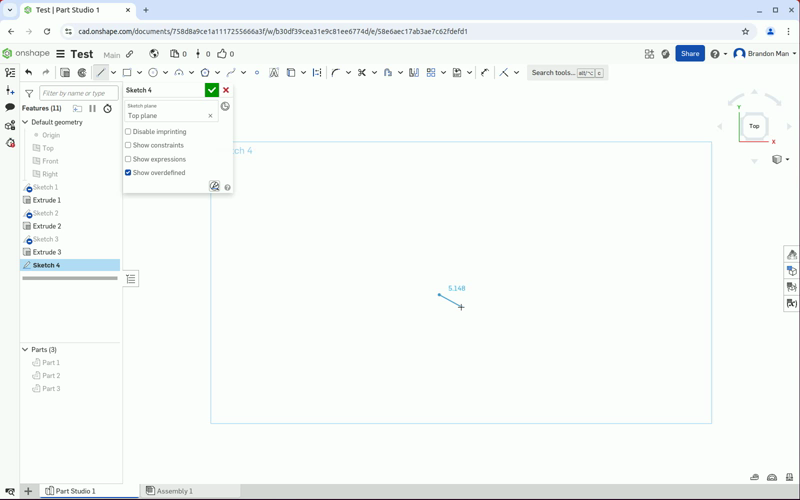
key_down(shift)
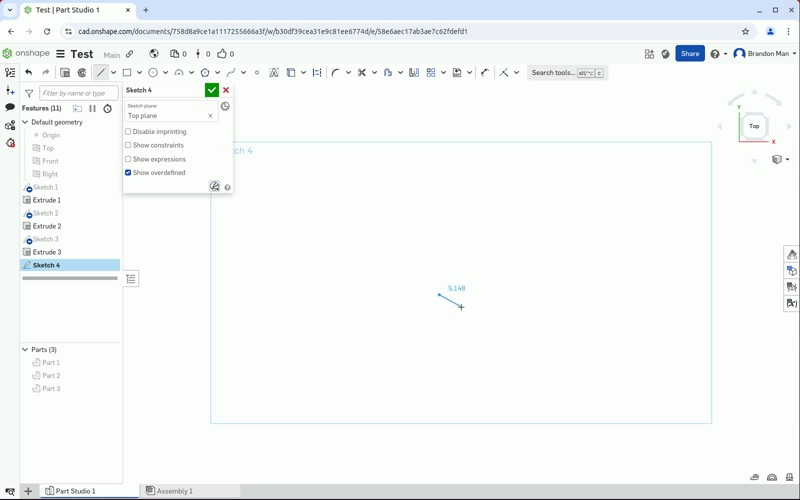
mouse_move(491, 306)
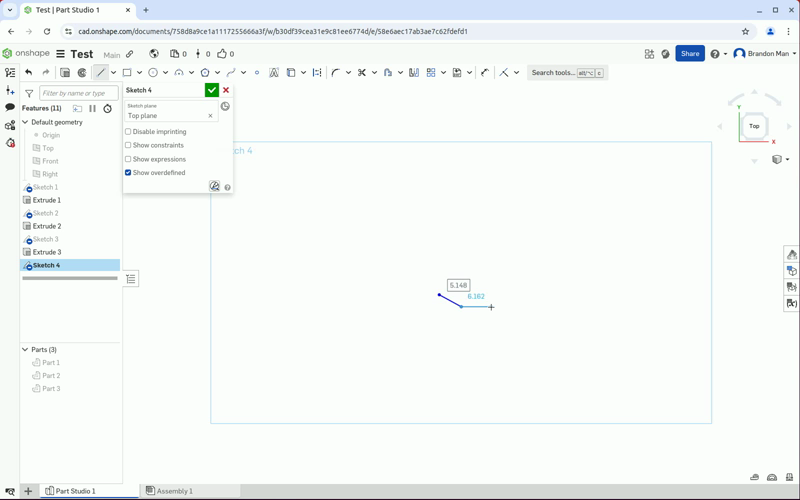
mouse_move(482, 294)
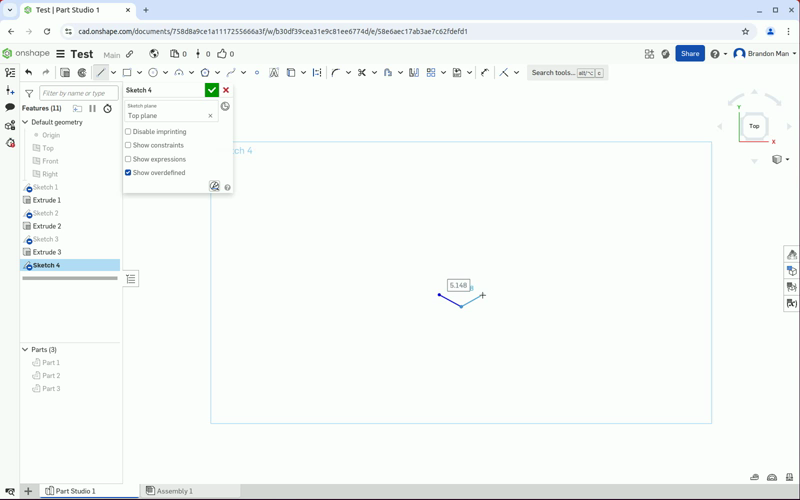
click(482, 294)
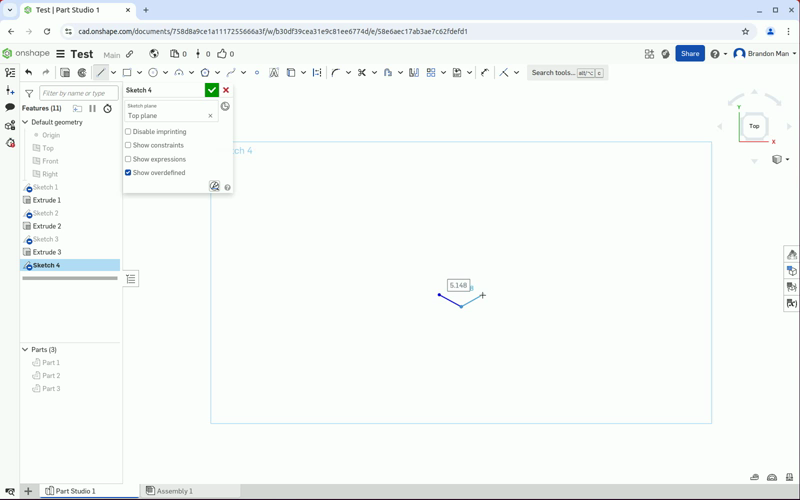
key_up(shift)
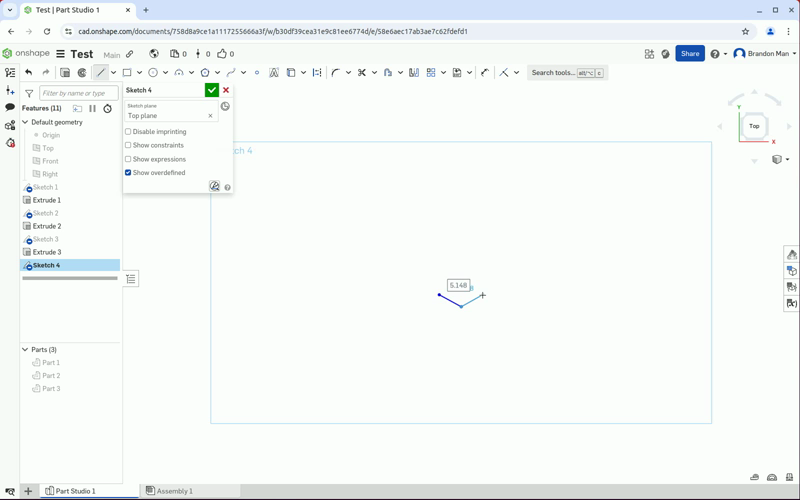
key_down(shift)
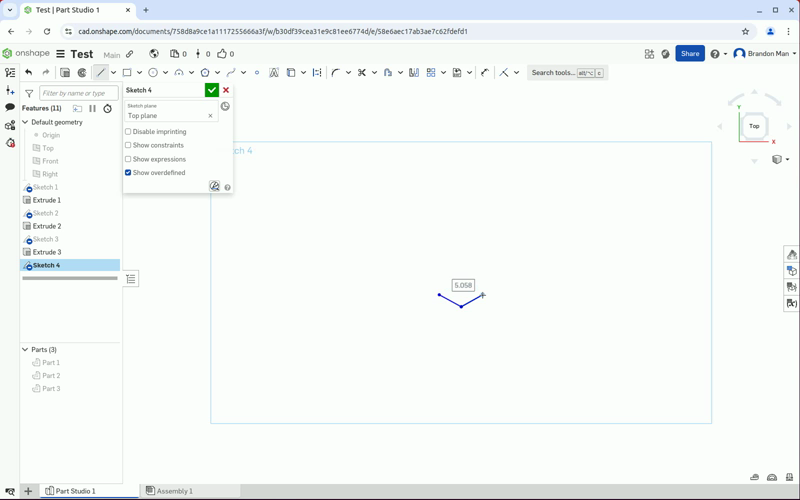
mouse_move(512, 294)
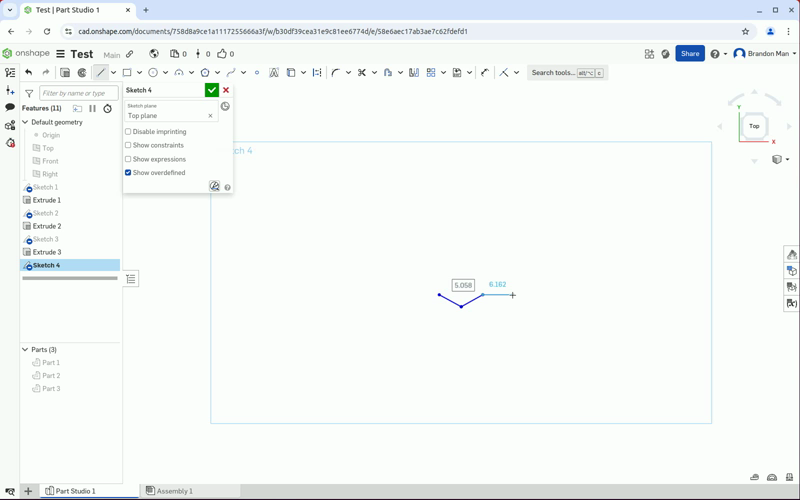
mouse_move(482, 269)
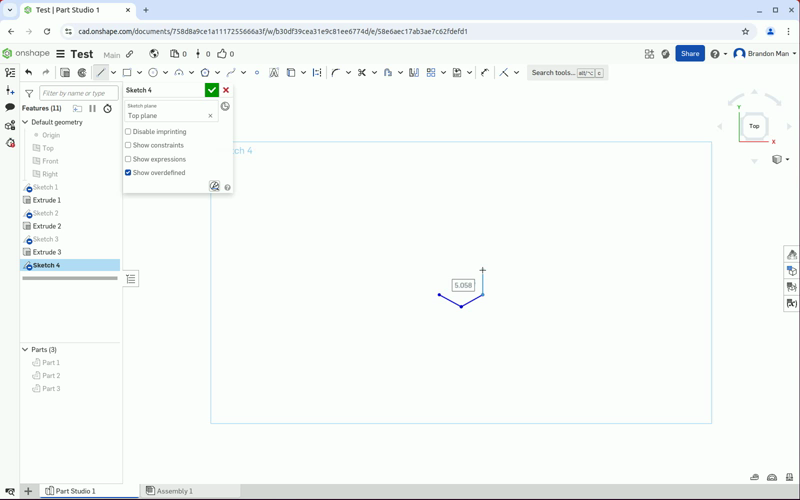
click(482, 269)
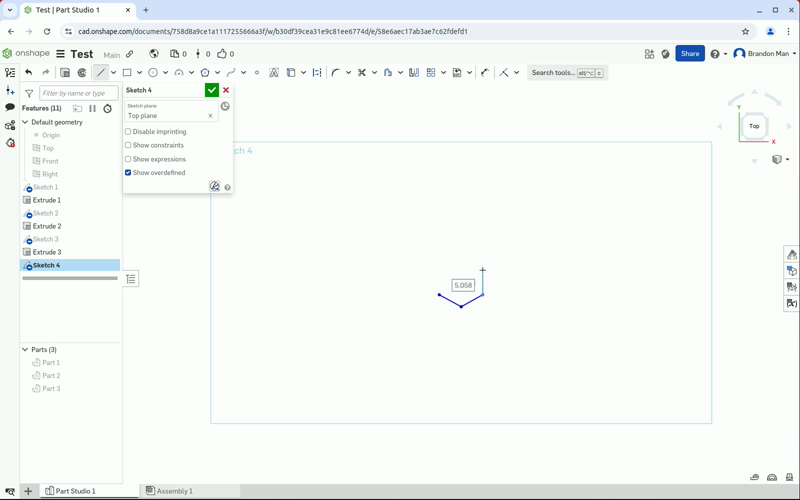
key_up(shift)
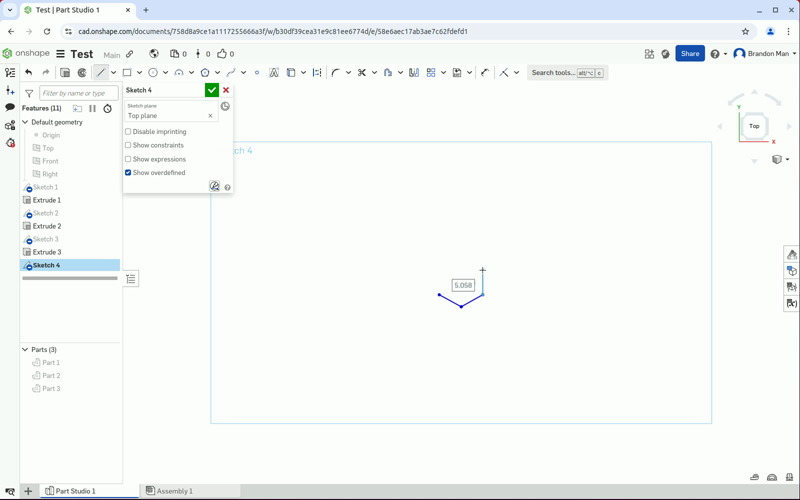
key_down(shift)
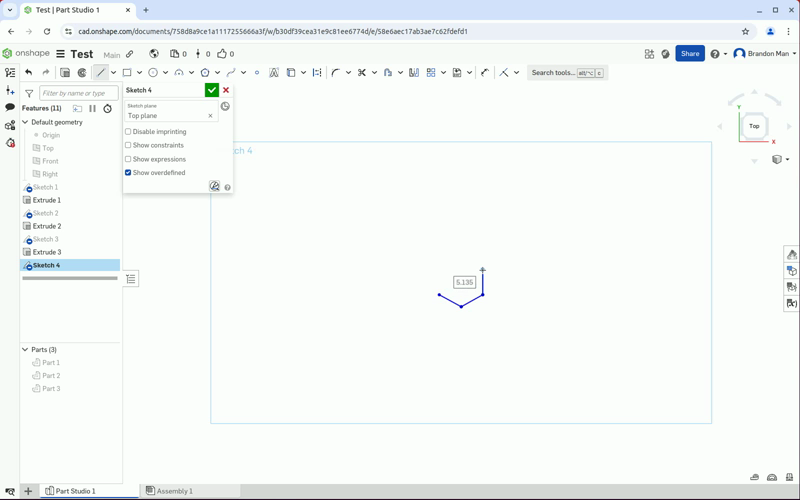
mouse_move(512, 269)
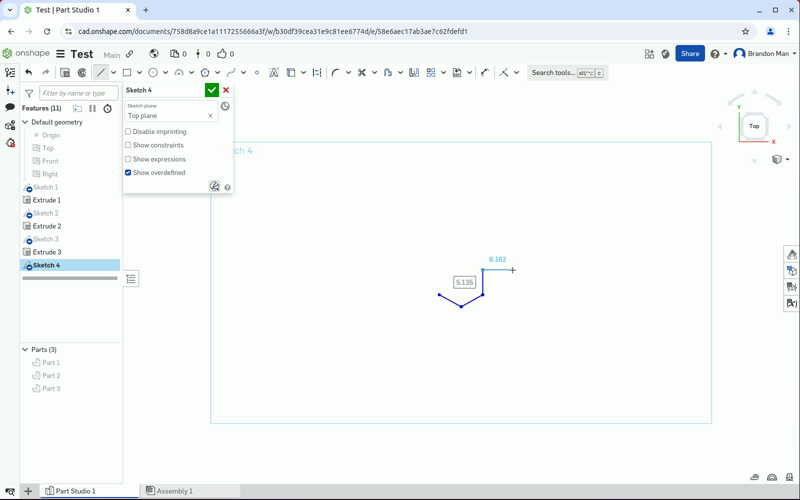
mouse_move(461, 257)
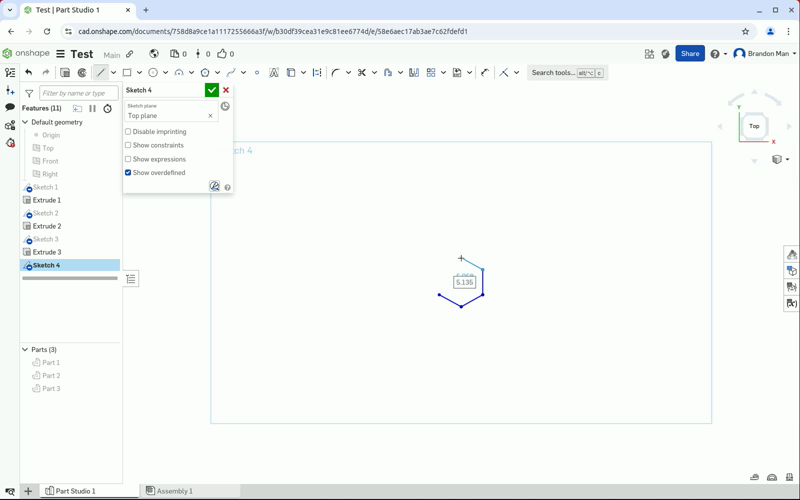
click(461, 257)
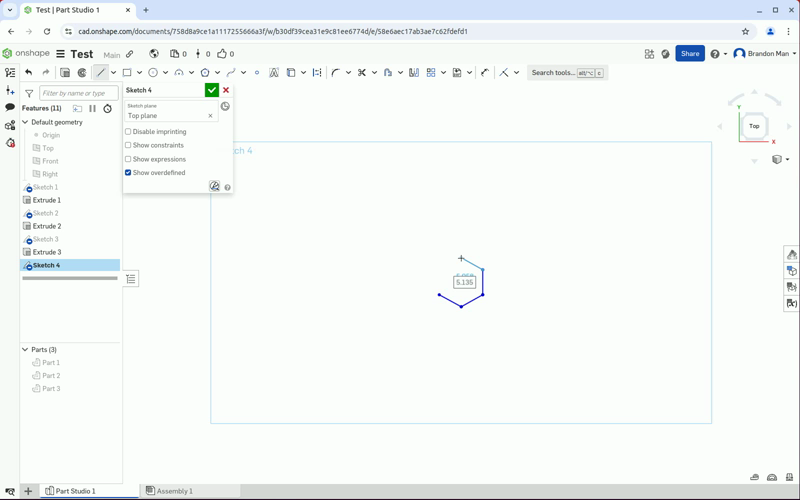
key_up(shift)
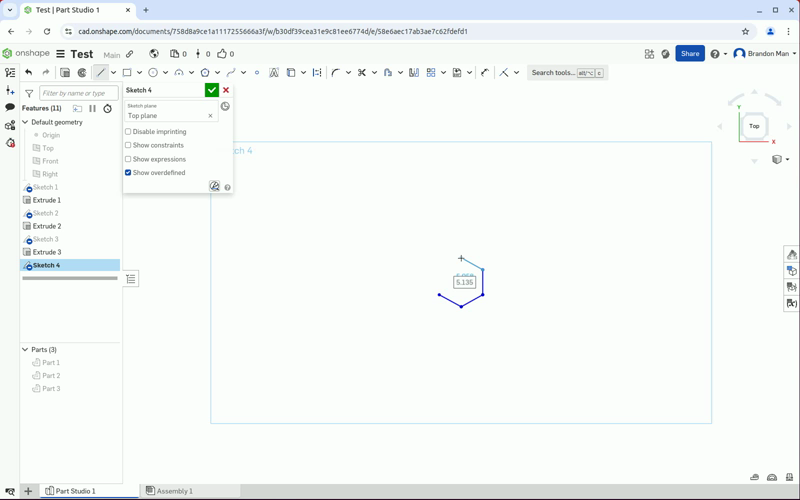
key_down(shift)
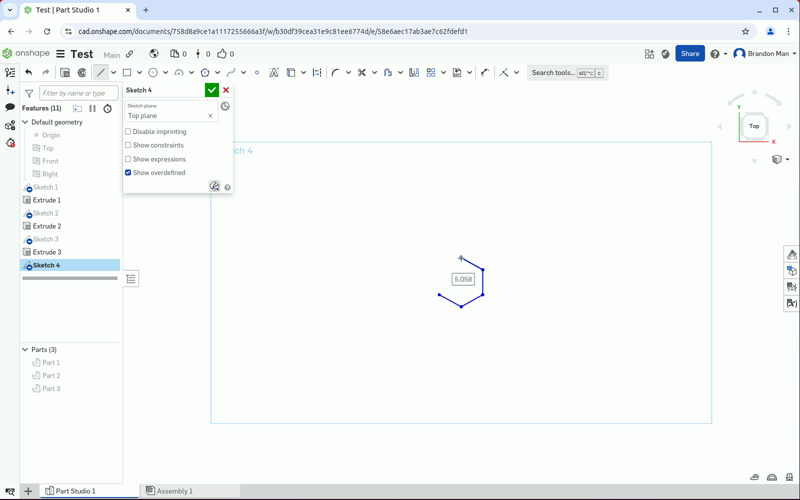
mouse_move(491, 257)
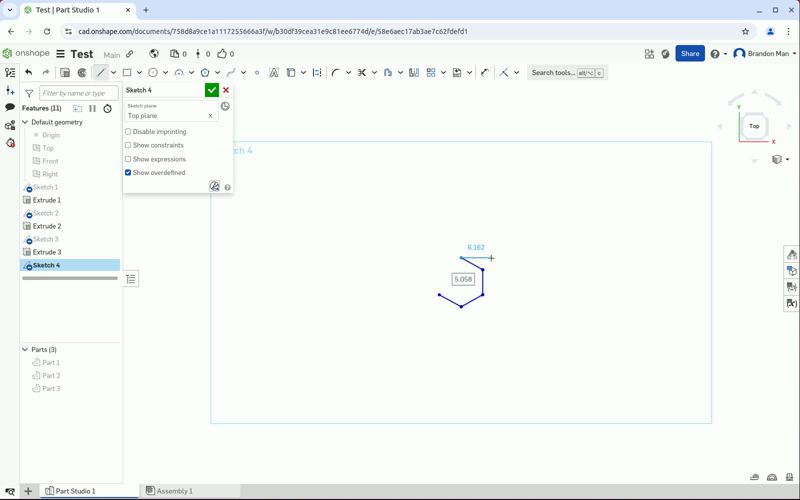
mouse_move(439, 269)
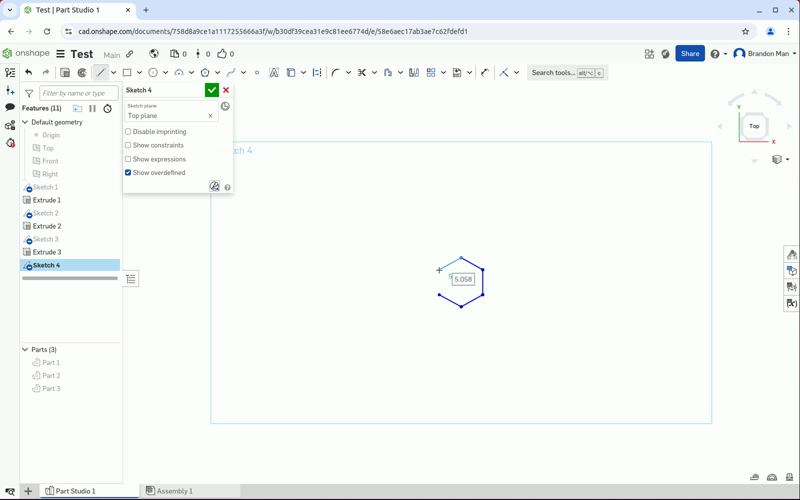
click(439, 269)
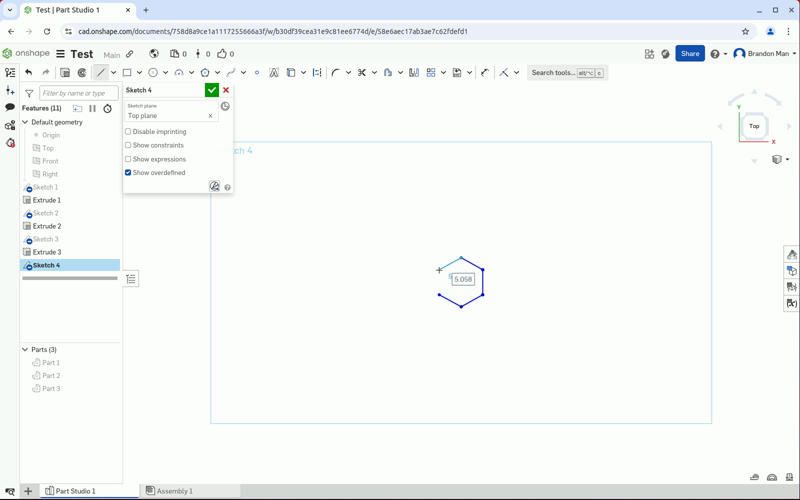
key_up(shift)
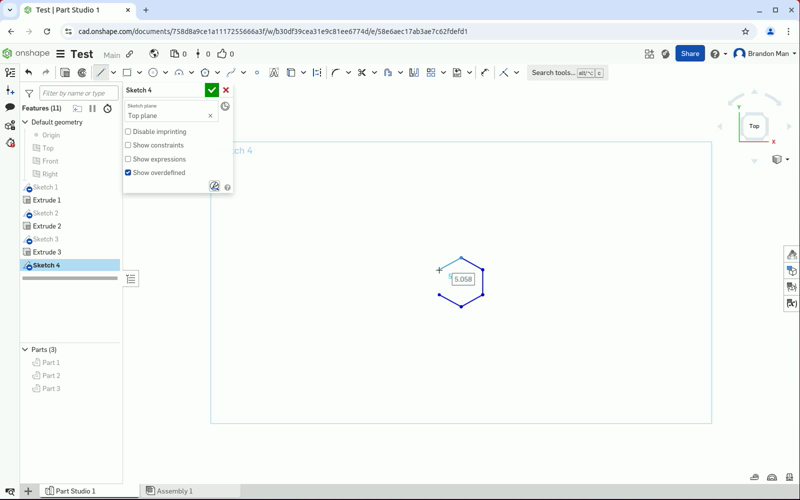
mouse_move(469, 269)
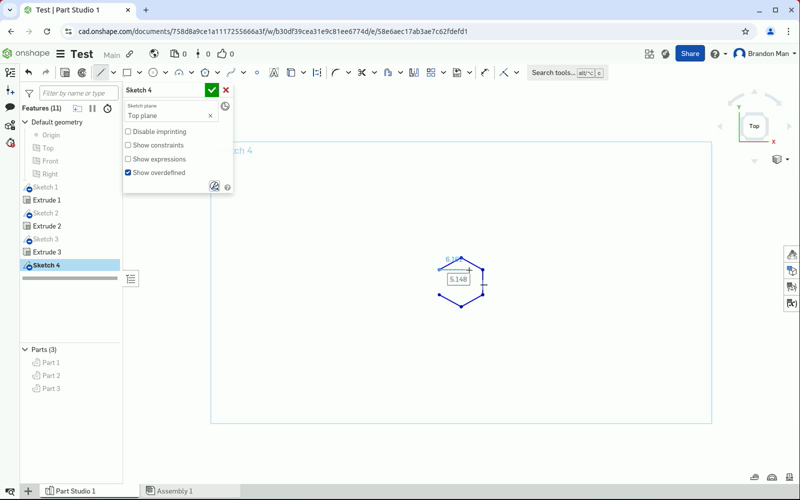
key_down(shift)
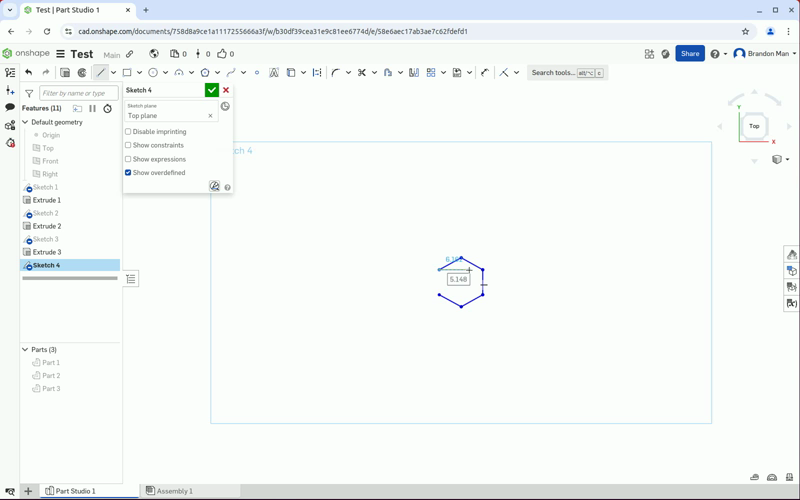
mouse_move(439, 294)
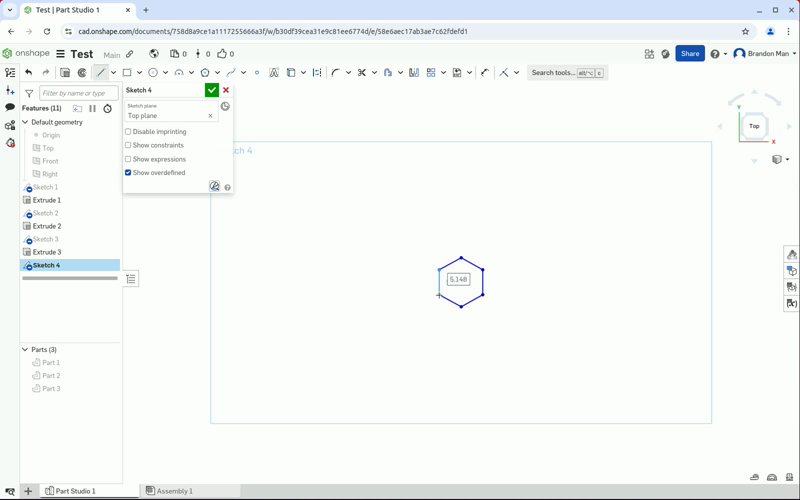
key_up(shift)
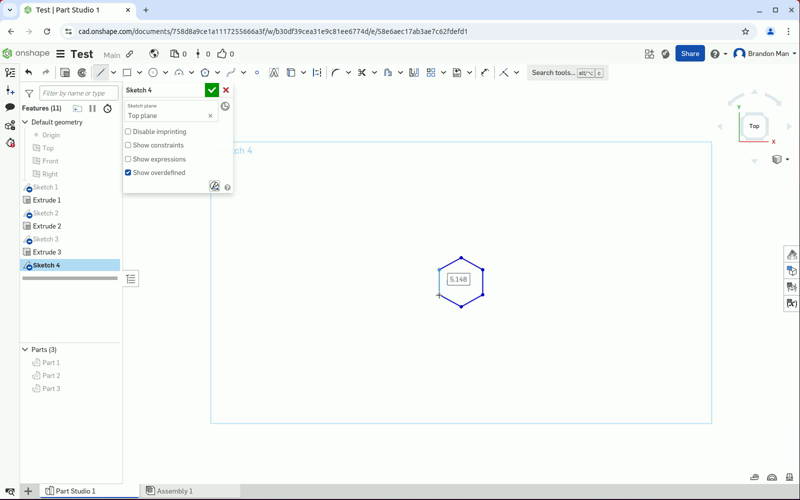
click(439, 294)
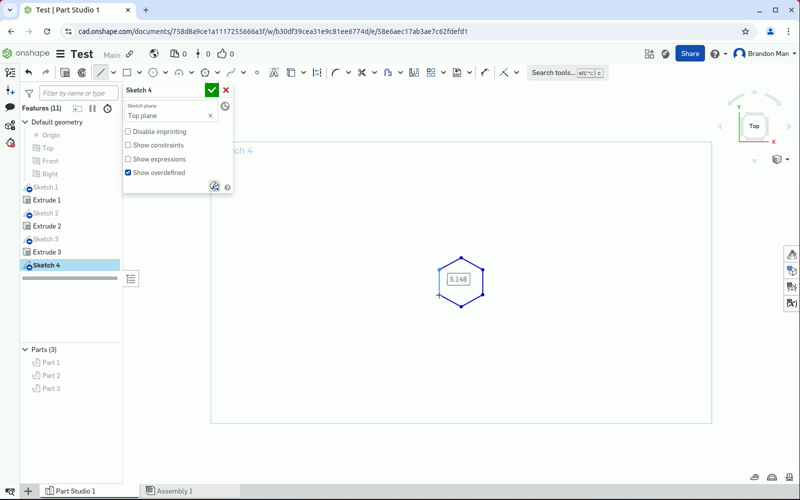
key(esc)
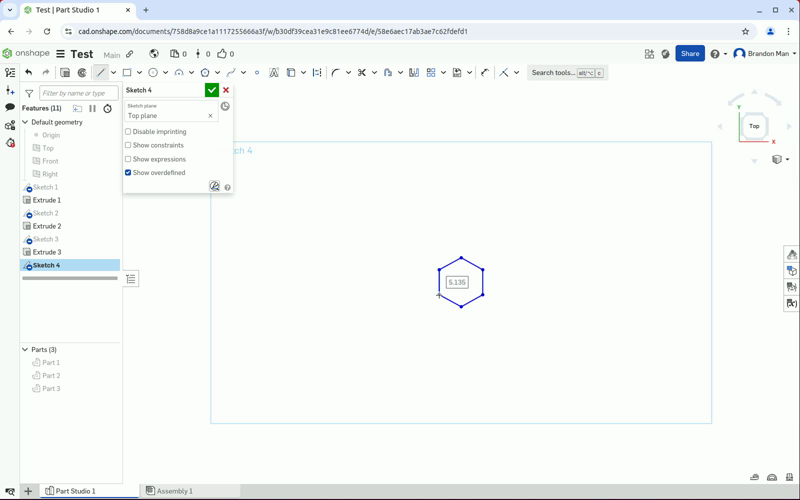
key(c)
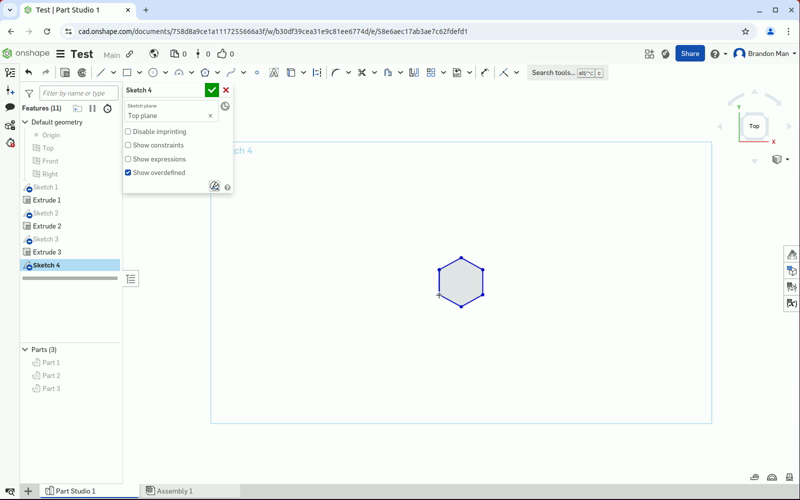
key_down(shift)
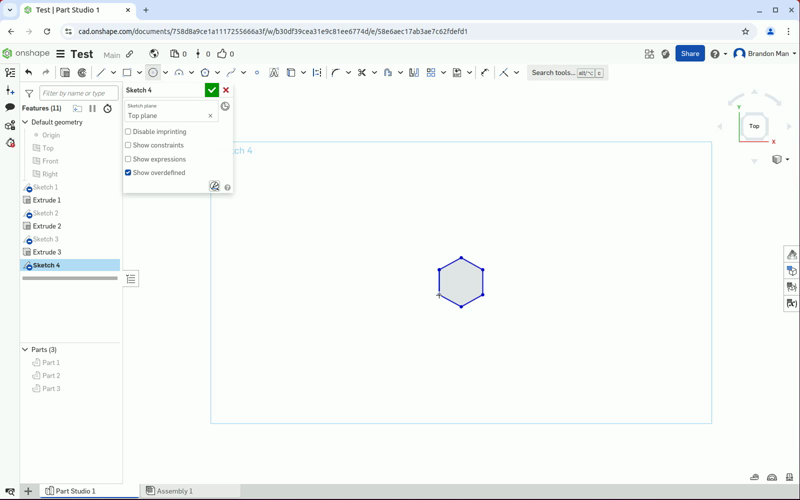
mouse_move(461, 282)
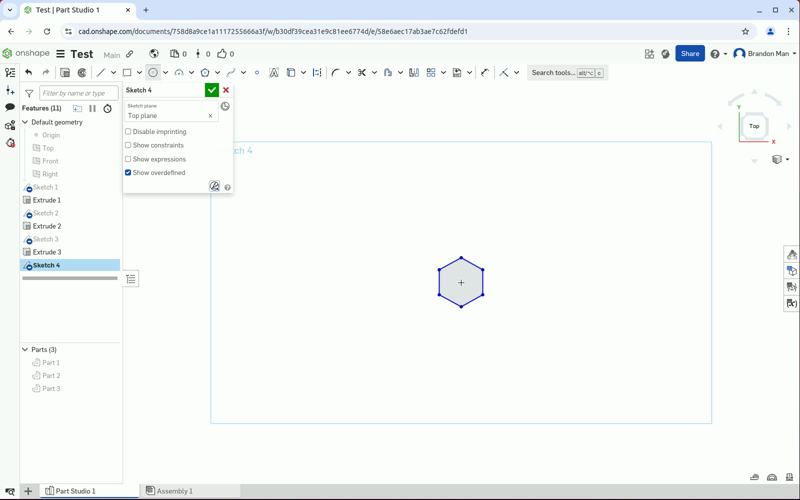
click(461, 282)
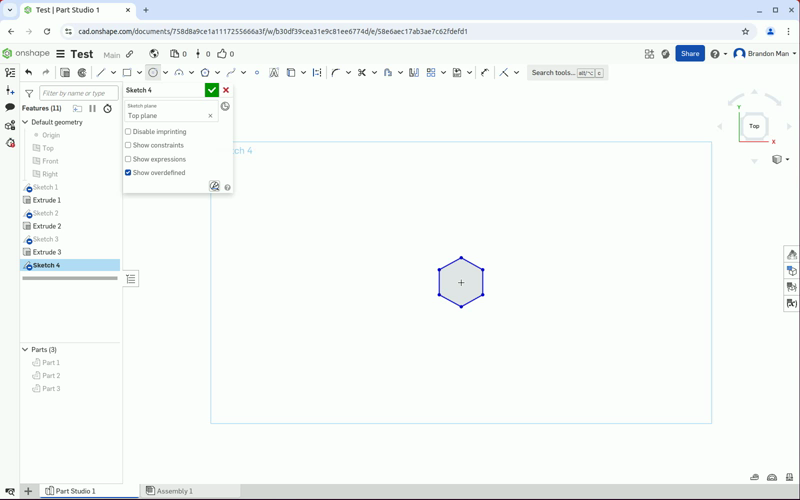
key_up(shift)
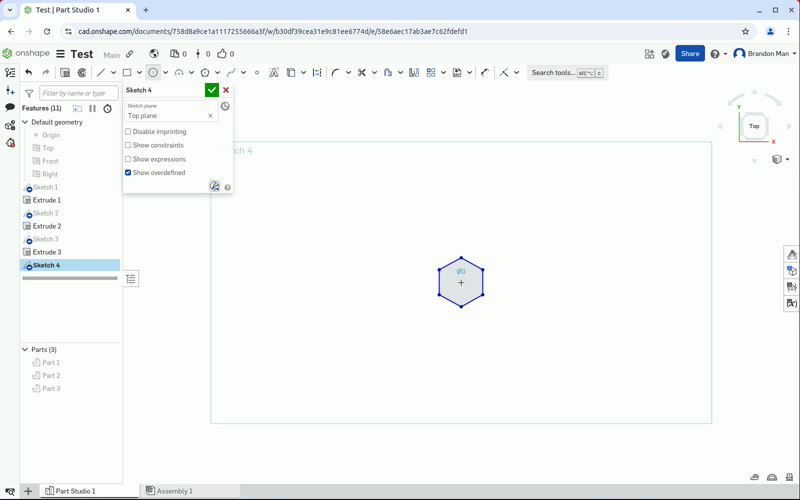
mouse_move(474, 282)
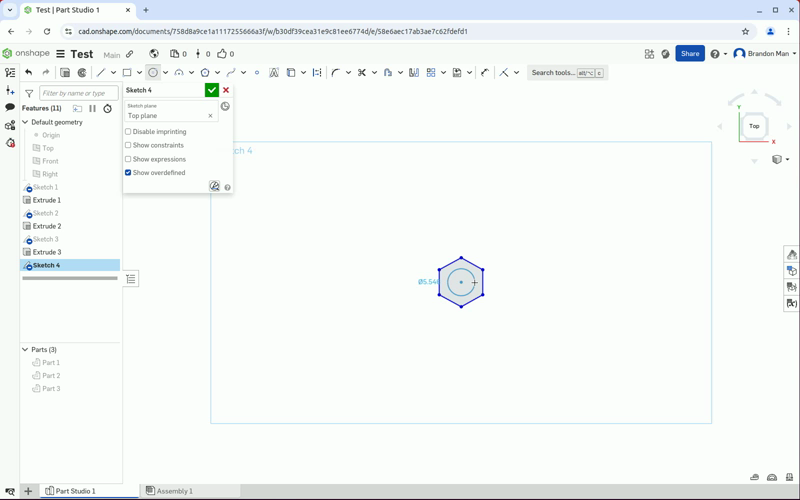
click(474, 282)
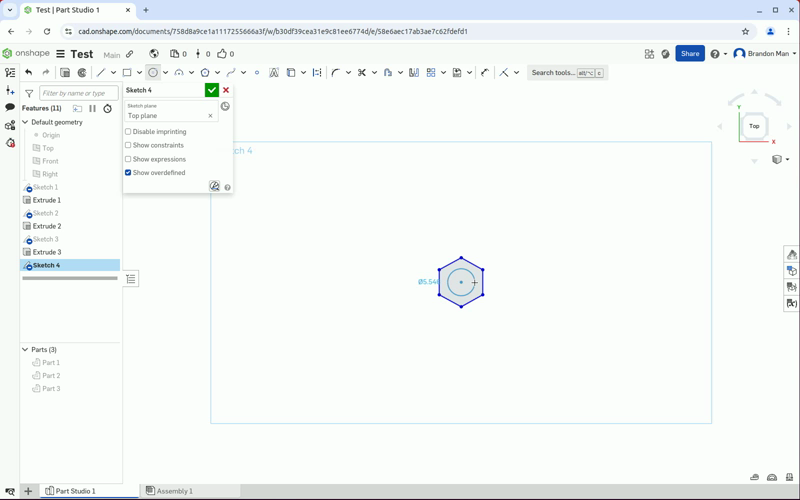
key(esc)
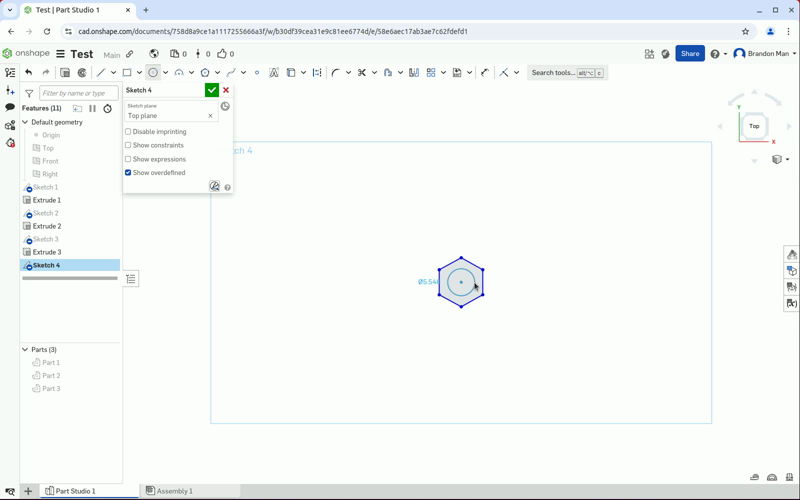
mouse_move(453, 270)
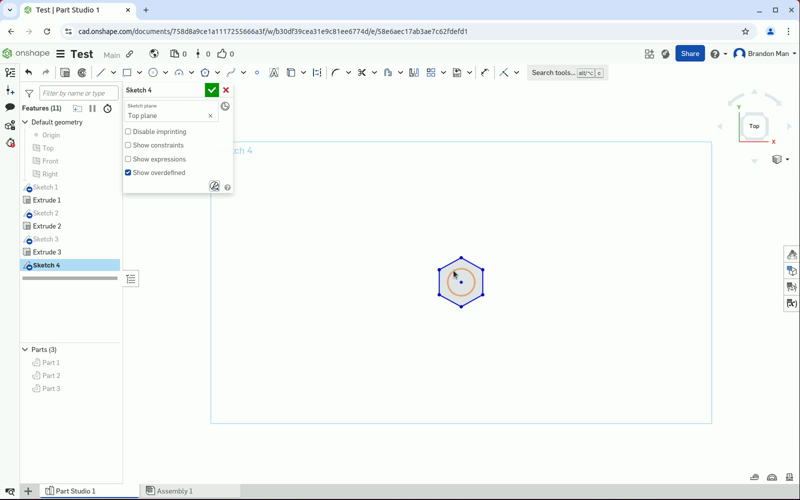
scroll(6)
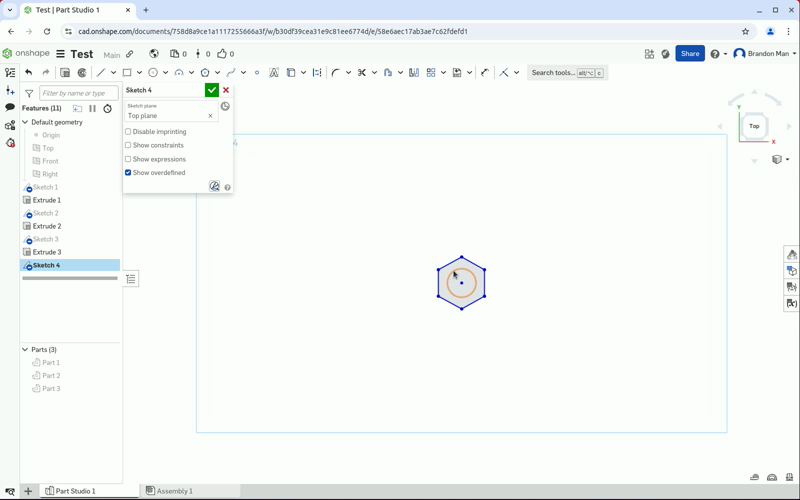
scroll(6)
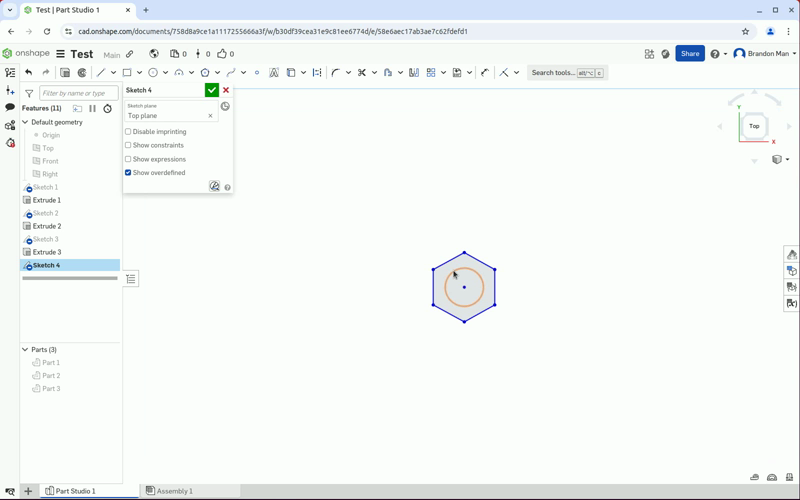
scroll(6)
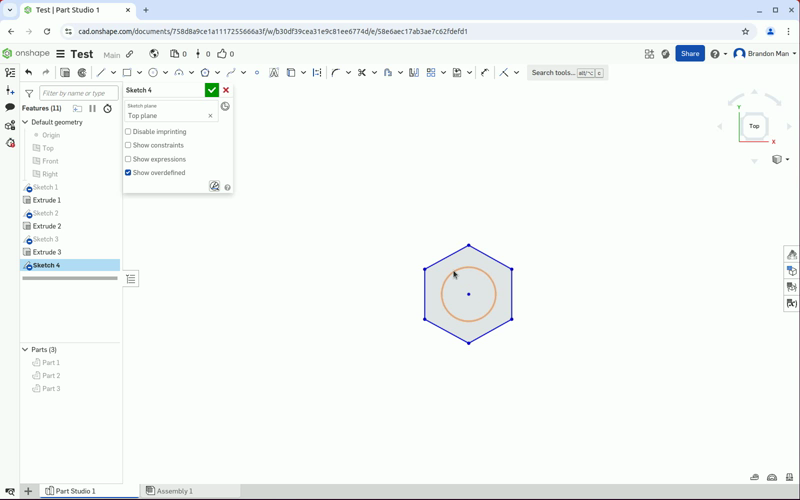
scroll(6)
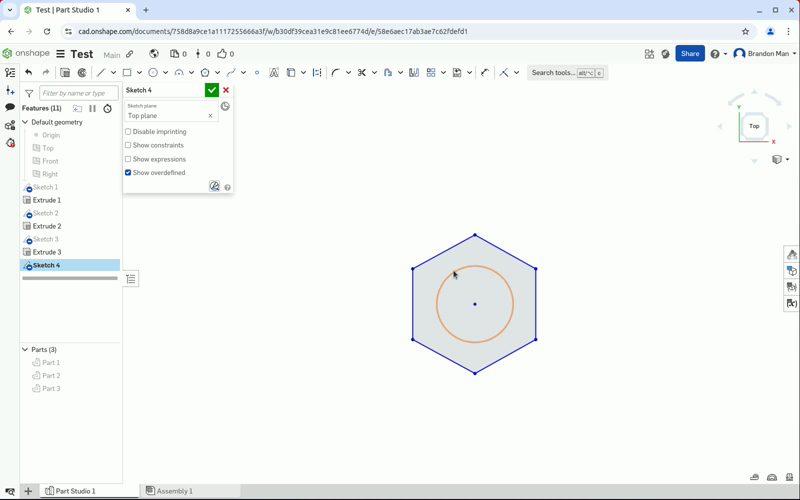
scroll(6)
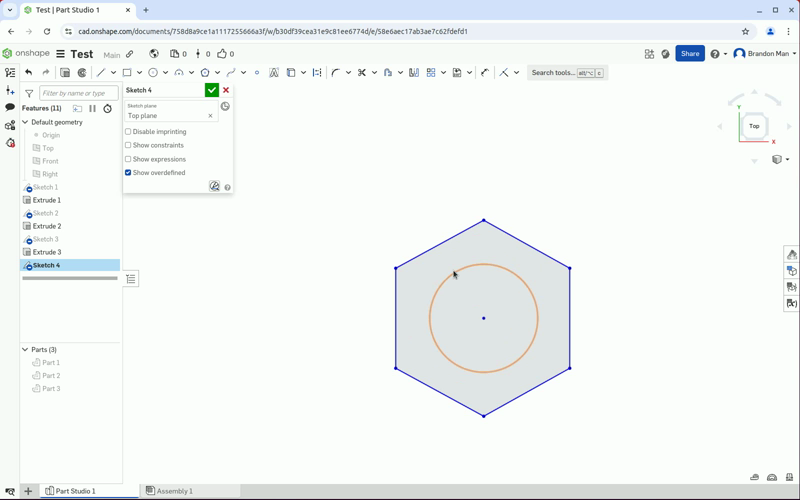
scroll(6)
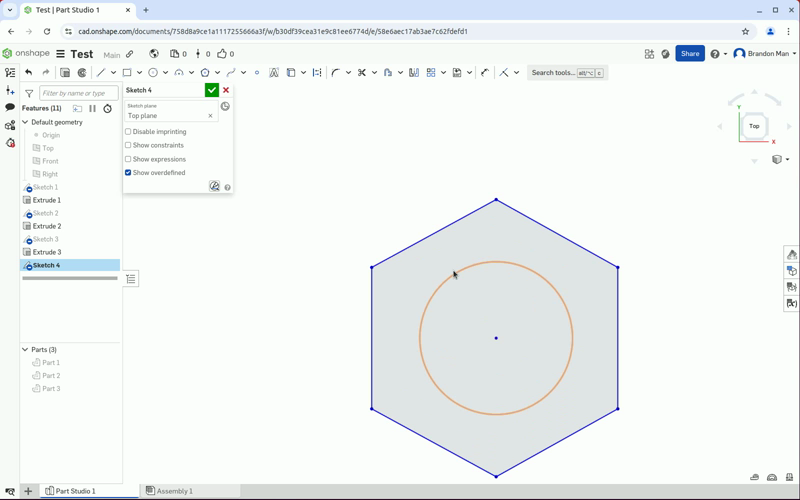
scroll(6)
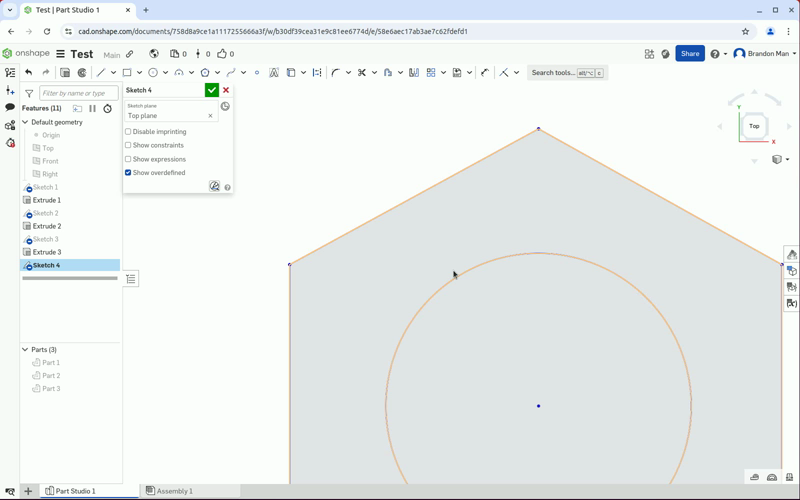
click(453, 270)
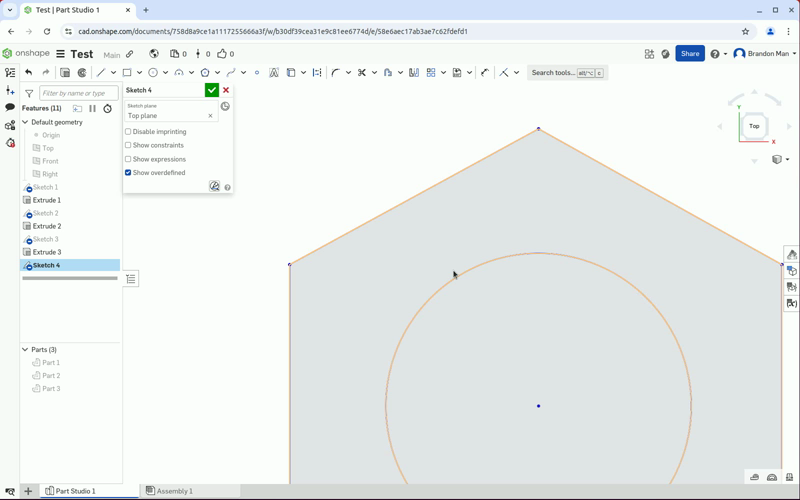
scroll(-6)
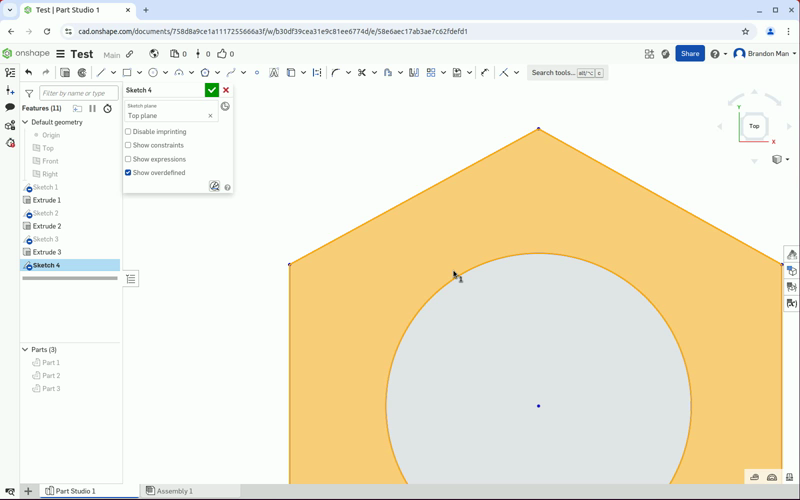
scroll(-6)
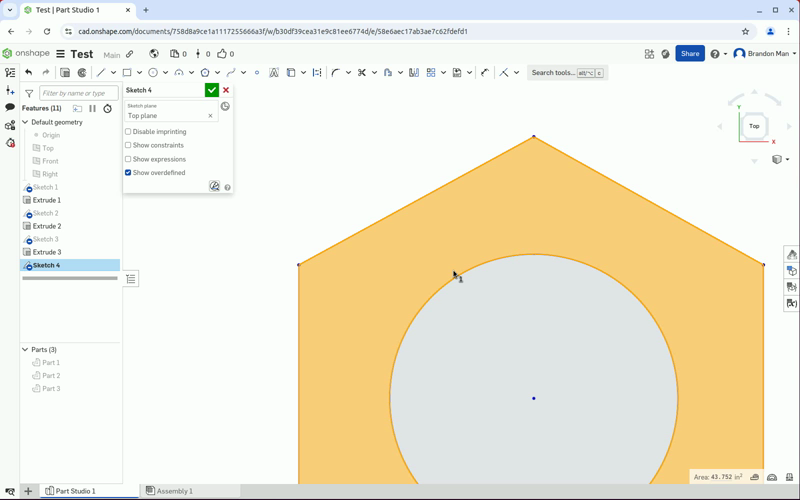
scroll(-6)
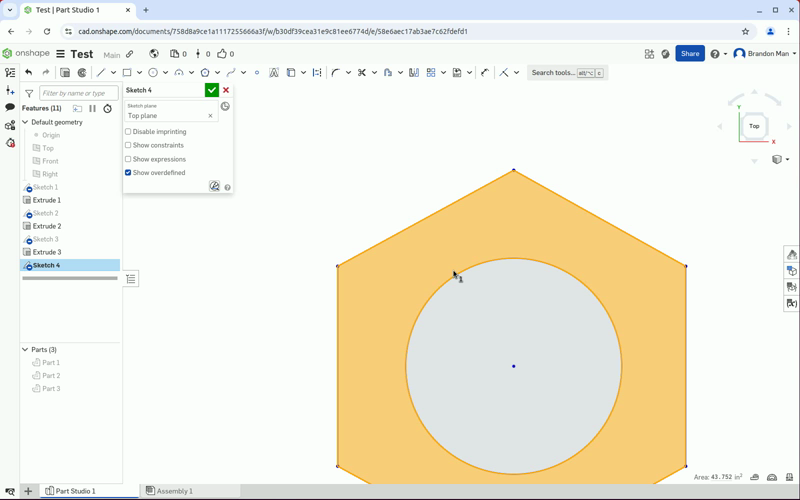
scroll(-6)
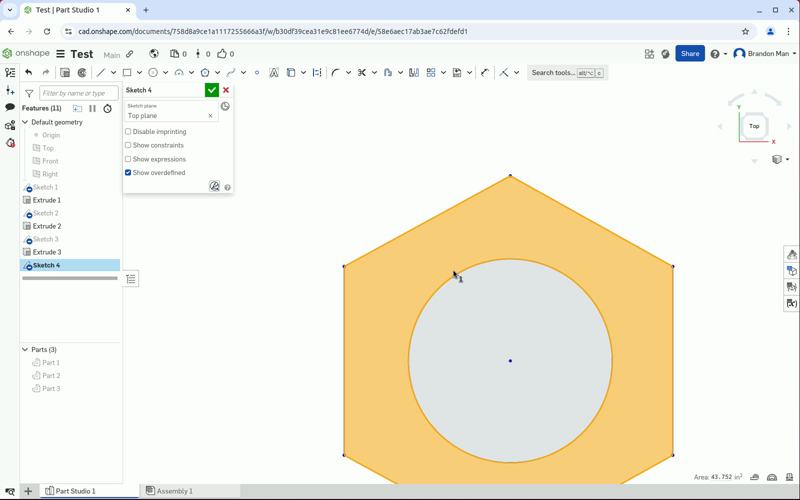
scroll(-6)
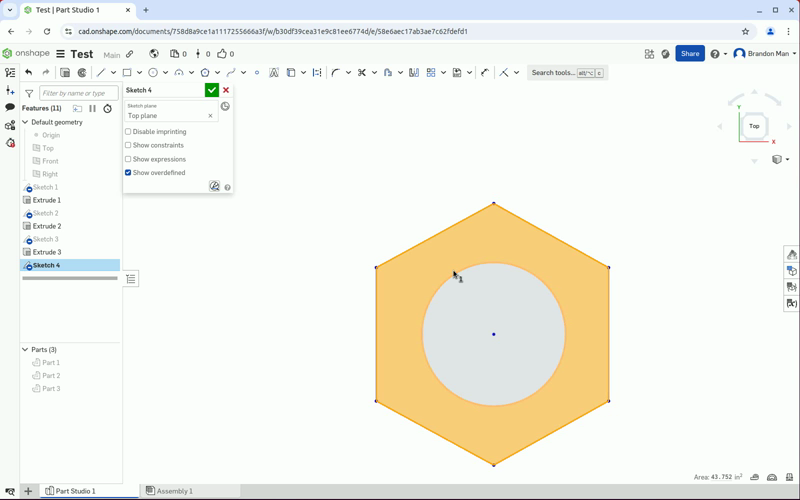
scroll(-6)
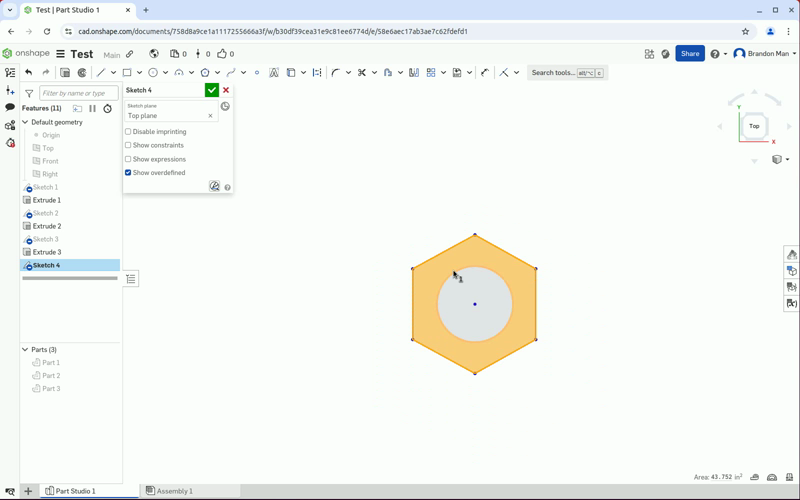
scroll(-6)
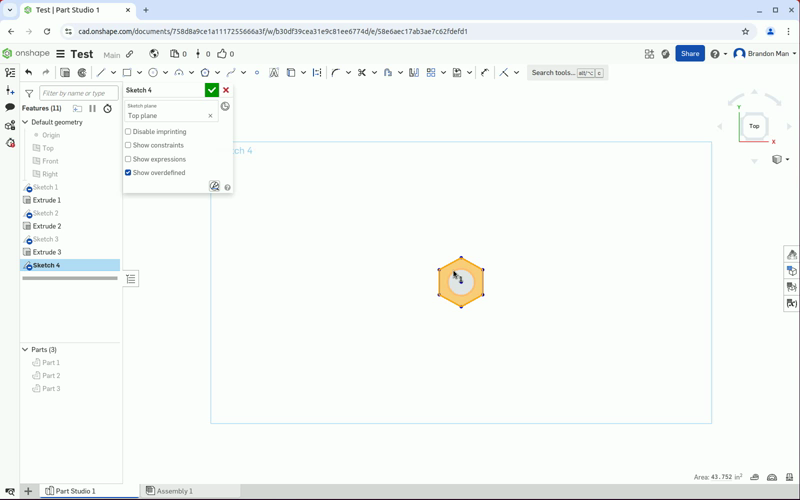
mouse_move(73, 352)
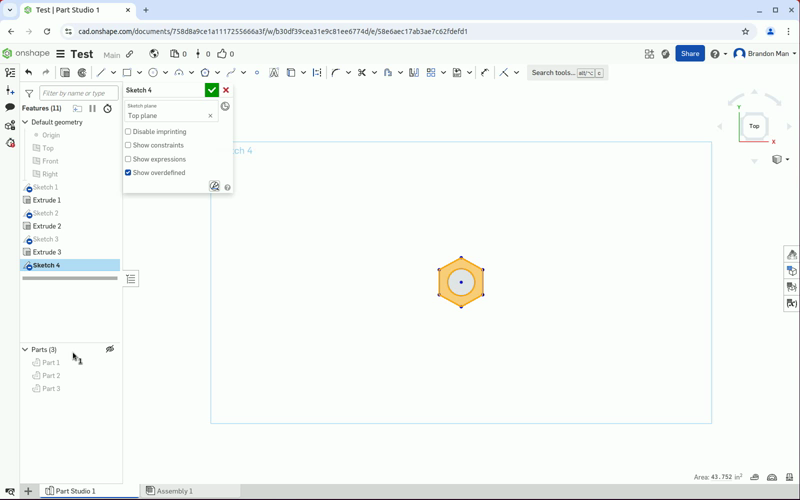
key(shift+y)
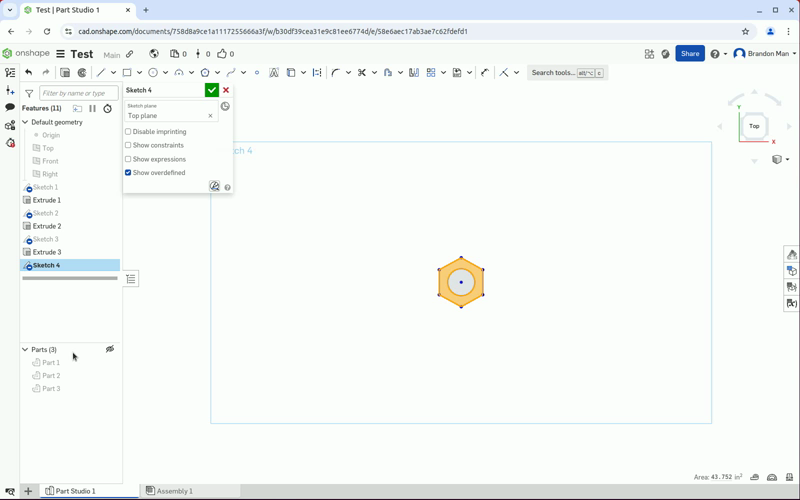
key(shift+e)
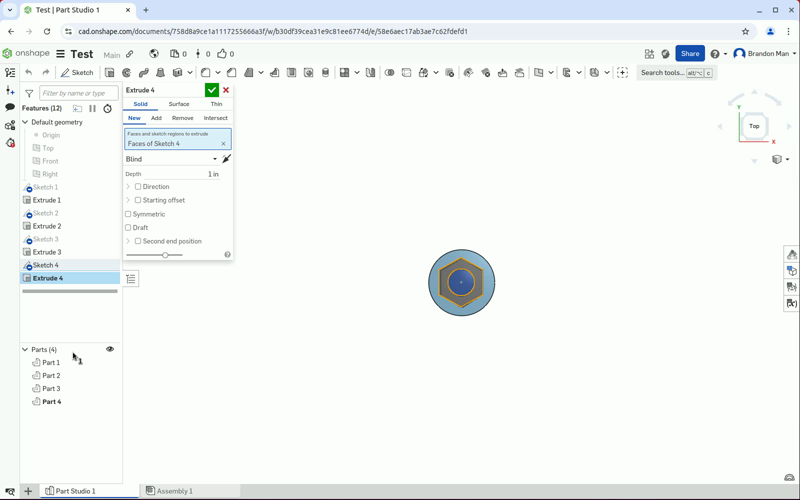
mouse_move(143, 106)
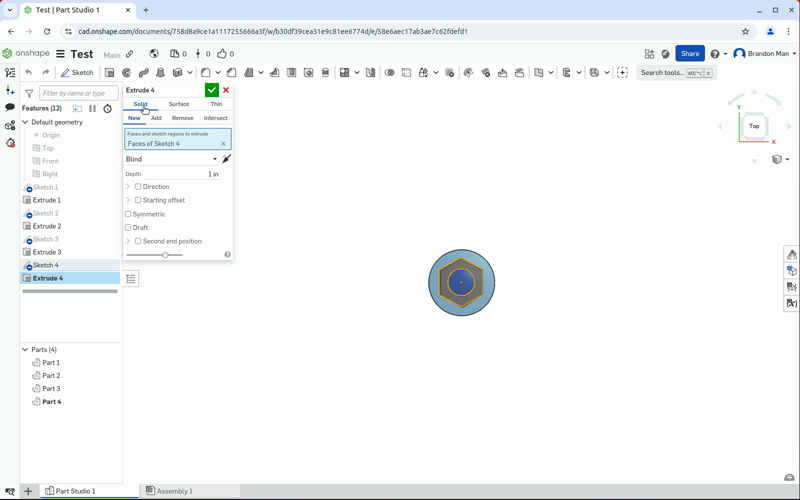
click(143, 106)
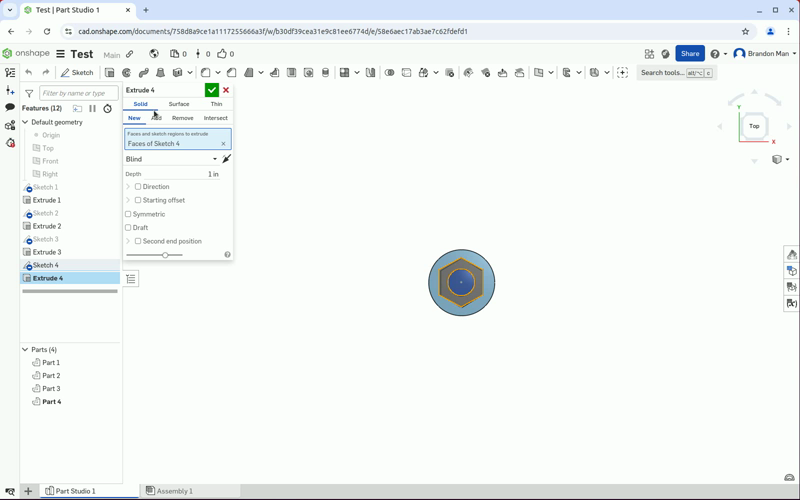
mouse_move(186, 120)
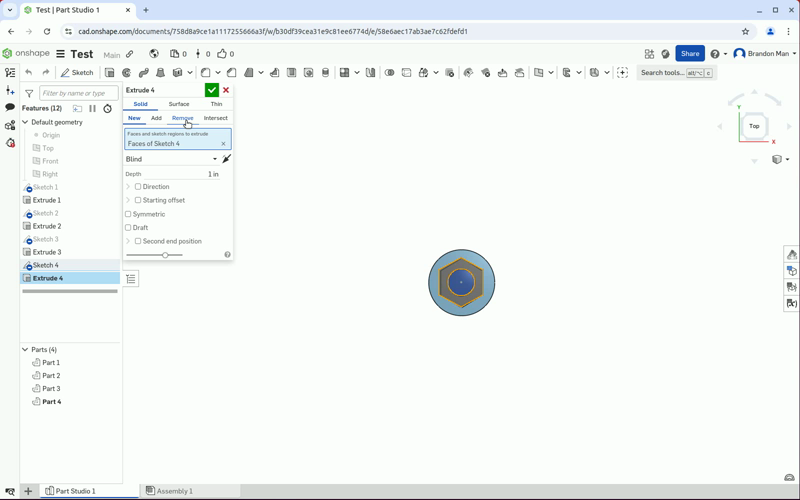
click(186, 120)
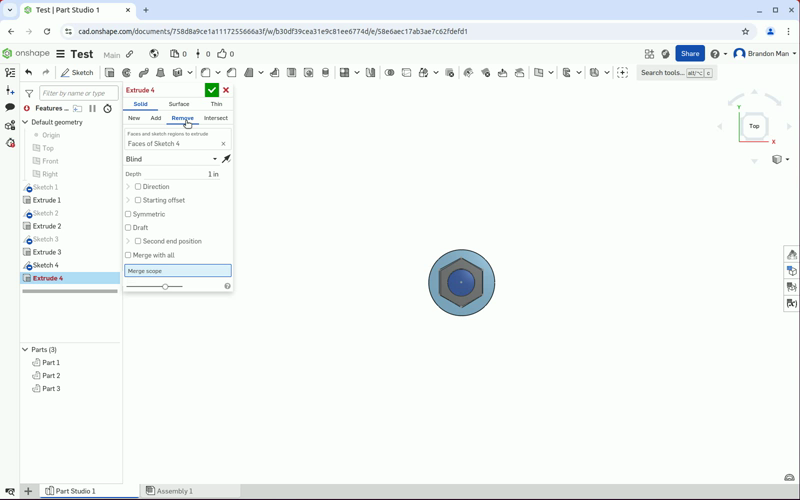
key(tab, 4)
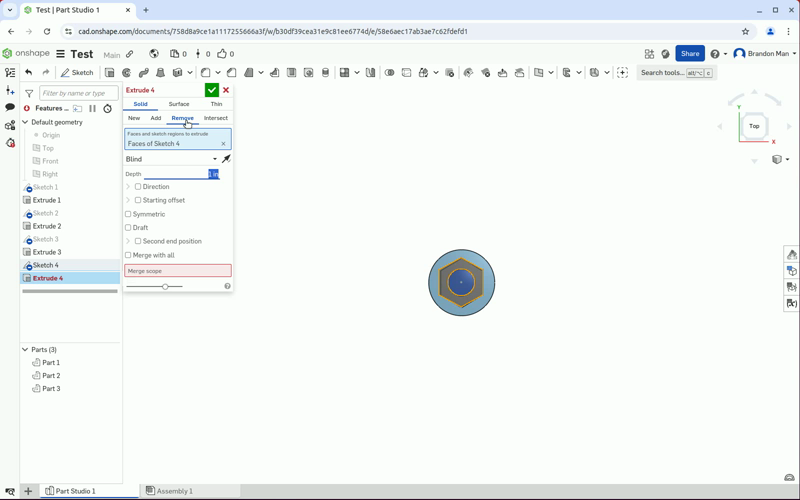
text(-6.018)
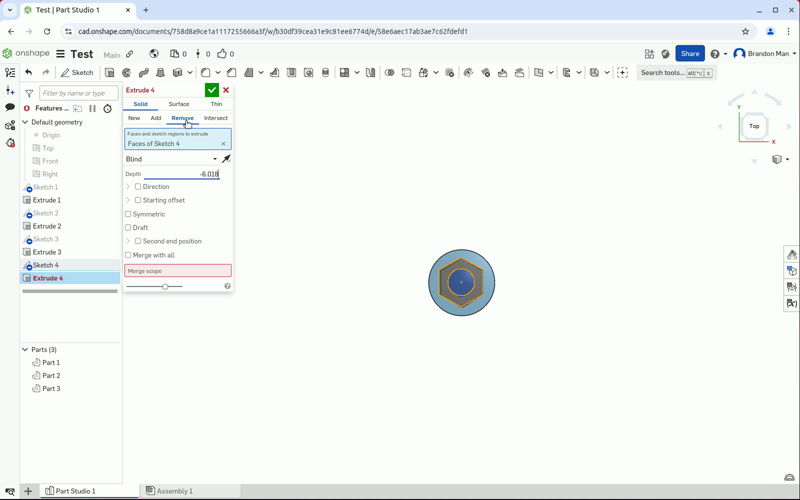
key(tab, 6)
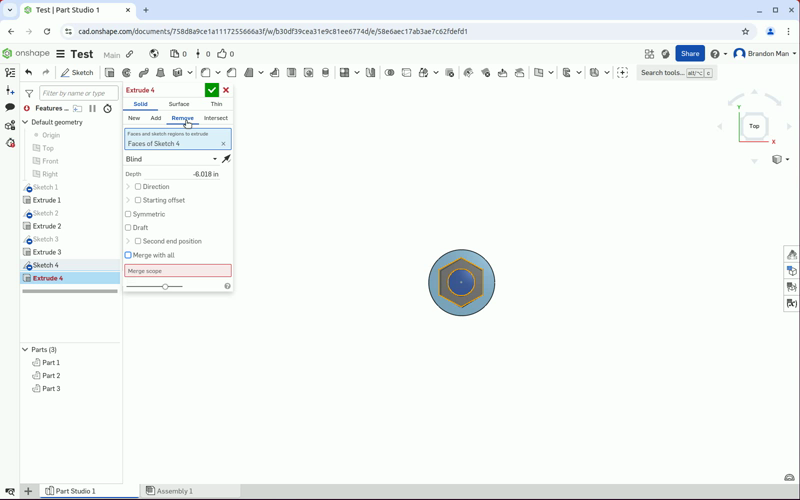
key(space)
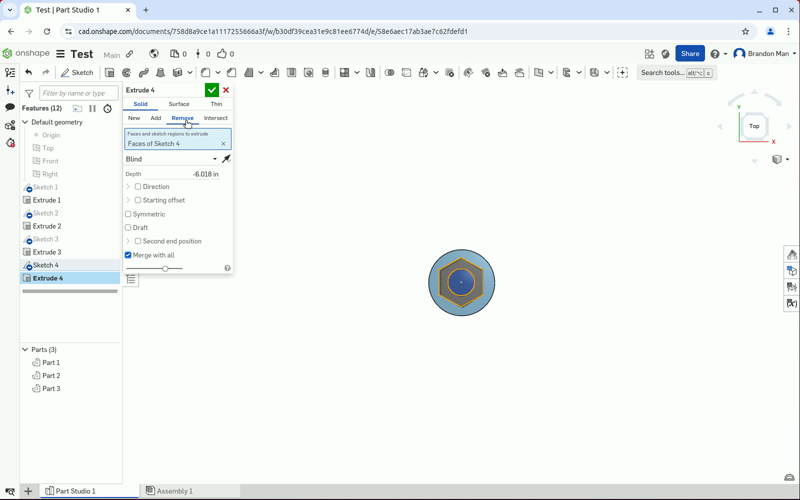
key(enter)
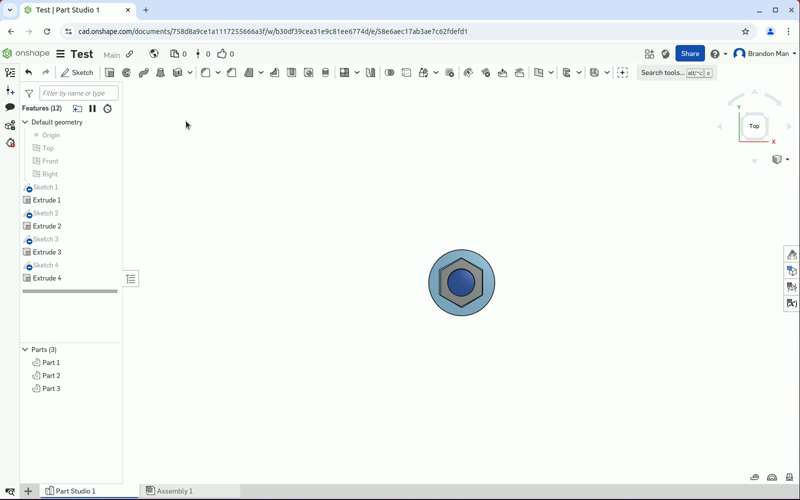
key(shift+h)
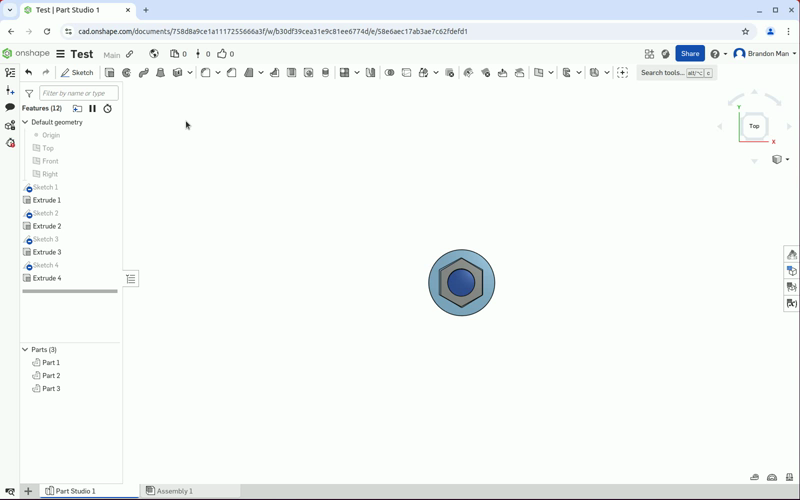
key(shift+h)
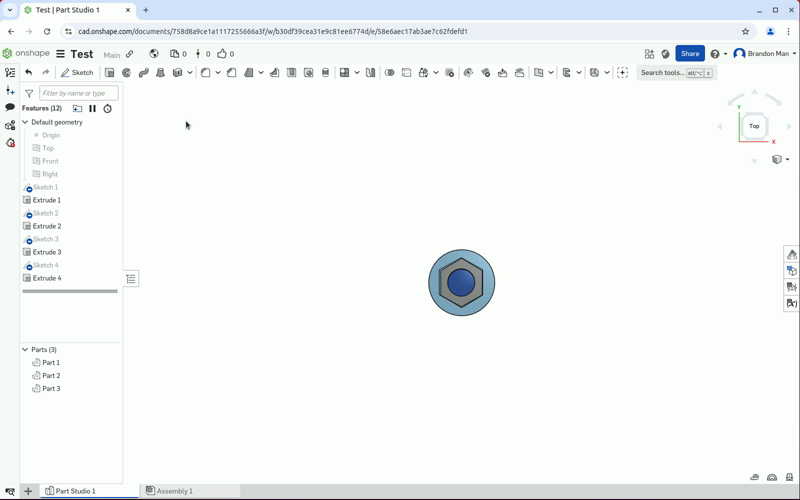
mouse_move(73, 189)
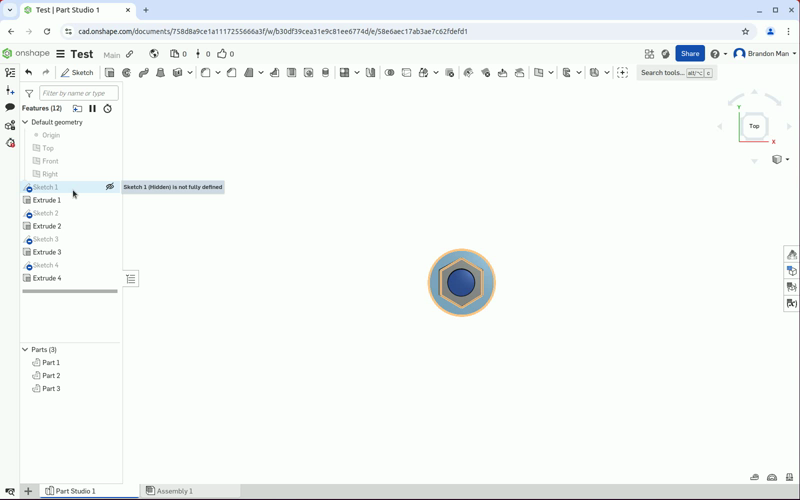
click(73, 189)
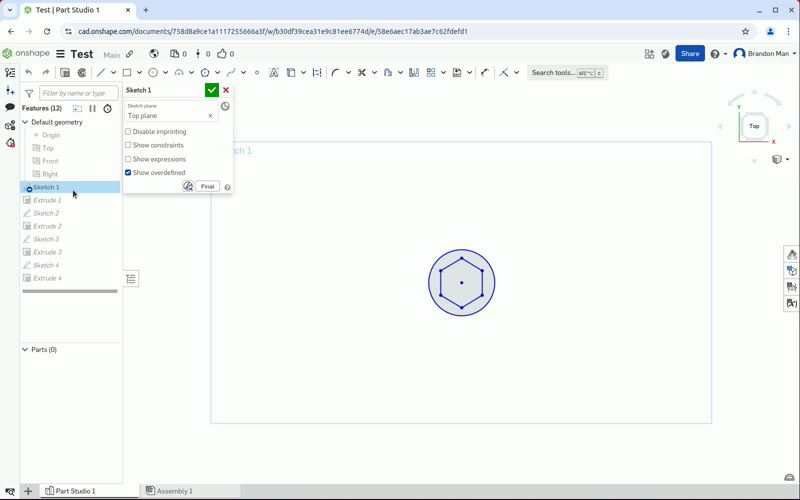
mouse_move(229, 92)
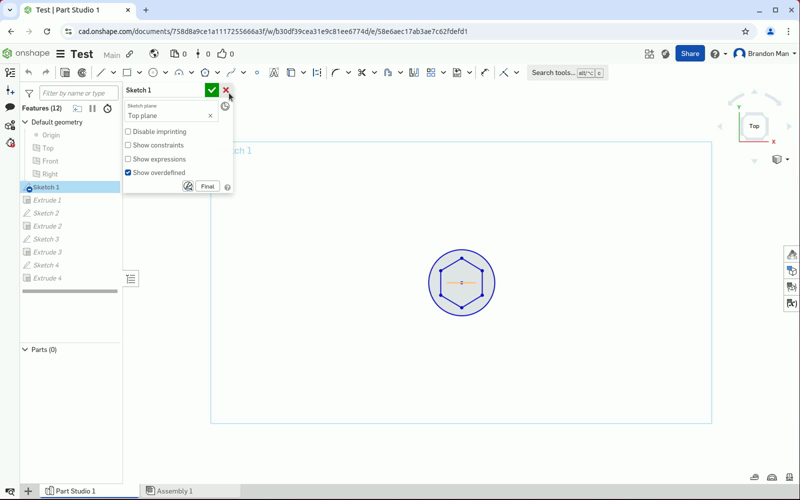
click(229, 92)
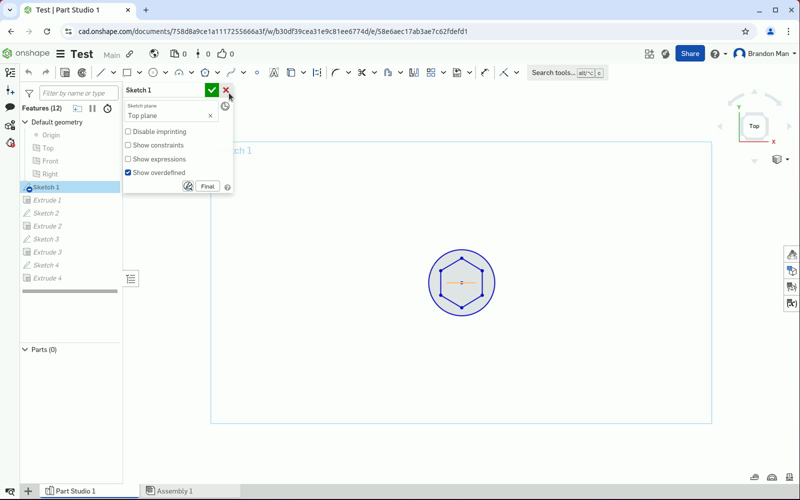
key(shift+s)
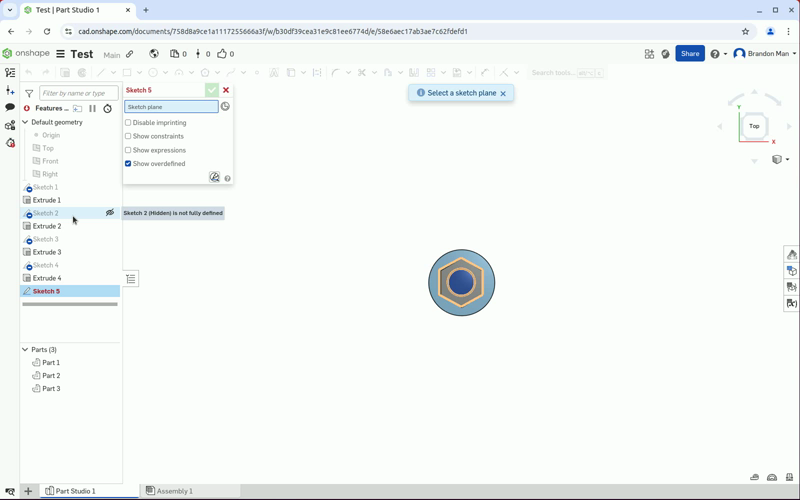
scroll(3)
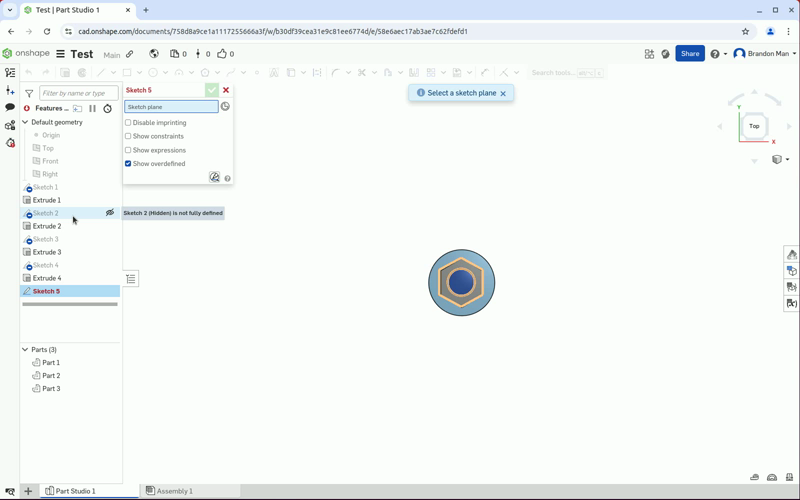
mouse_move(73, 150)
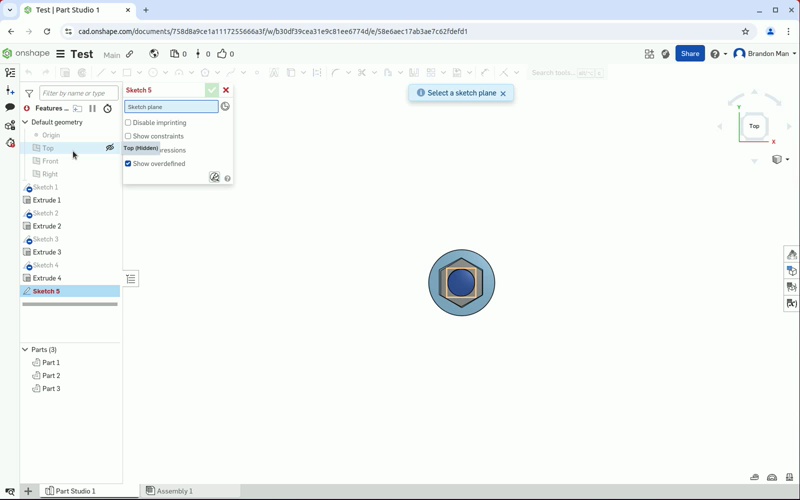
click(73, 150)
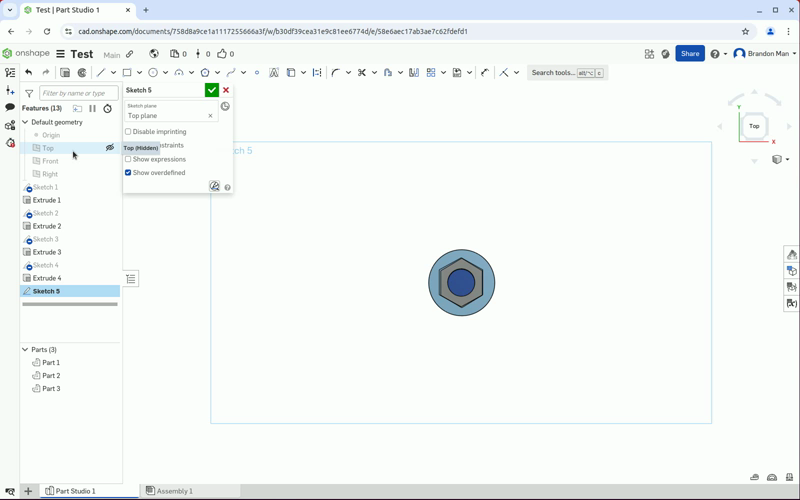
mouse_move(73, 352)
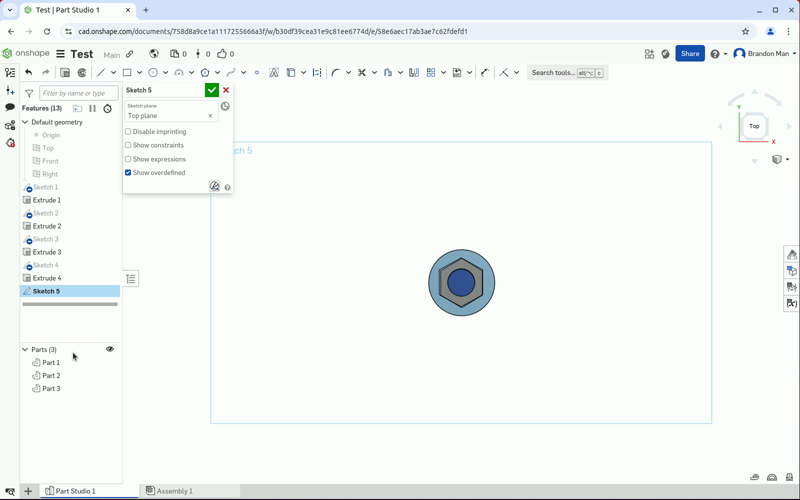
key(y)
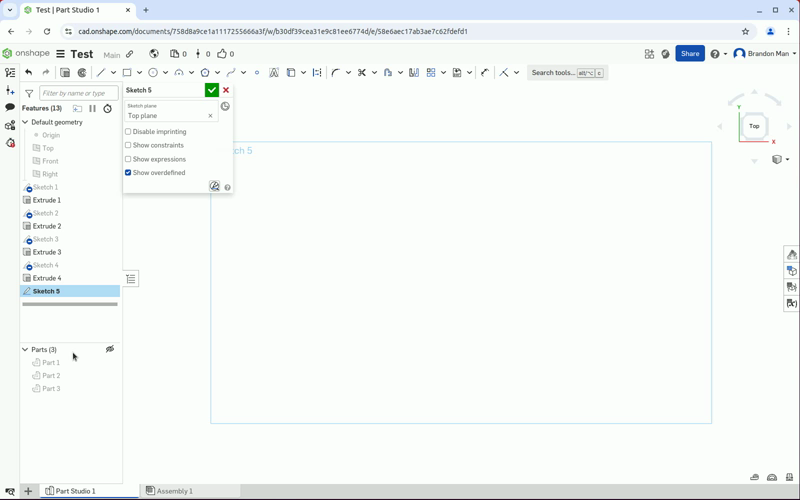
key(c)
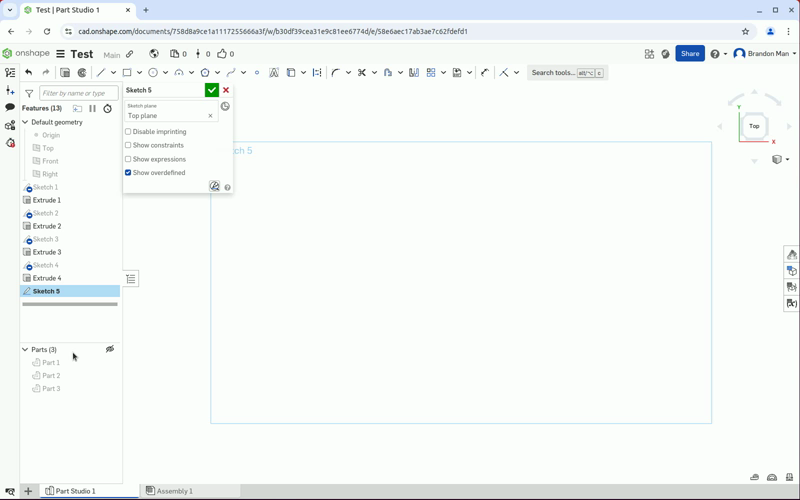
key_down(shift)
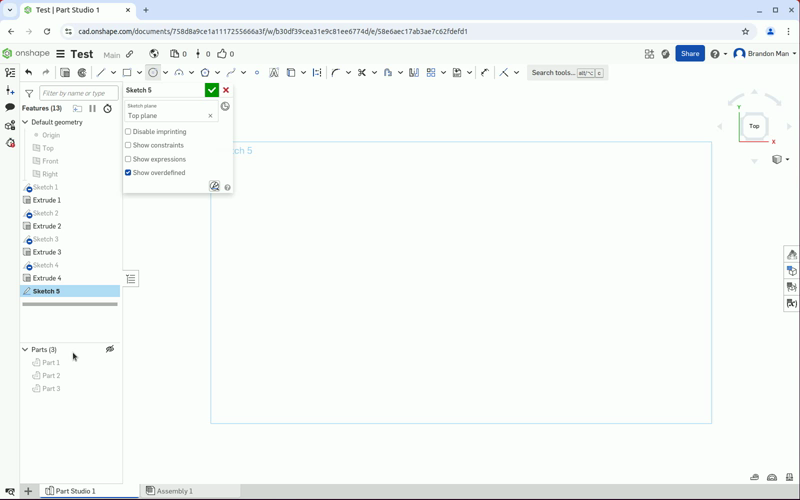
mouse_move(461, 282)
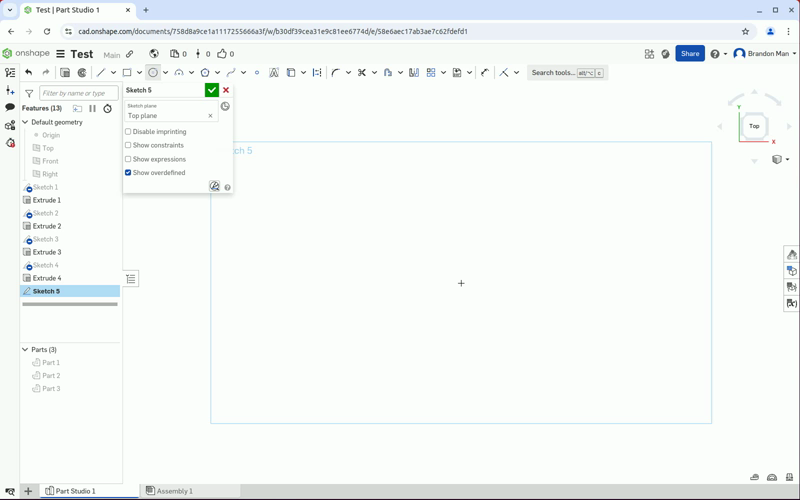
click(461, 282)
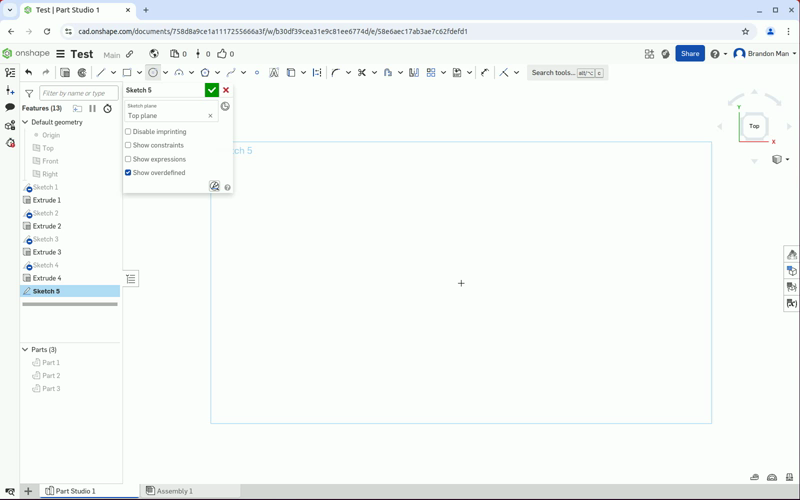
key_up(shift)
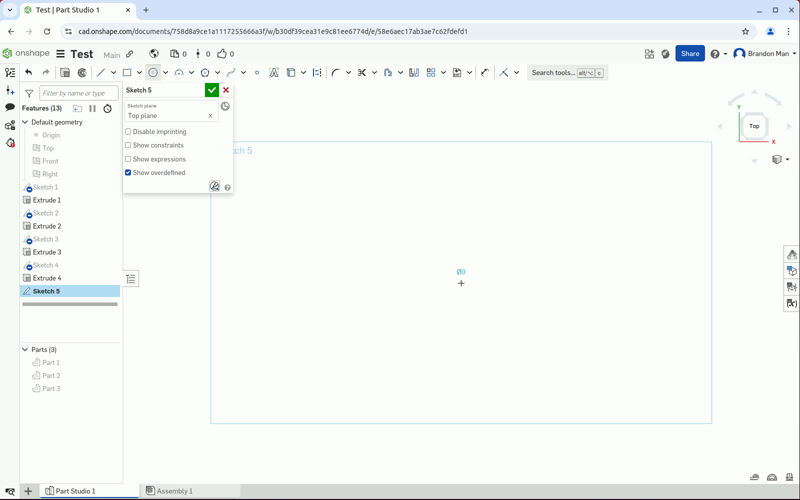
mouse_move(474, 282)
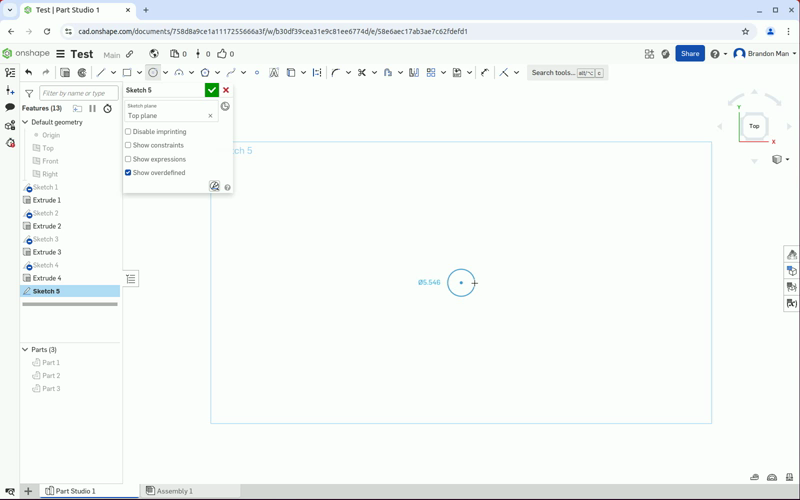
click(474, 282)
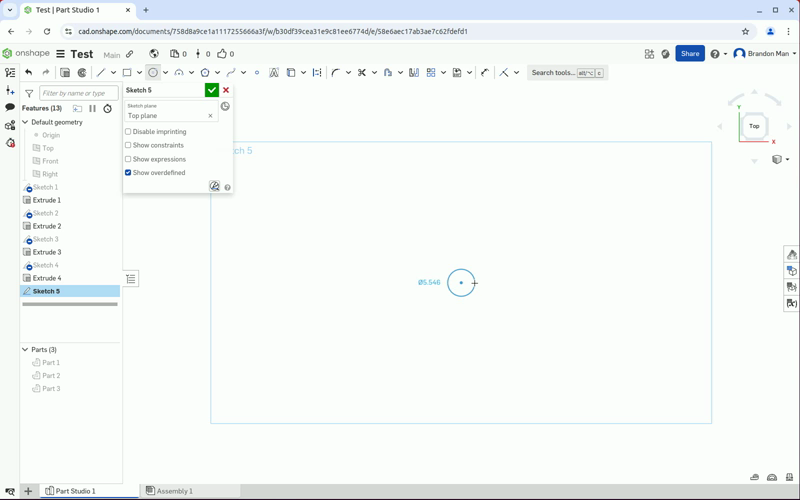
key(esc)
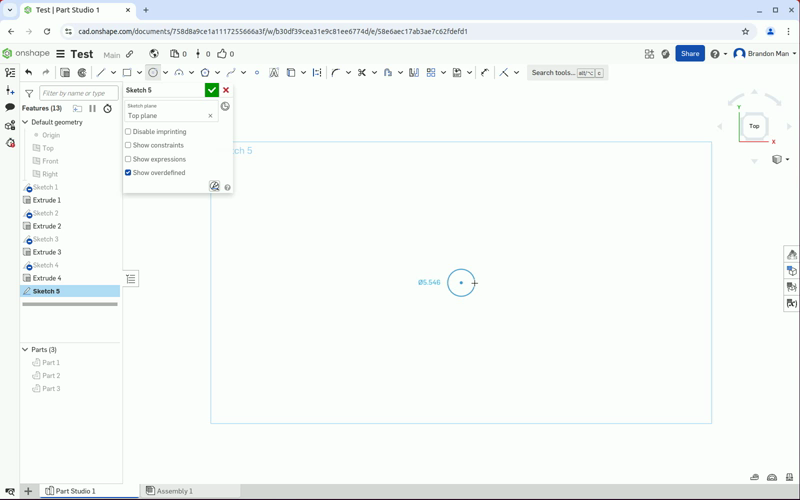
mouse_move(456, 288)
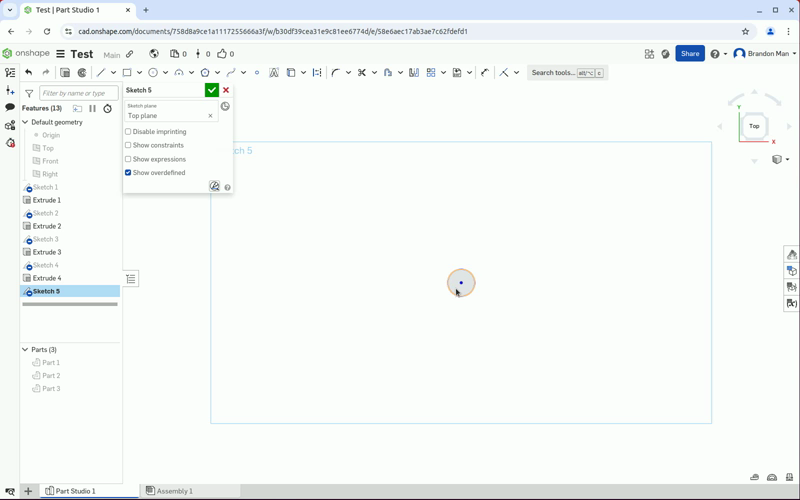
scroll(6)
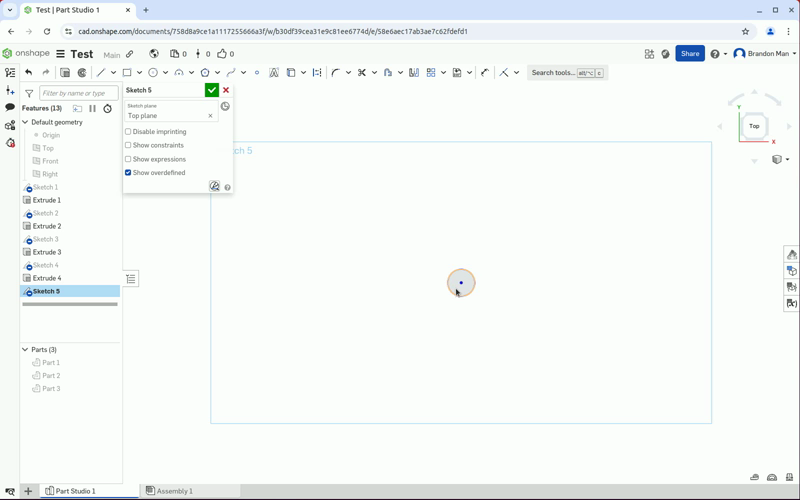
scroll(6)
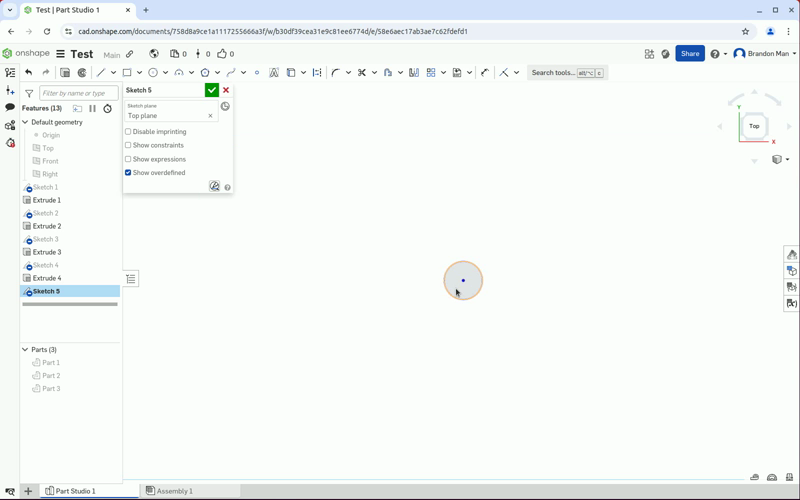
scroll(6)
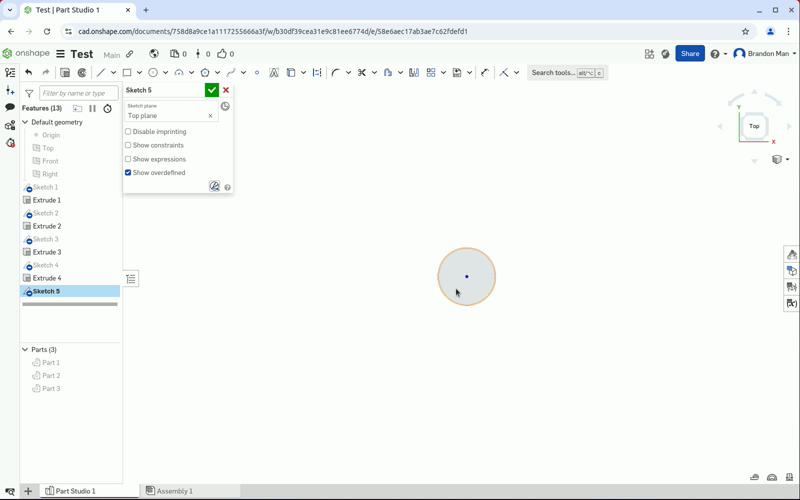
scroll(6)
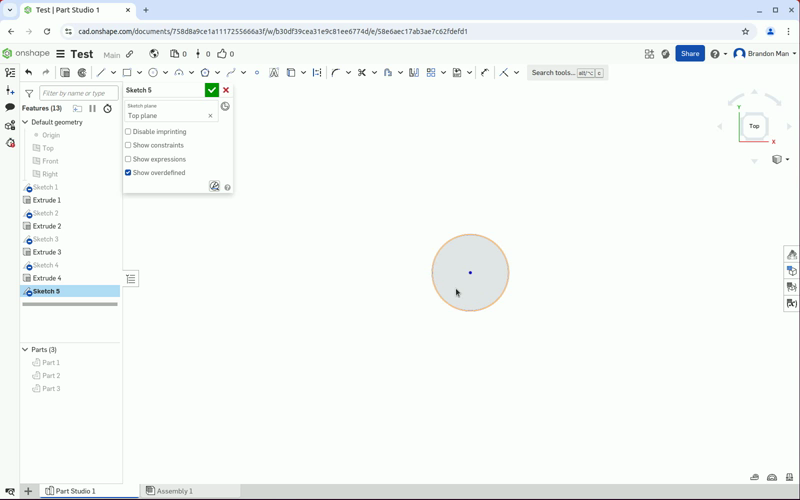
scroll(6)
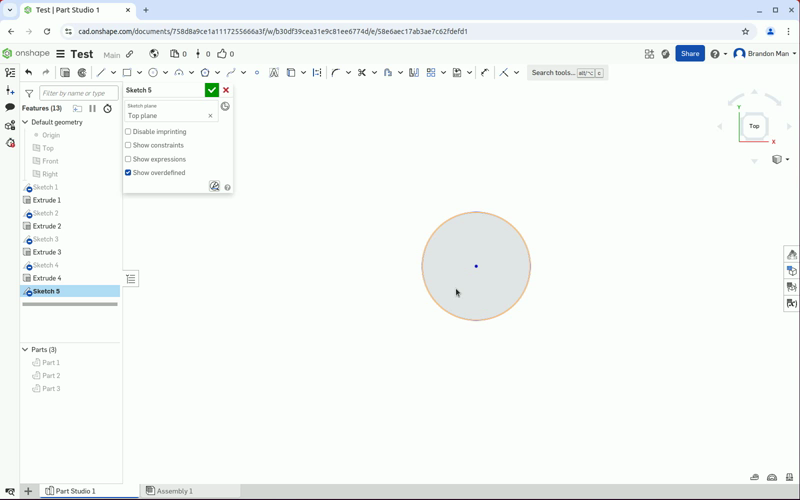
scroll(6)
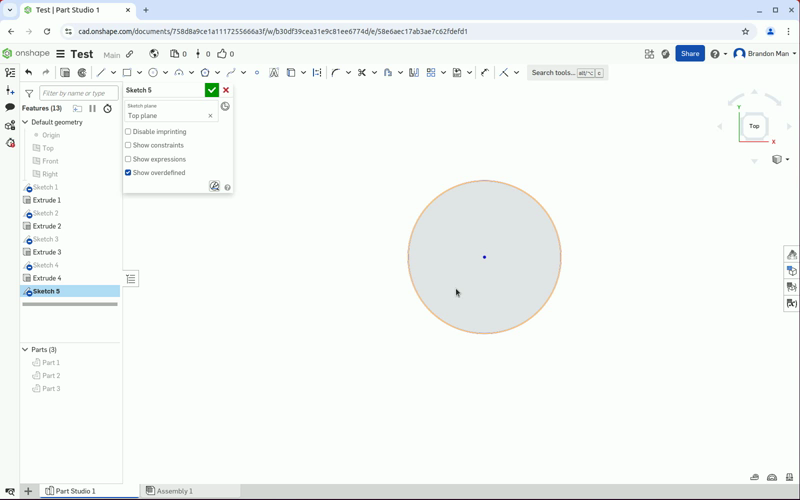
scroll(6)
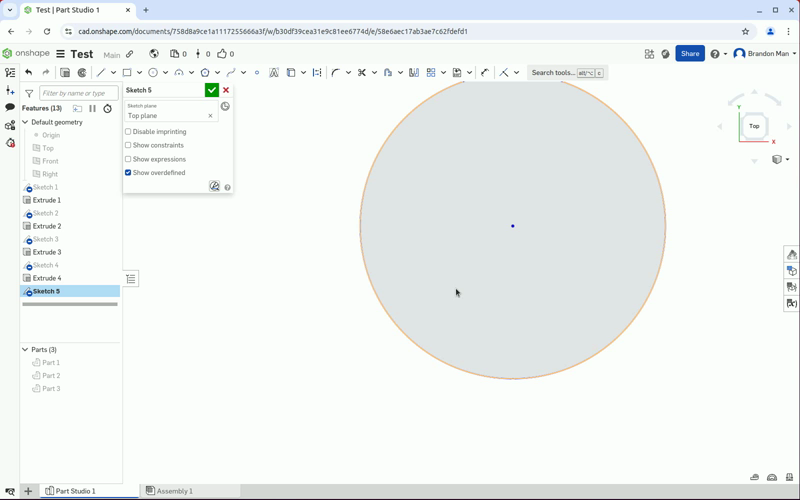
click(456, 288)
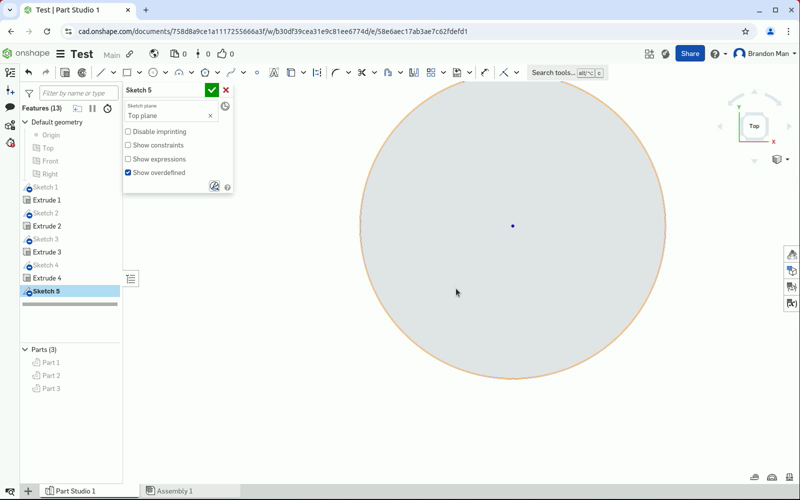
scroll(-6)
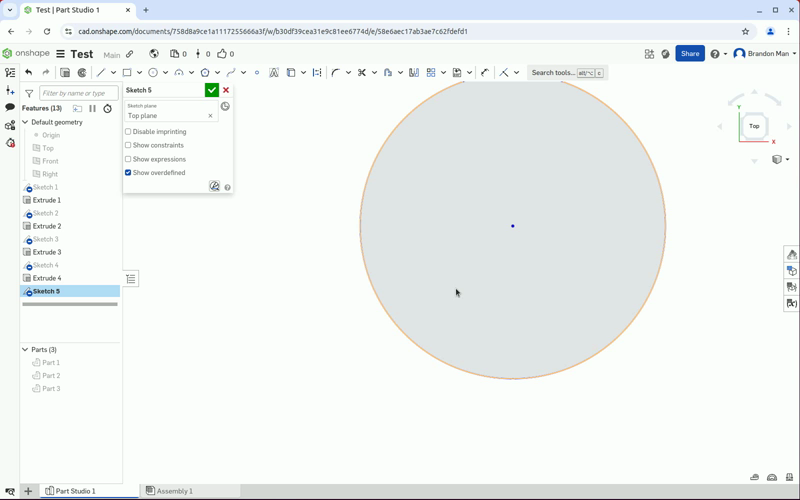
scroll(-6)
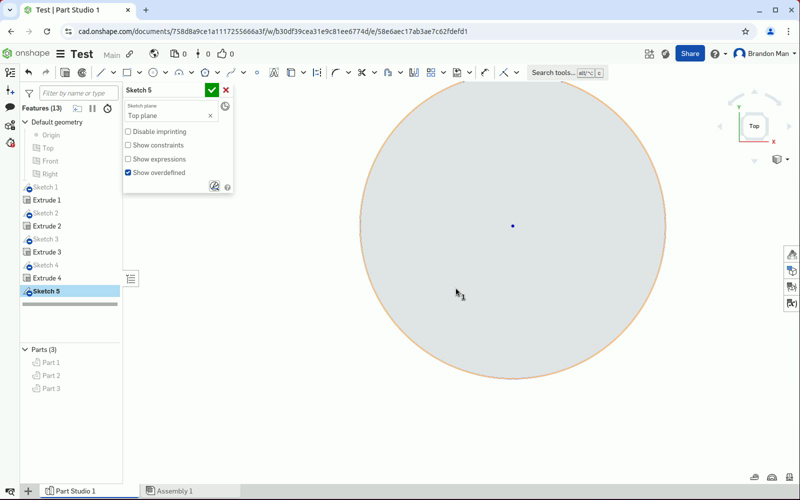
scroll(-6)
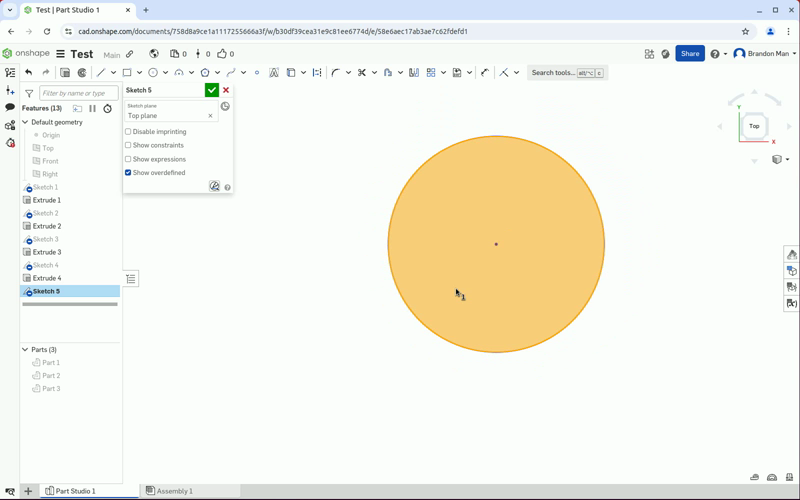
scroll(-6)
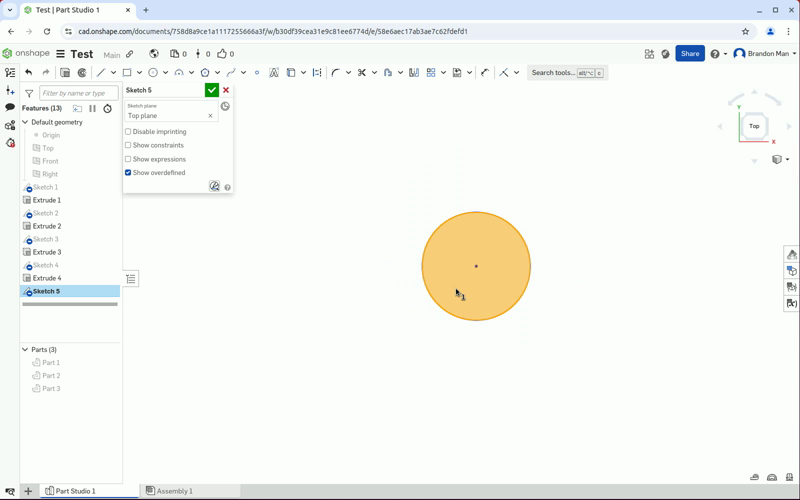
scroll(-6)
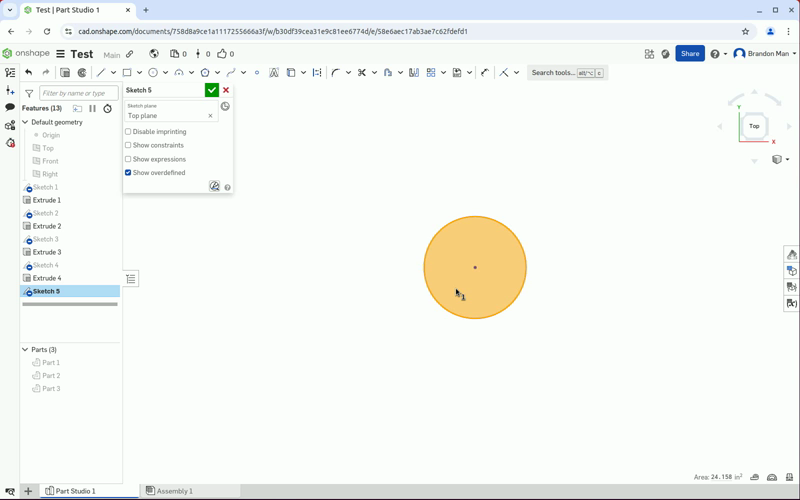
scroll(-6)
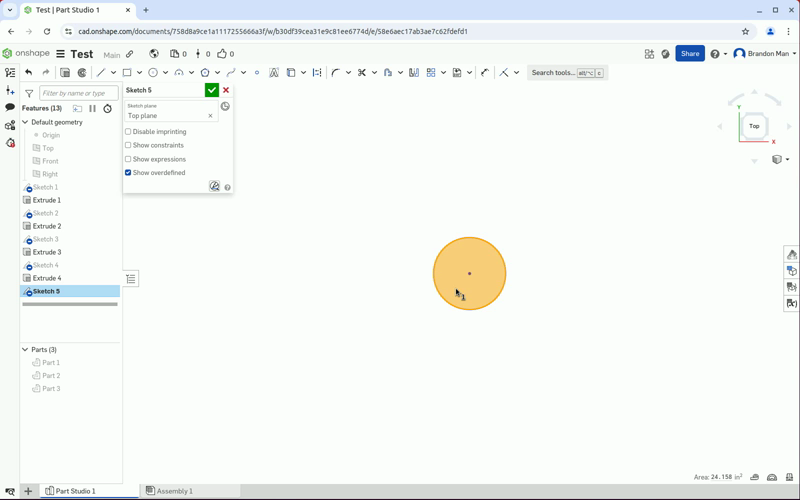
scroll(-6)
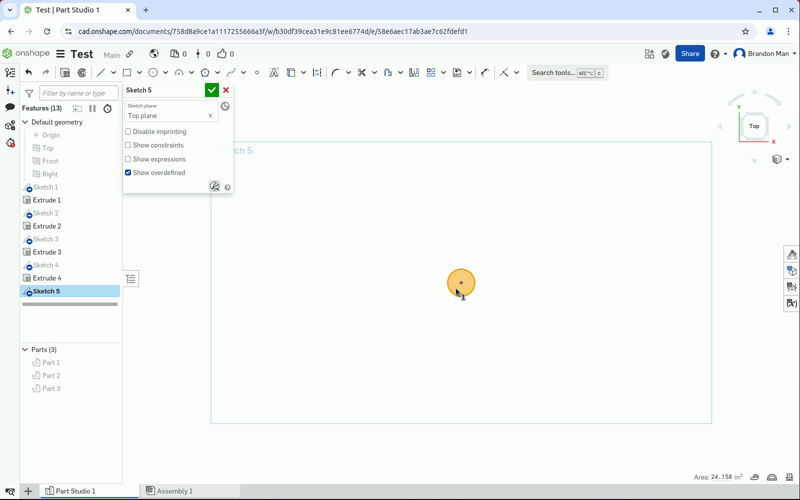
mouse_move(73, 352)
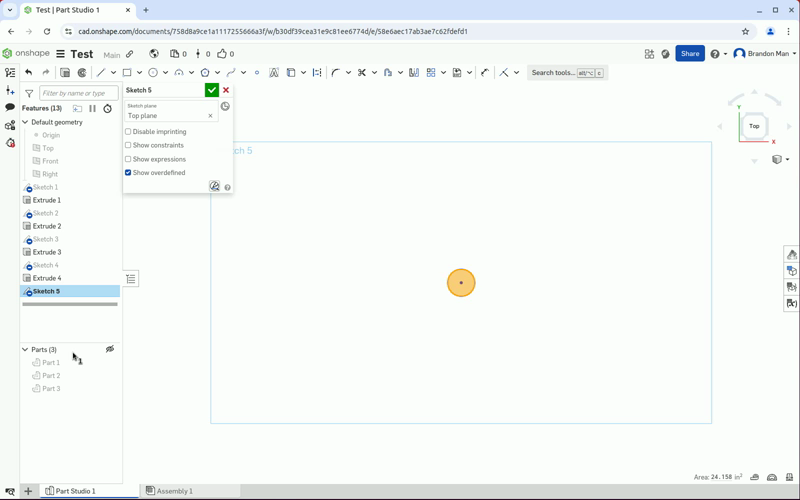
key(shift+y)
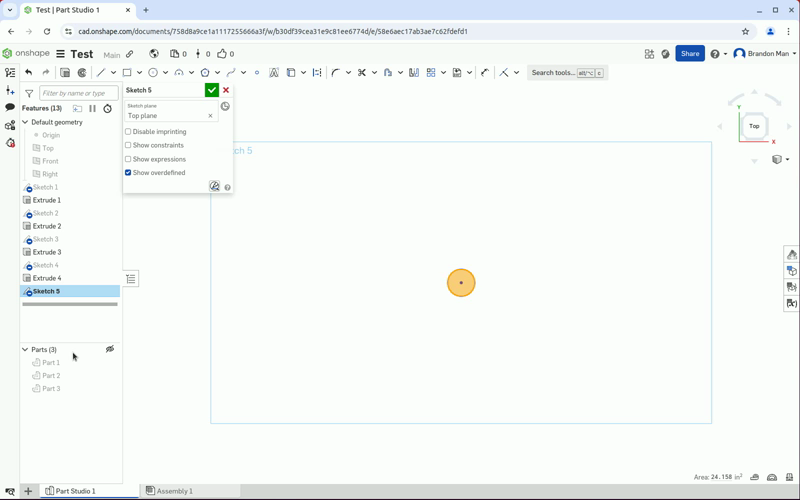
key(shift+e)
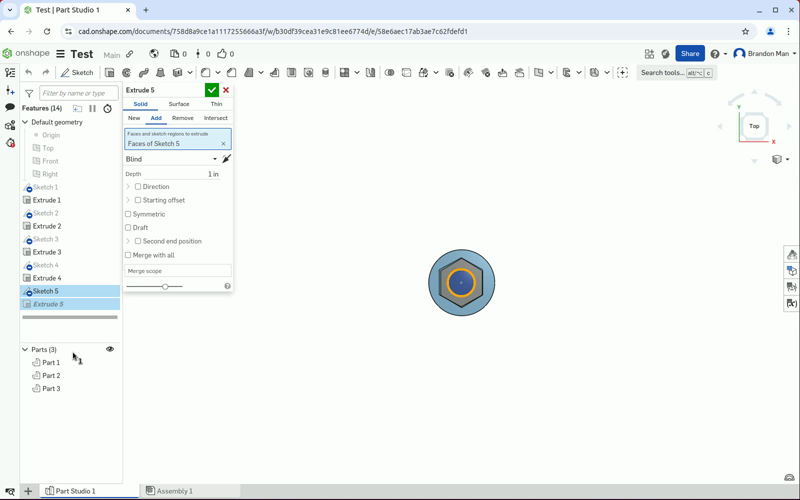
mouse_move(143, 106)
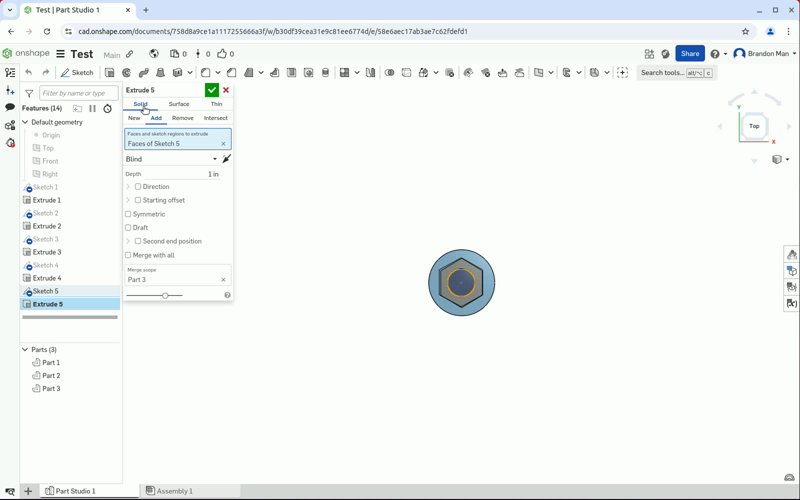
click(143, 106)
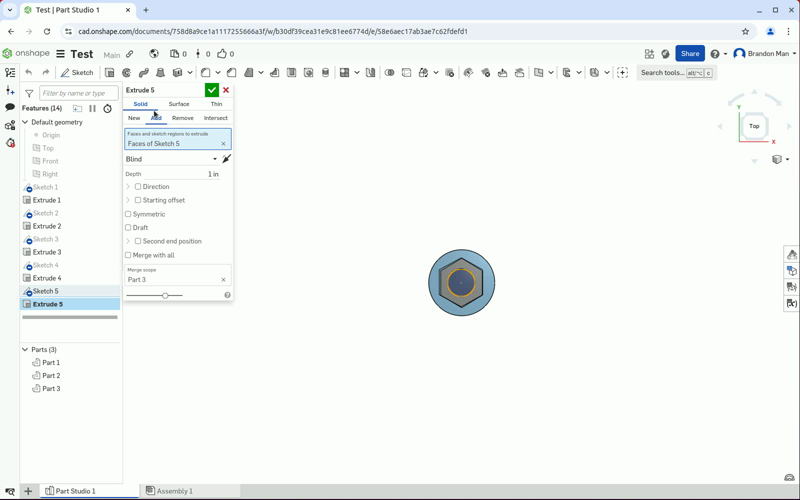
mouse_move(186, 120)
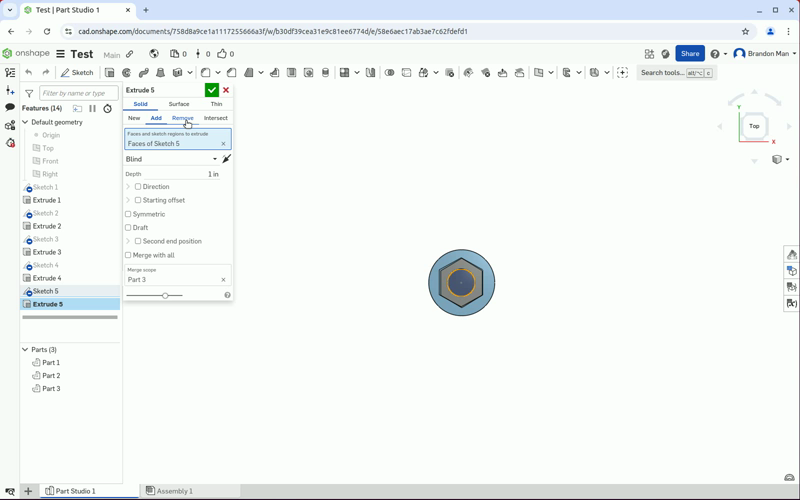
click(186, 120)
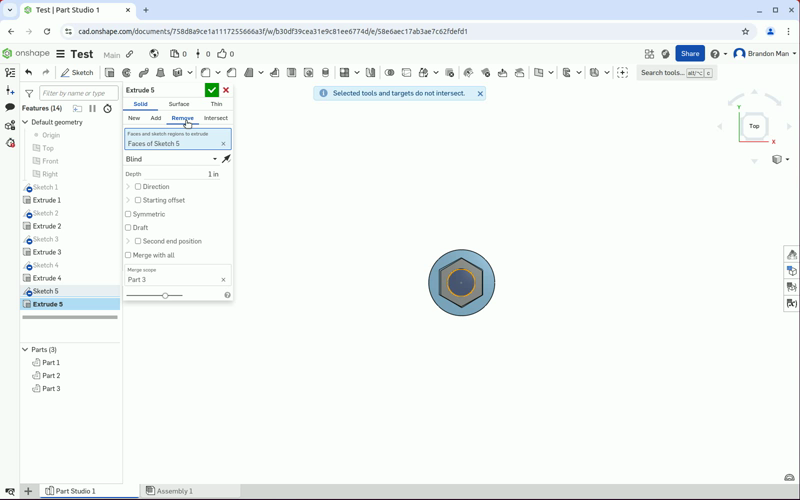
key(tab, 4)
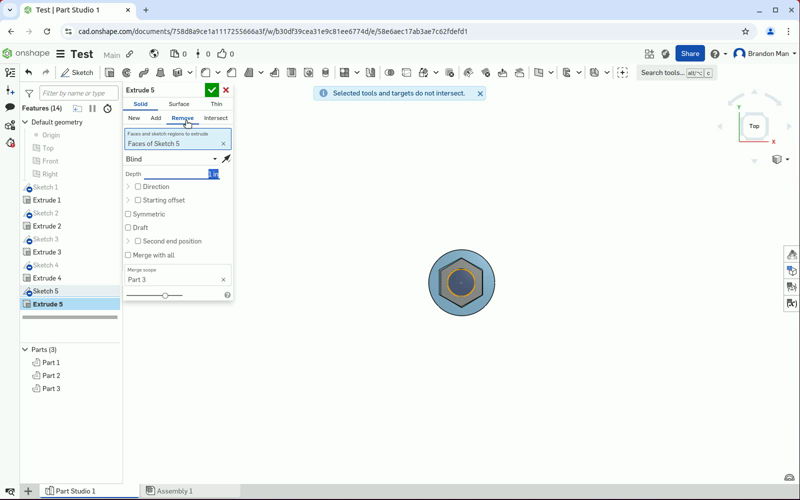
text(-6.018)
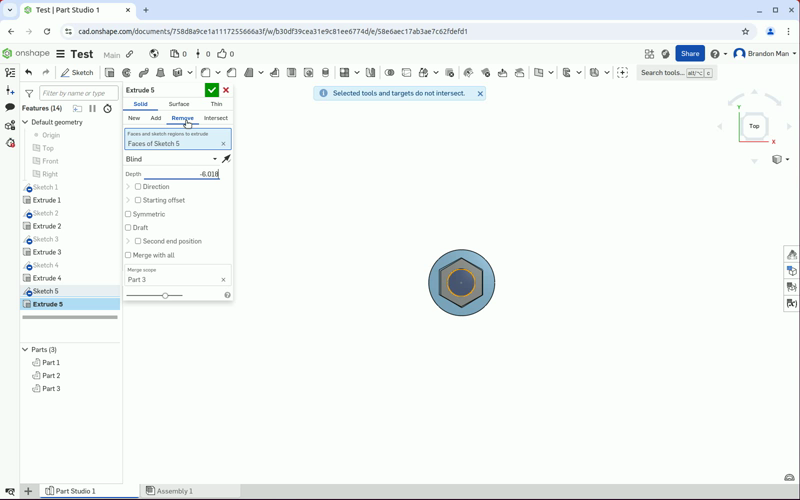
key(tab, 6)
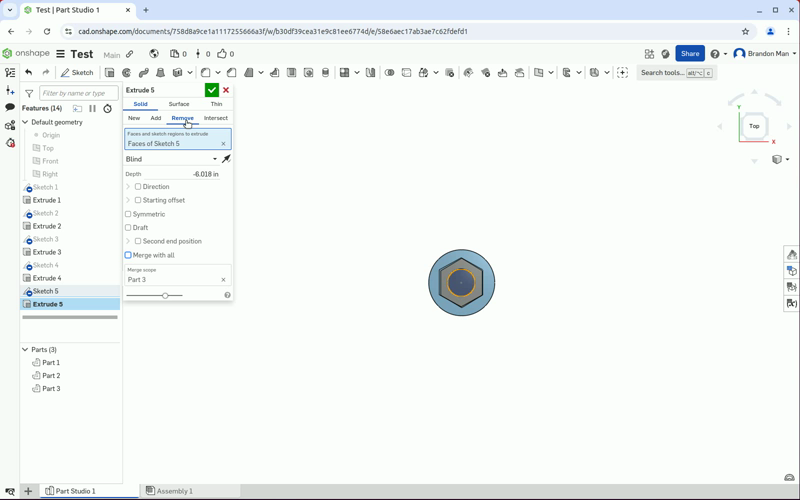
key(space)
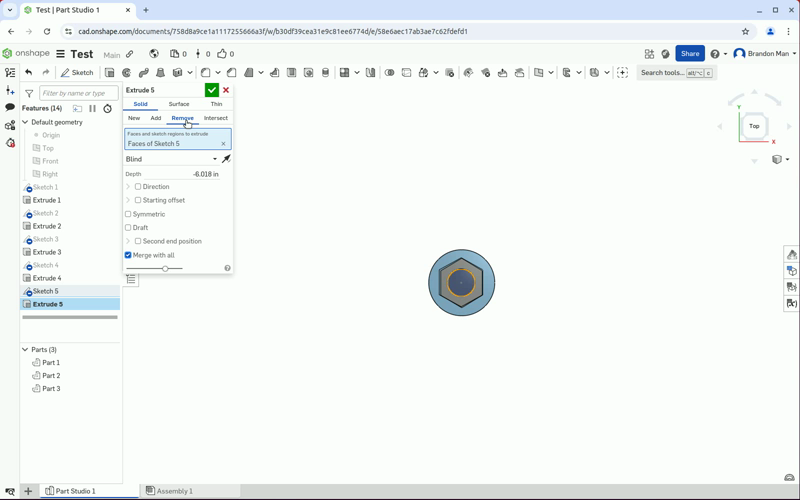
key(enter)
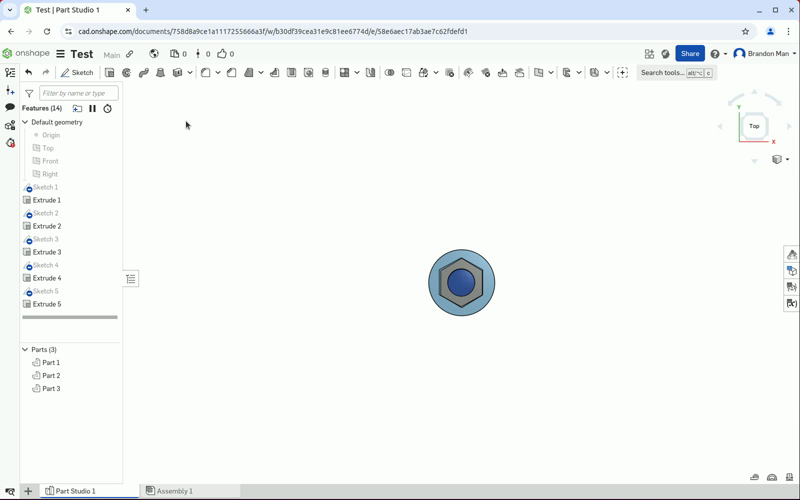
key(shift+h)
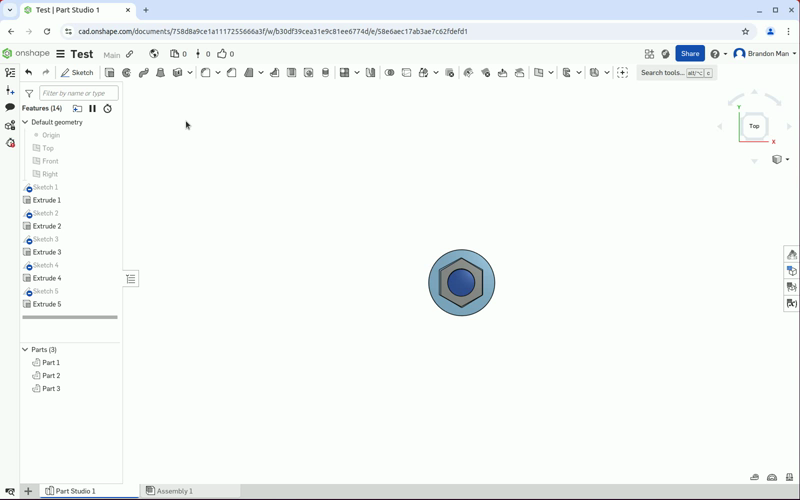
key(shift+h)
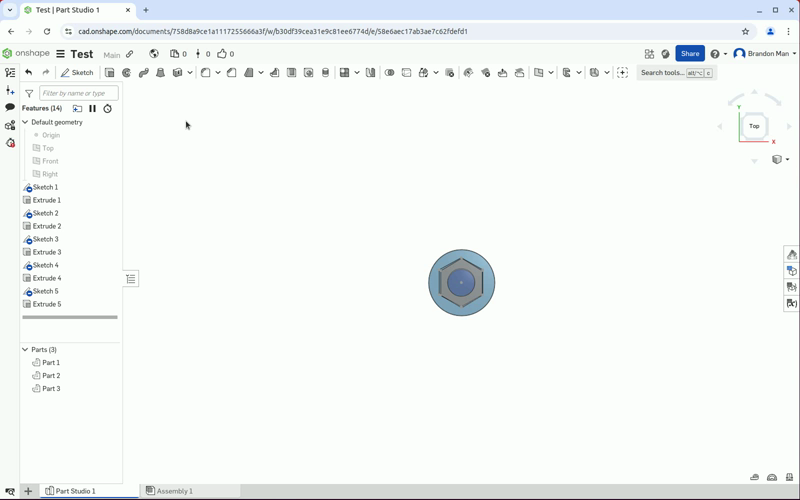
key(shift+7)
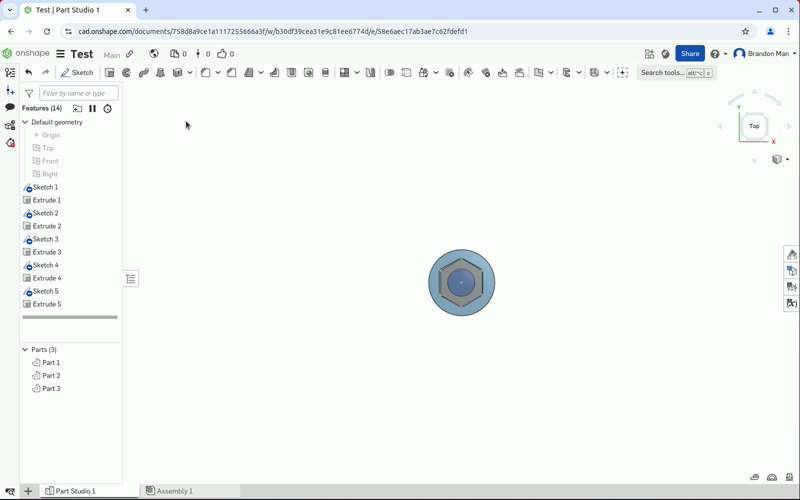
key(up, 3)
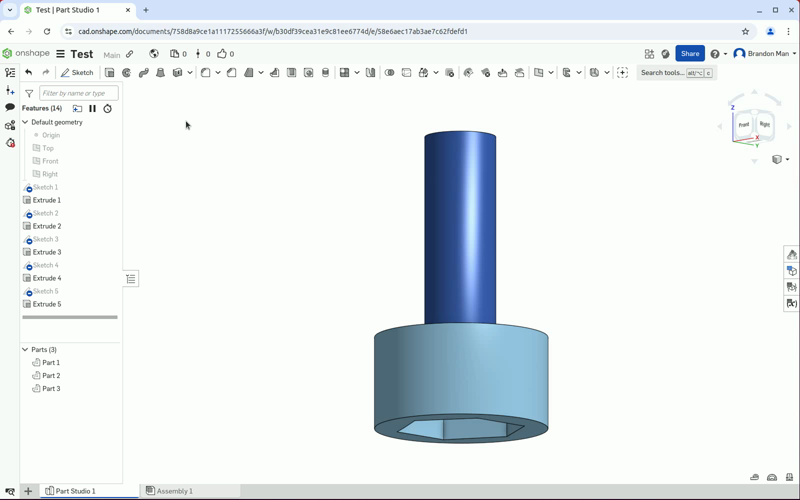
key(left, 3)
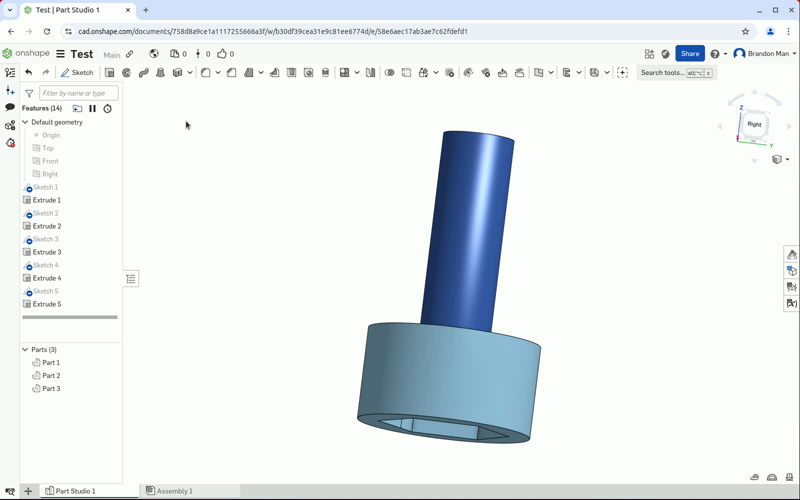
key(right, 3)
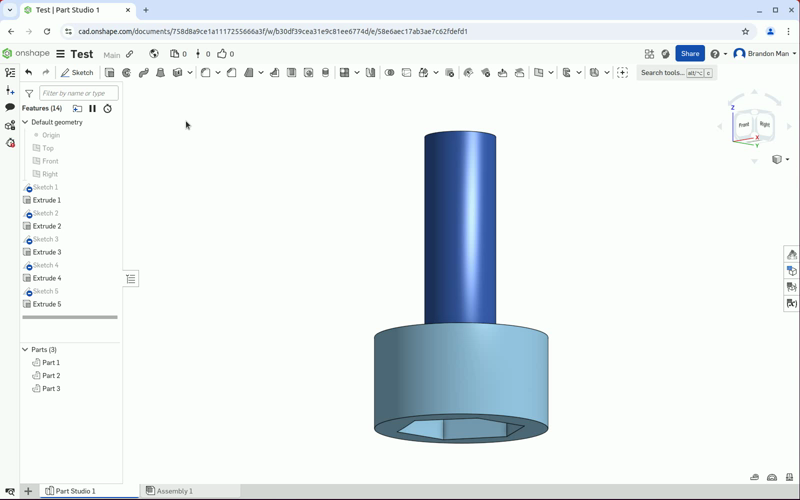
key(down, 3)
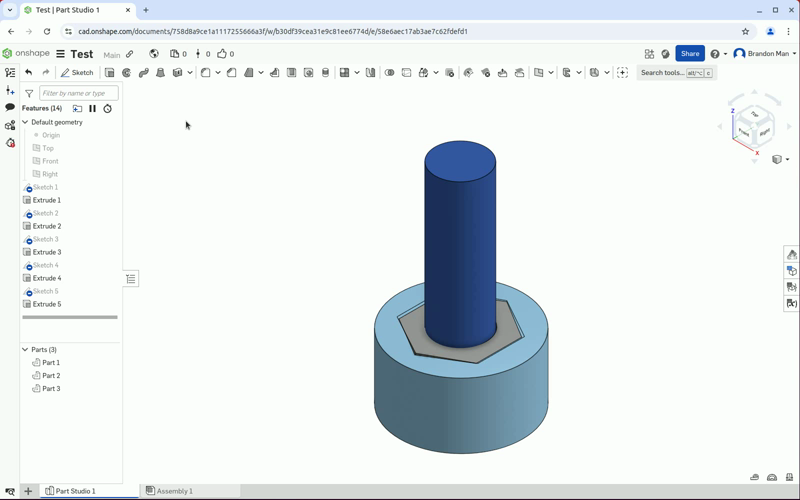
mouse_move(73, 189)
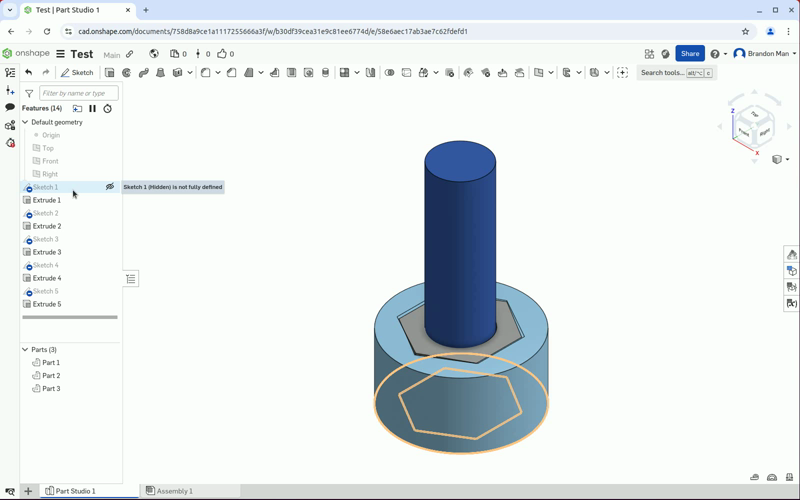
click(73, 189)